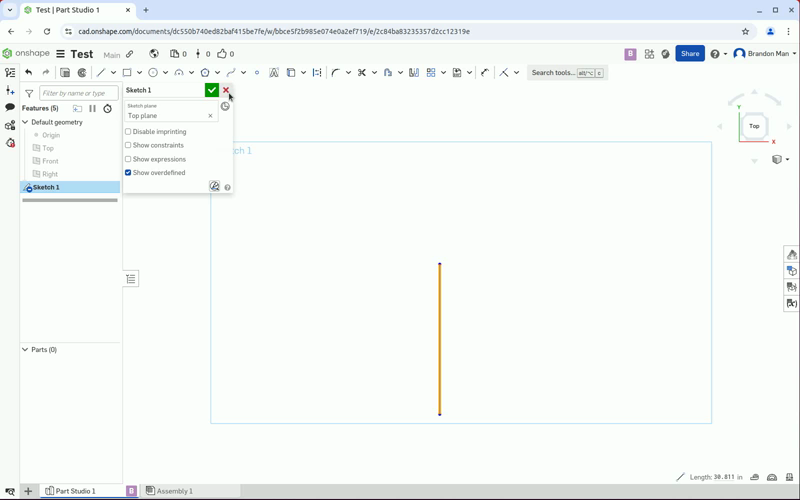
key(shift+h)
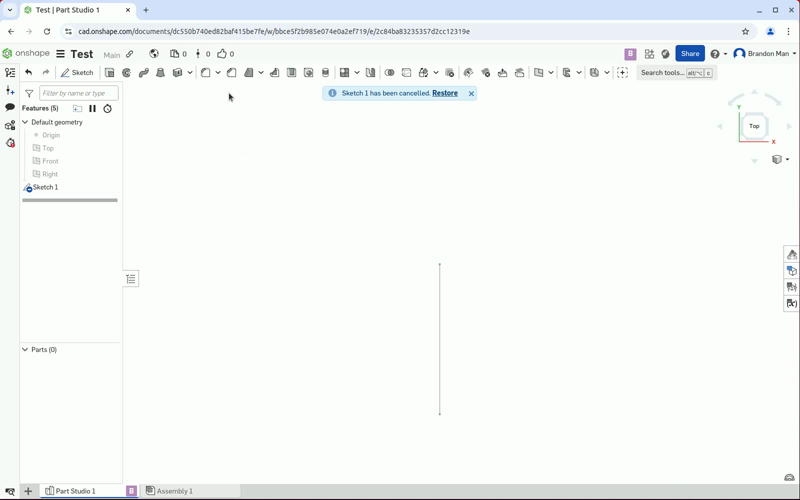
key(shift+s)
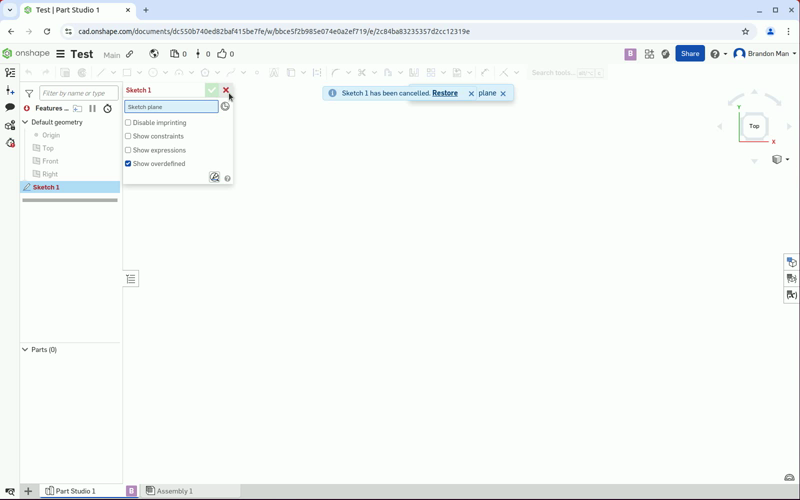
mouse_move(73, 150)
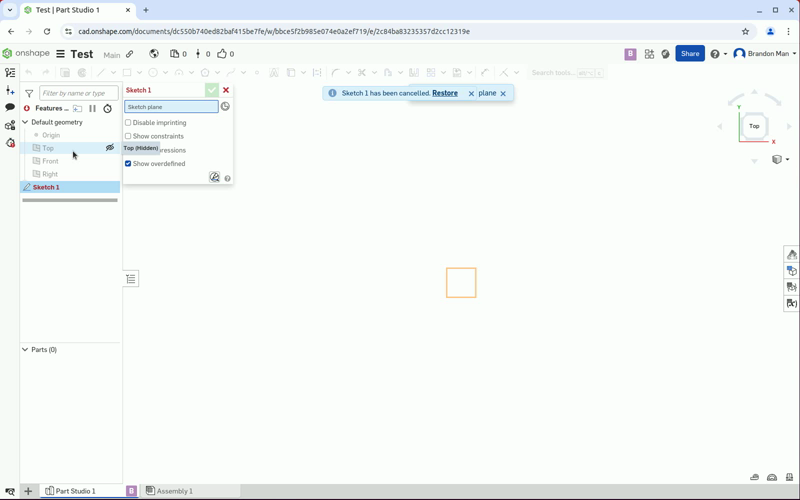
click(73, 150)
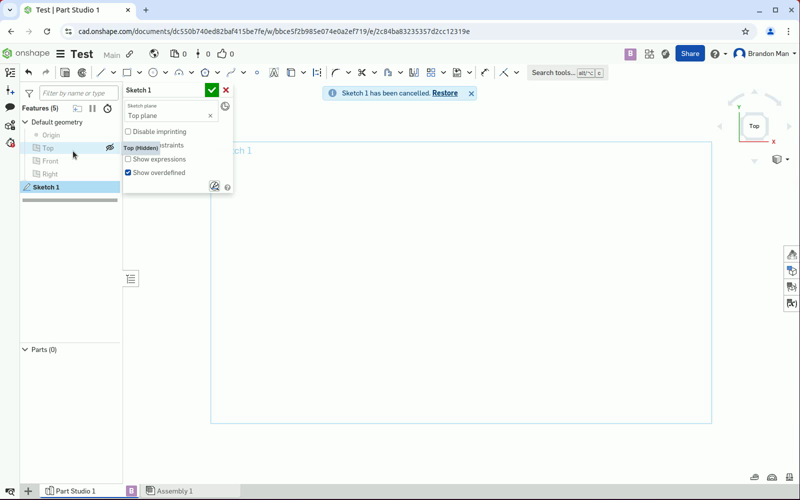
mouse_move(73, 352)
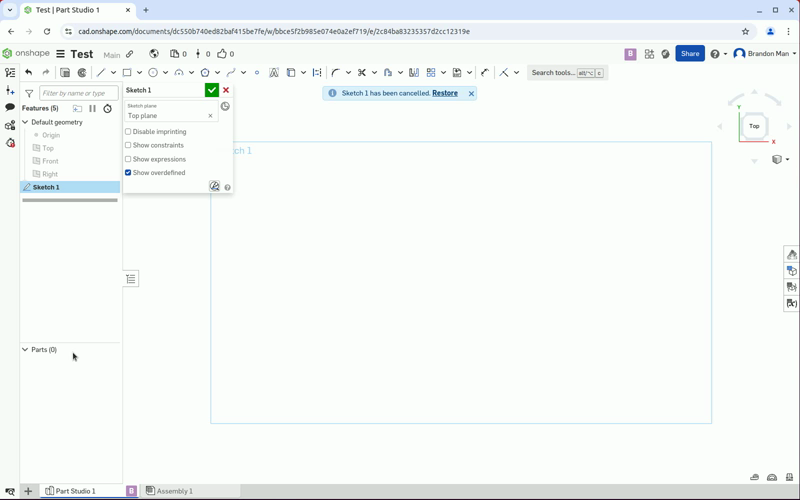
key(y)
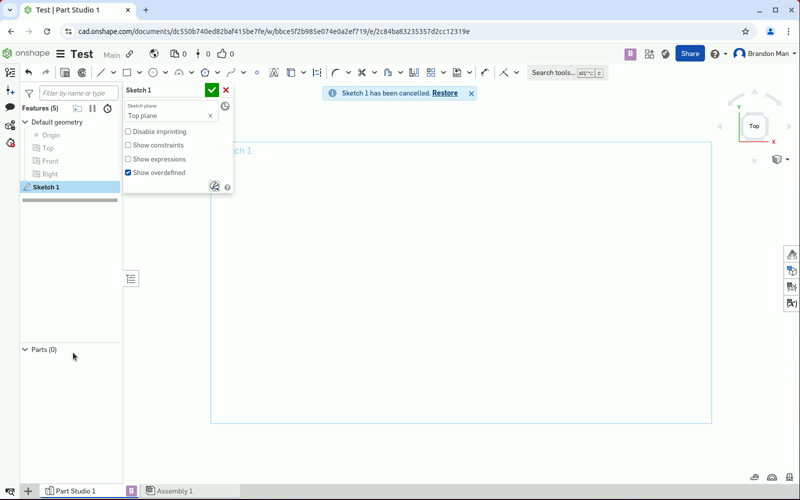
key(l)
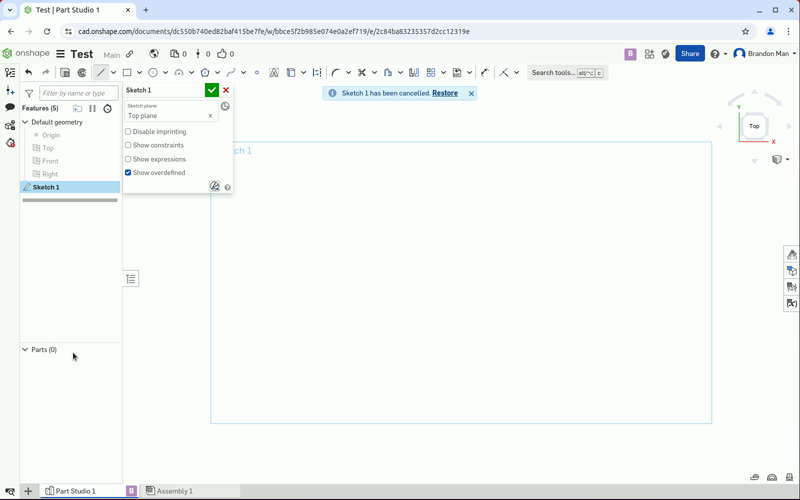
key_down(shift)
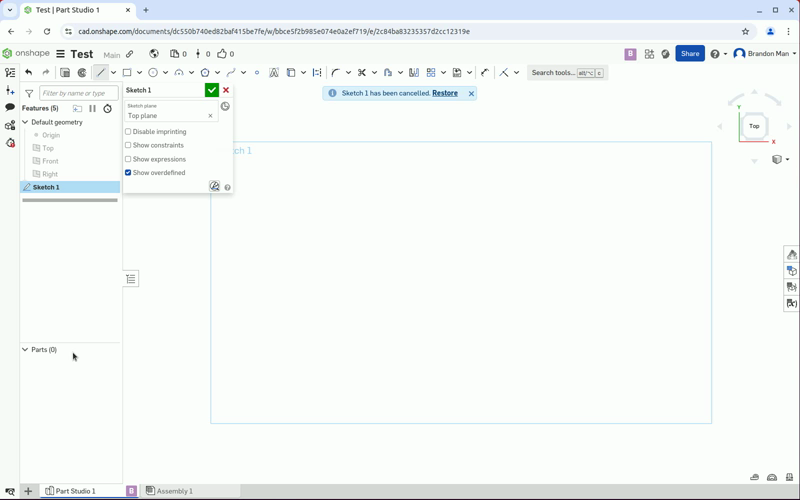
mouse_move(348, 395)
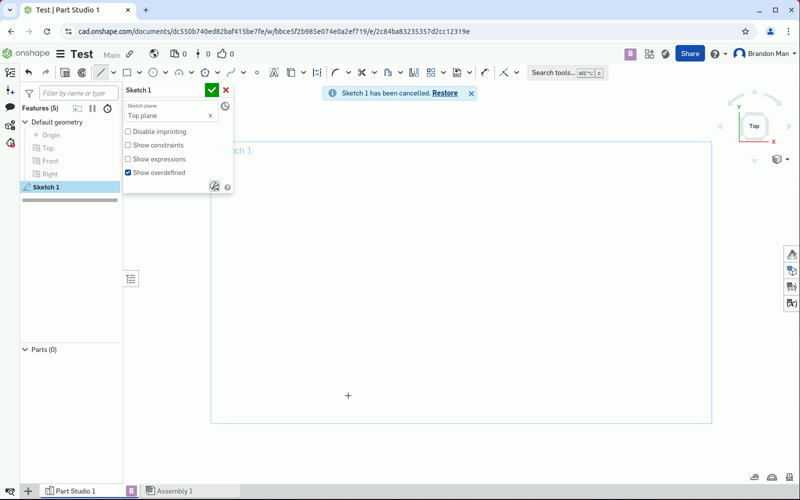
click(348, 395)
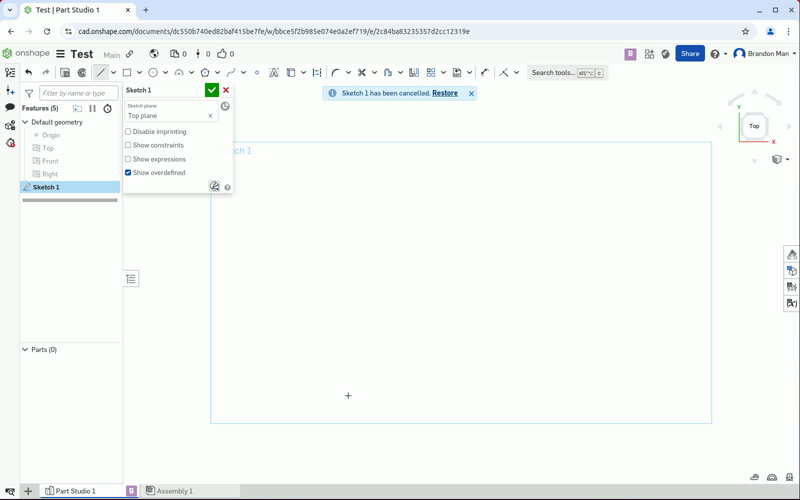
key_up(shift)
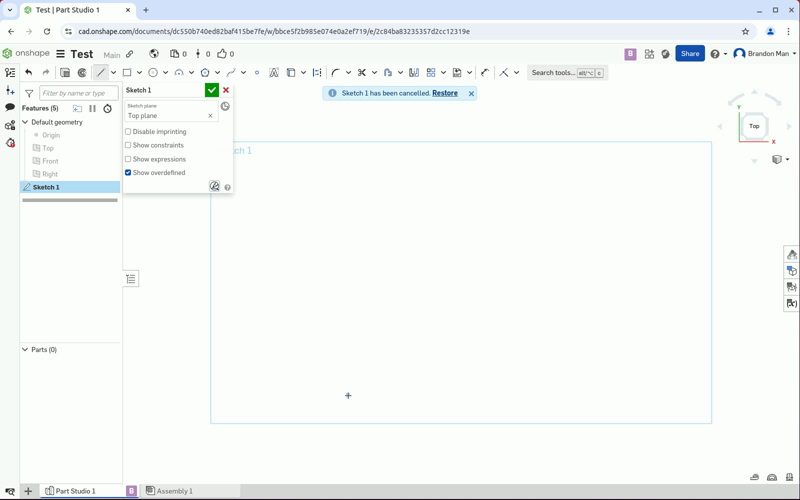
key_down(shift)
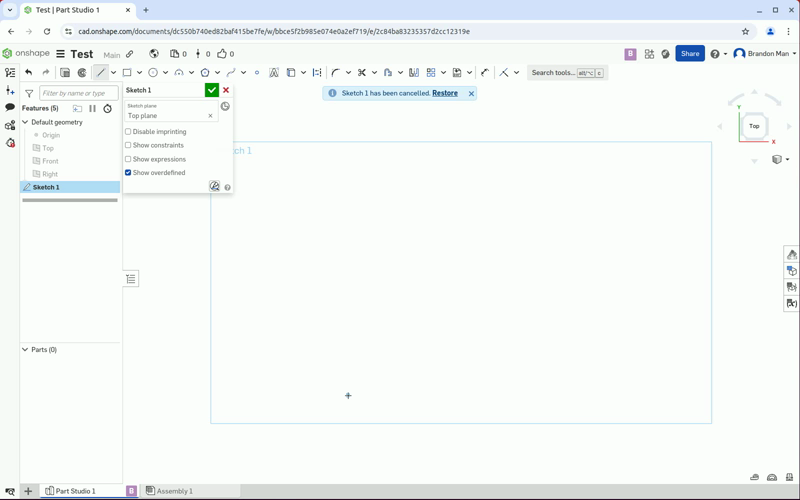
mouse_move(426, 395)
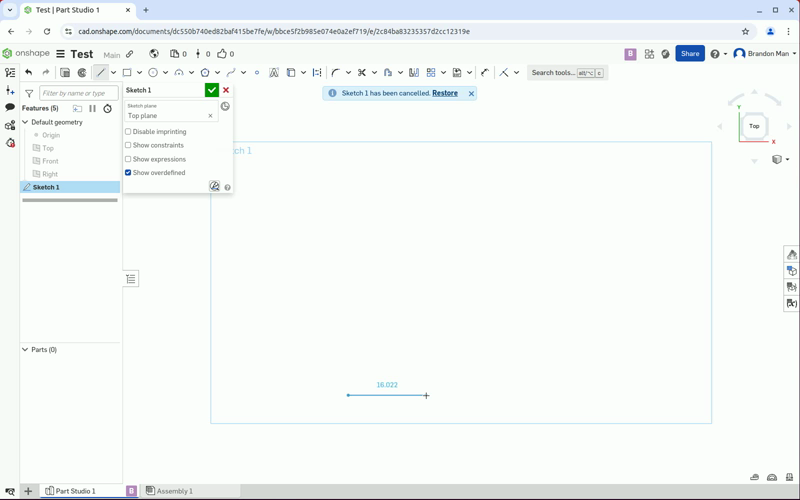
click(426, 395)
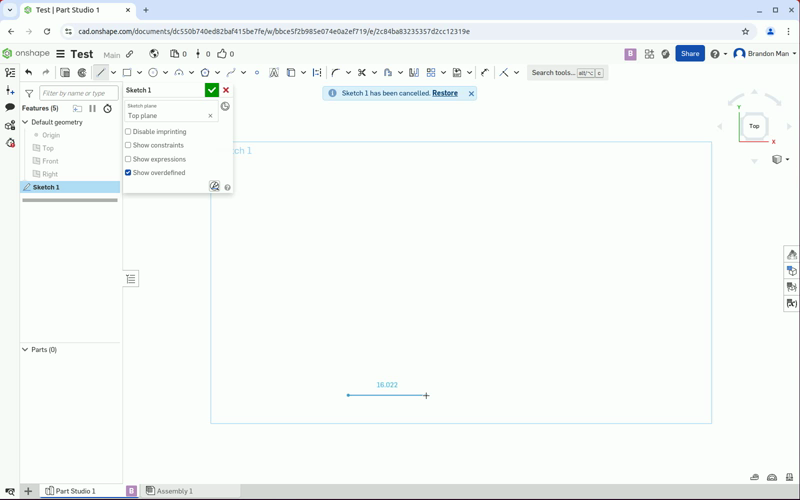
key_up(shift)
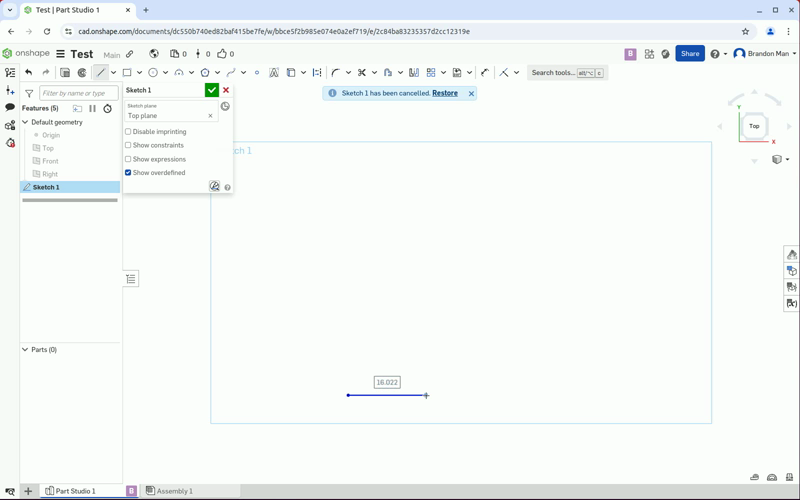
key_down(shift)
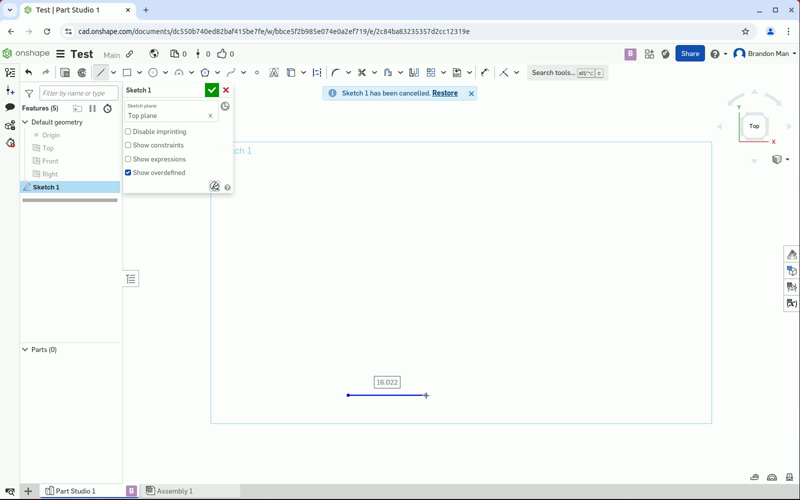
mouse_move(426, 306)
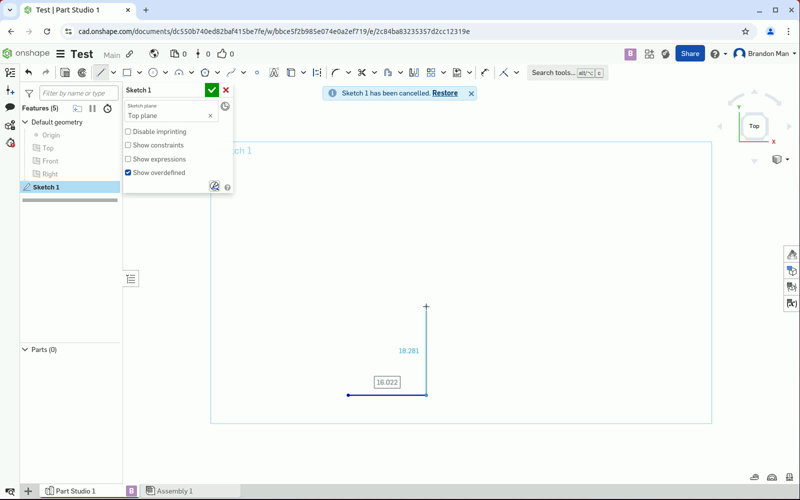
click(426, 306)
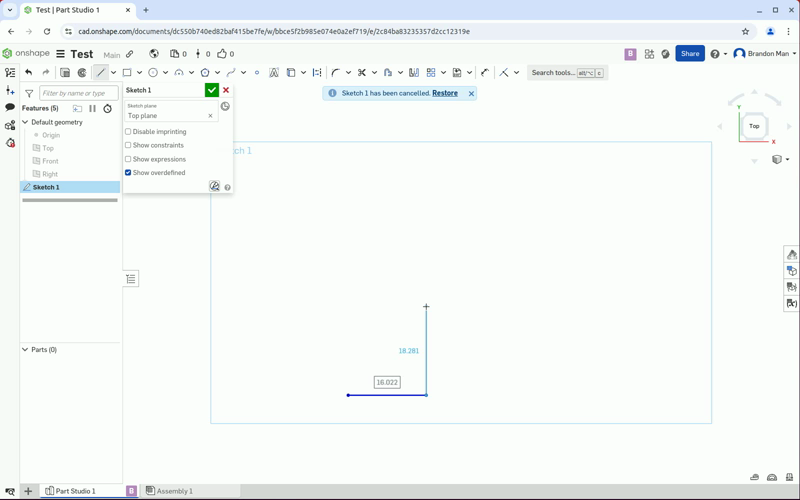
key_up(shift)
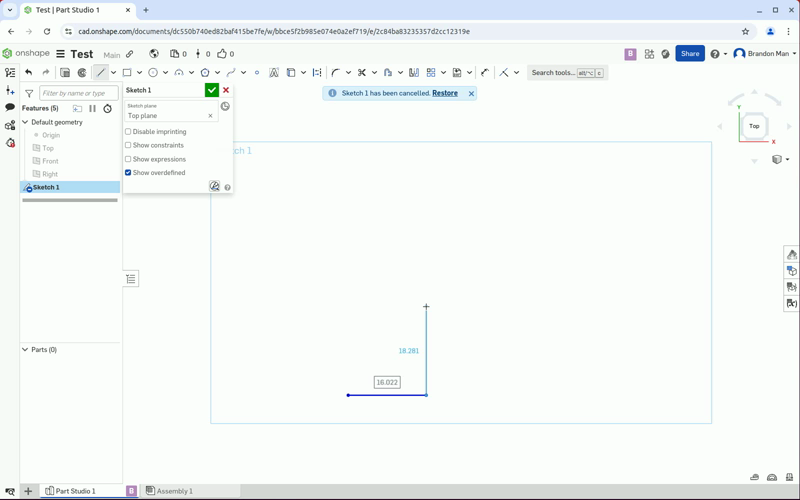
key_down(shift)
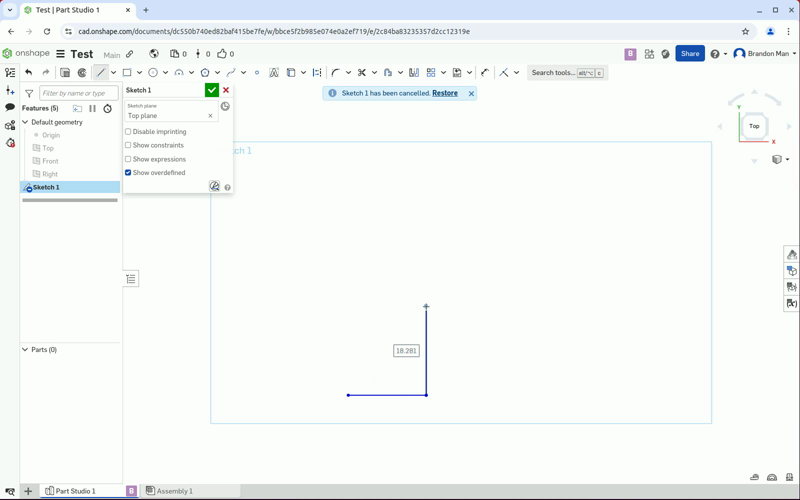
mouse_move(494, 306)
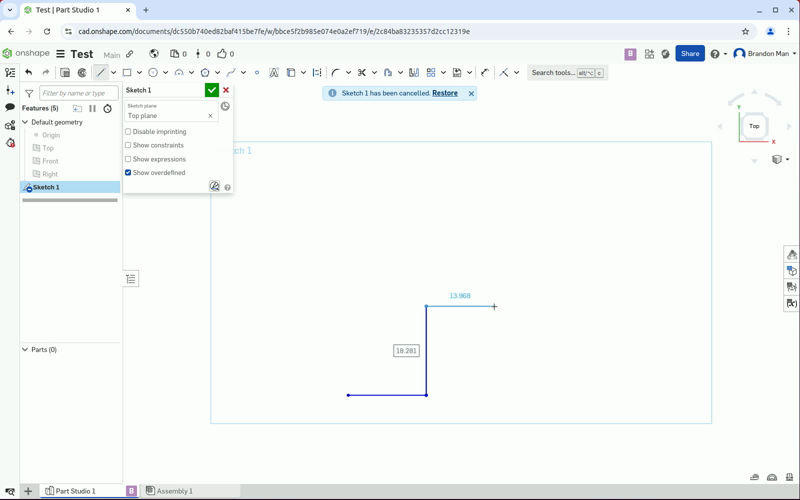
click(494, 306)
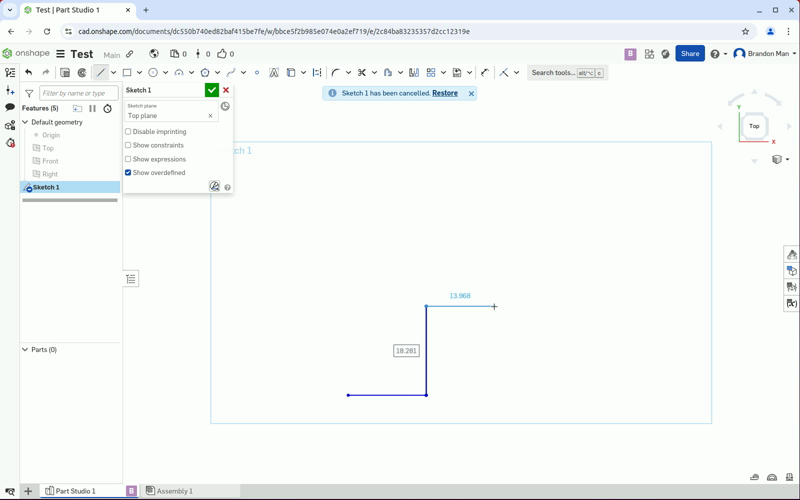
key_up(shift)
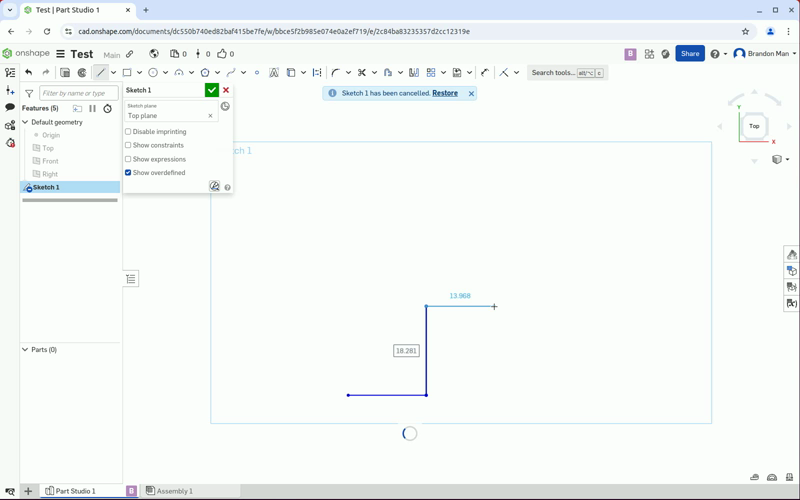
key_down(shift)
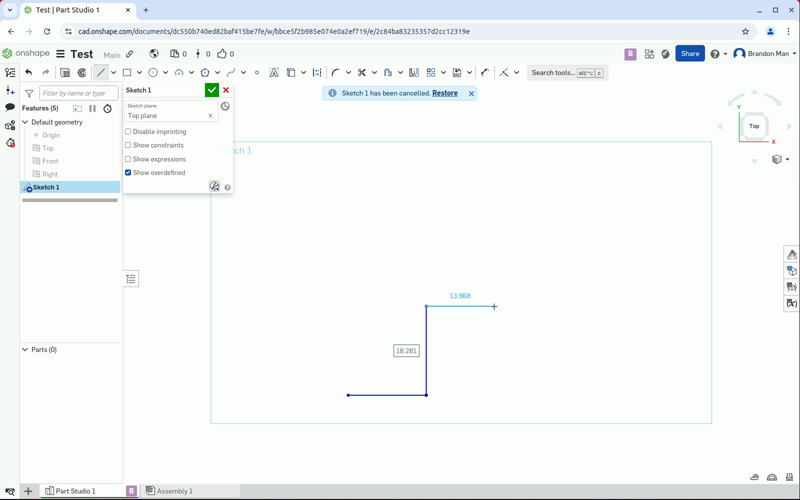
mouse_move(494, 395)
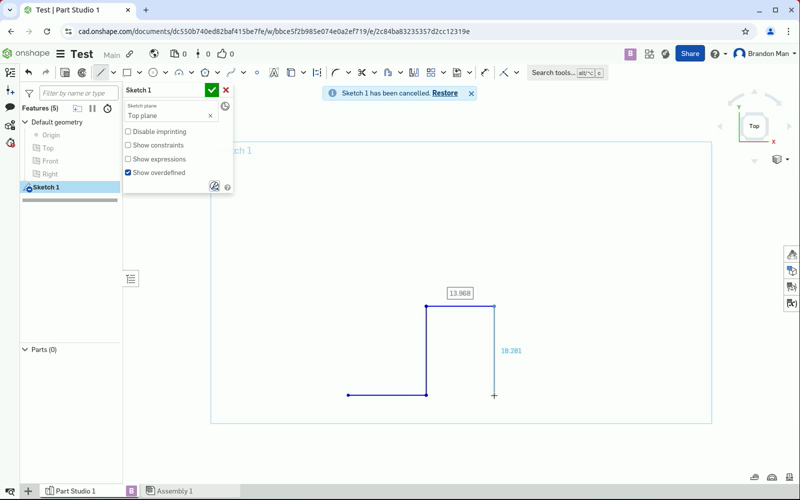
click(494, 395)
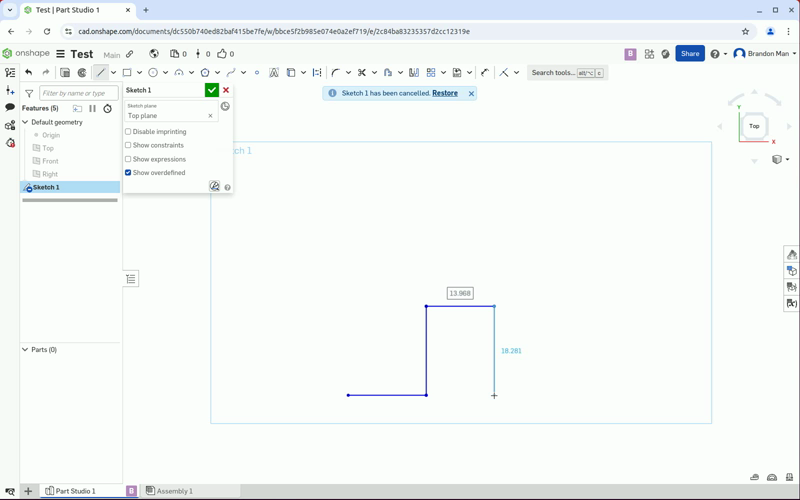
key_up(shift)
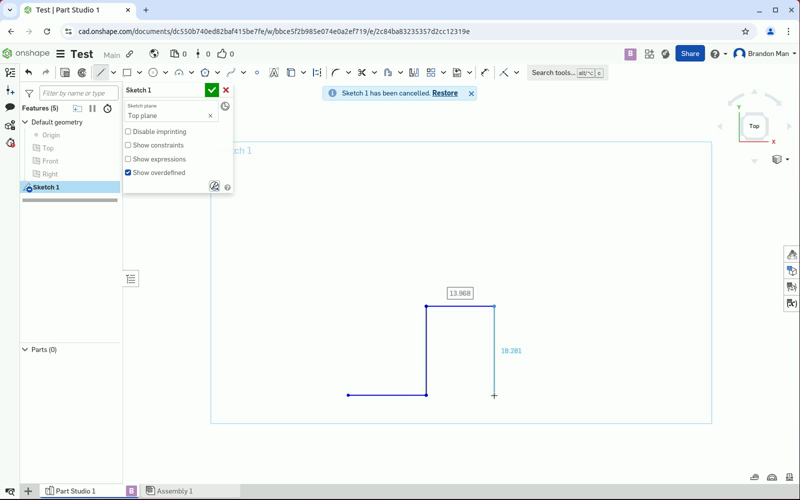
key_down(shift)
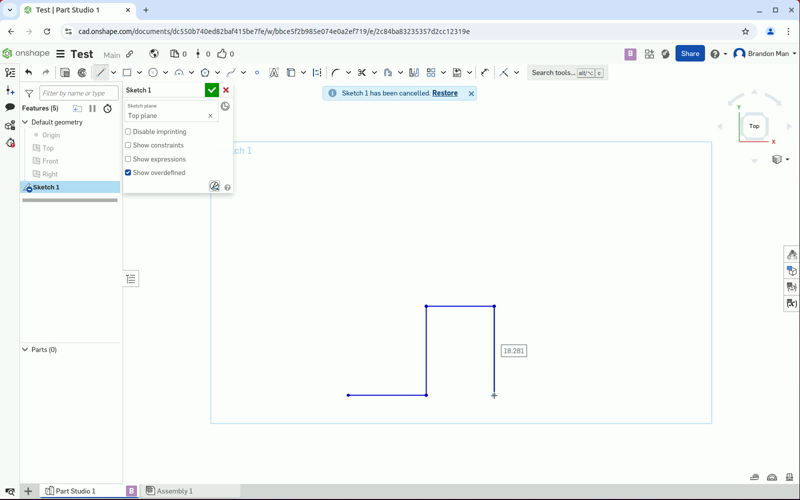
mouse_move(572, 395)
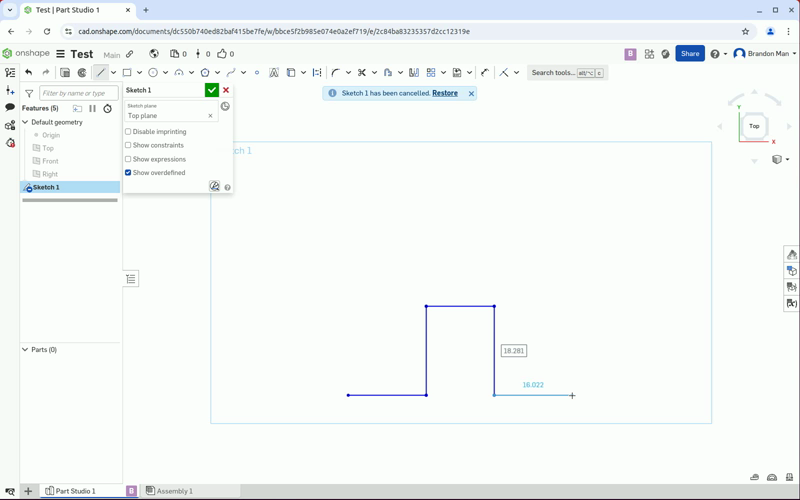
click(572, 395)
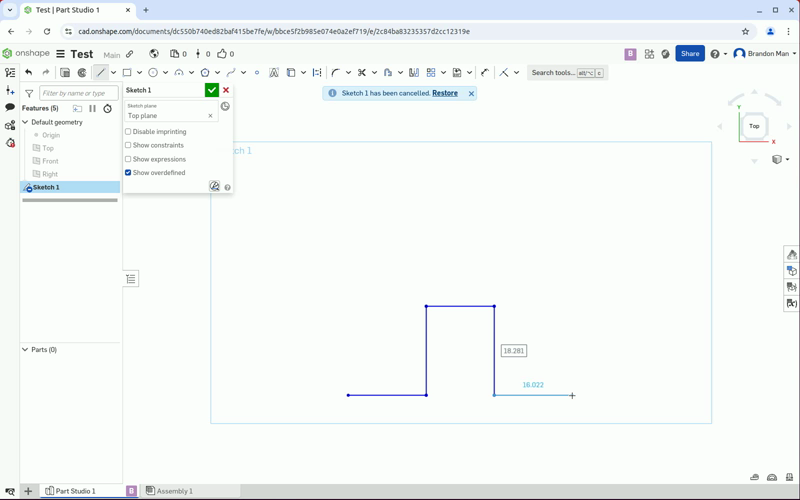
key_up(shift)
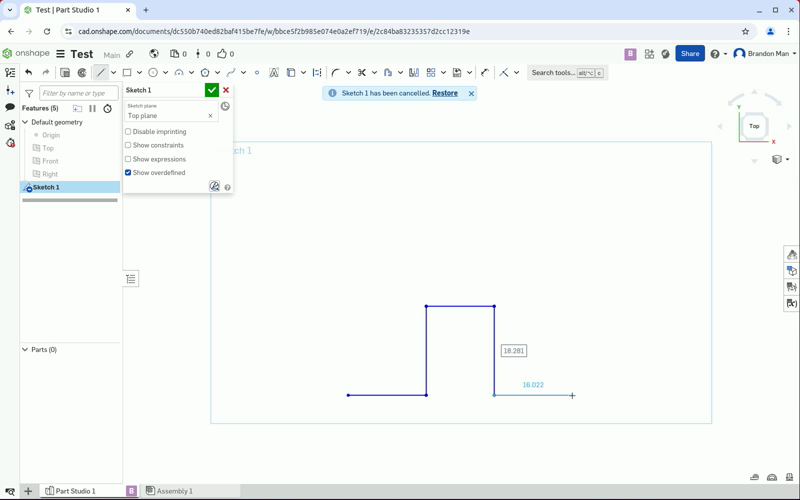
key_down(shift)
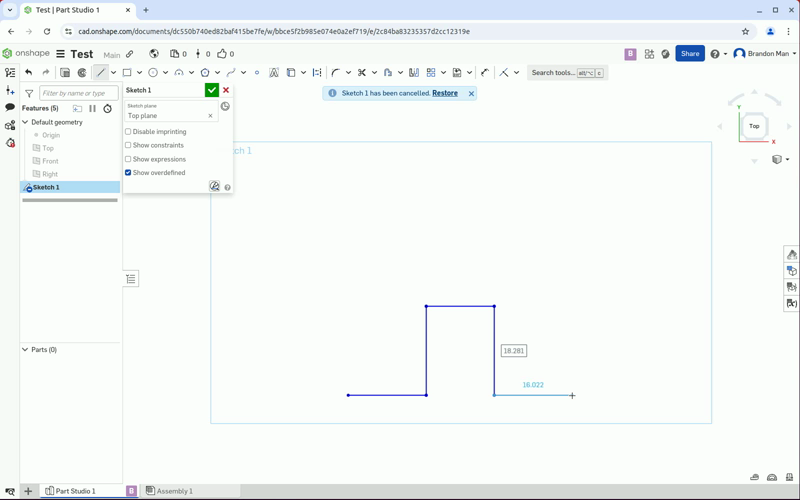
mouse_move(572, 171)
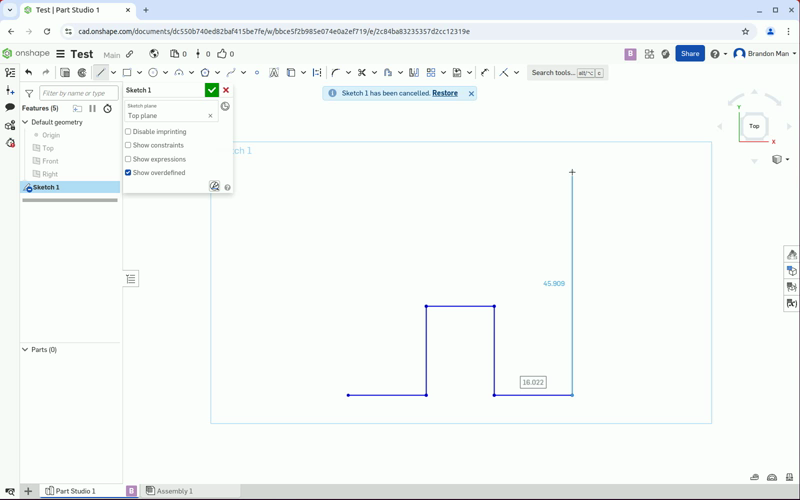
click(572, 171)
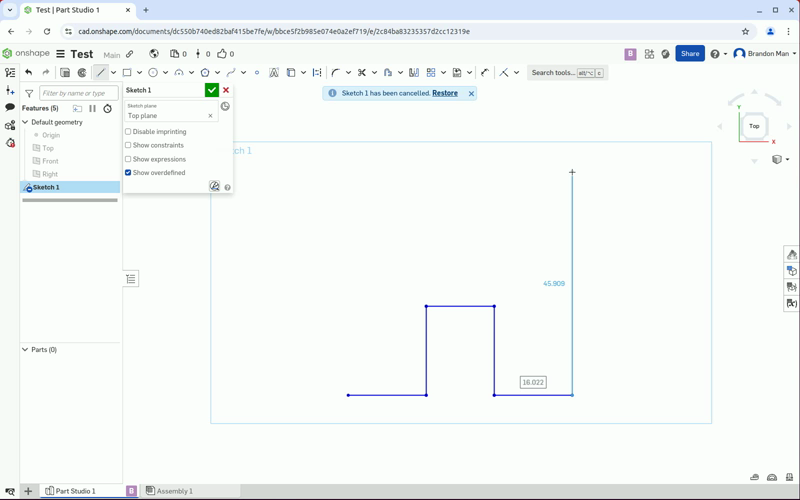
key_up(shift)
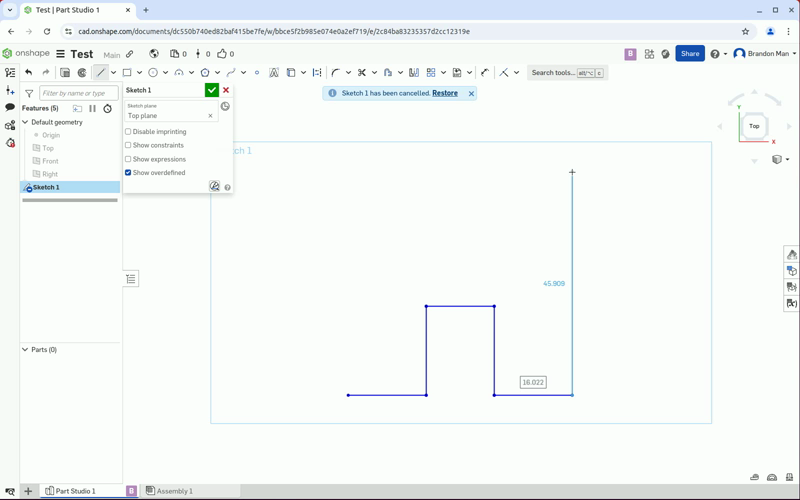
key_down(shift)
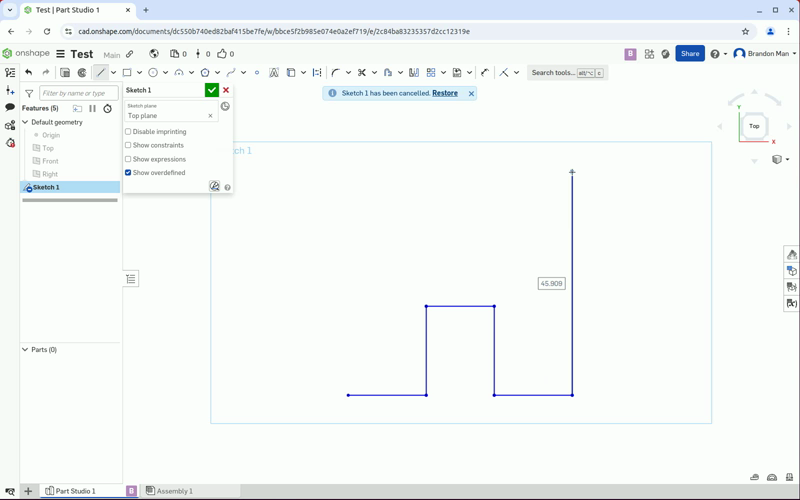
mouse_move(348, 171)
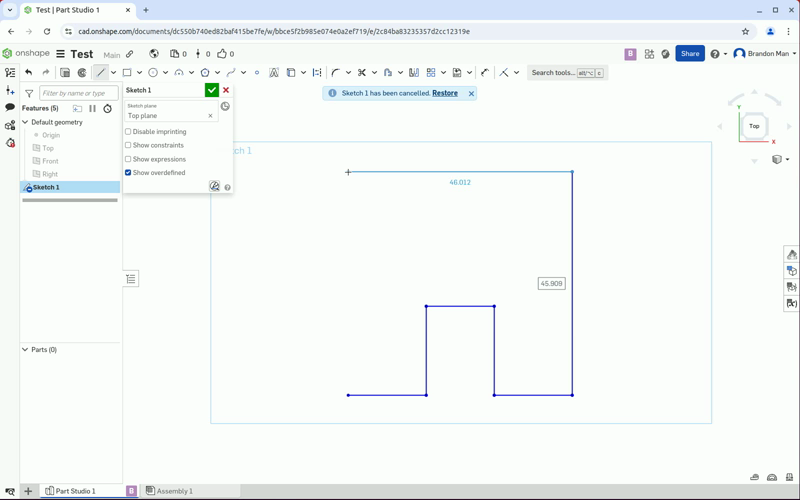
click(348, 171)
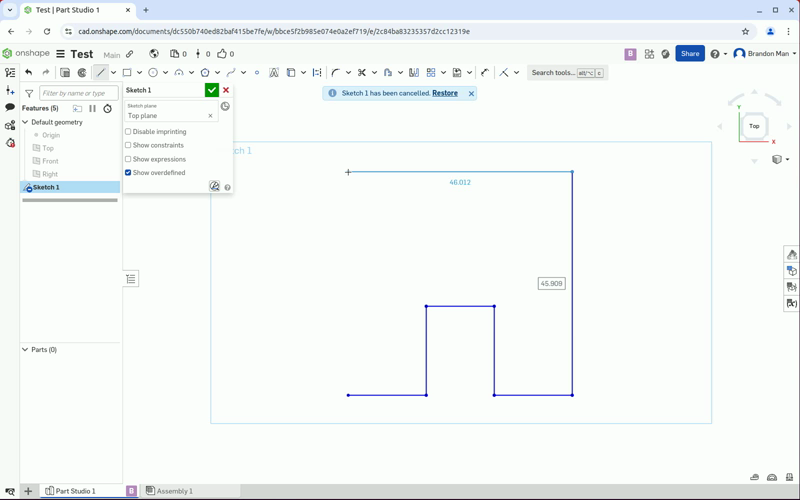
key_up(shift)
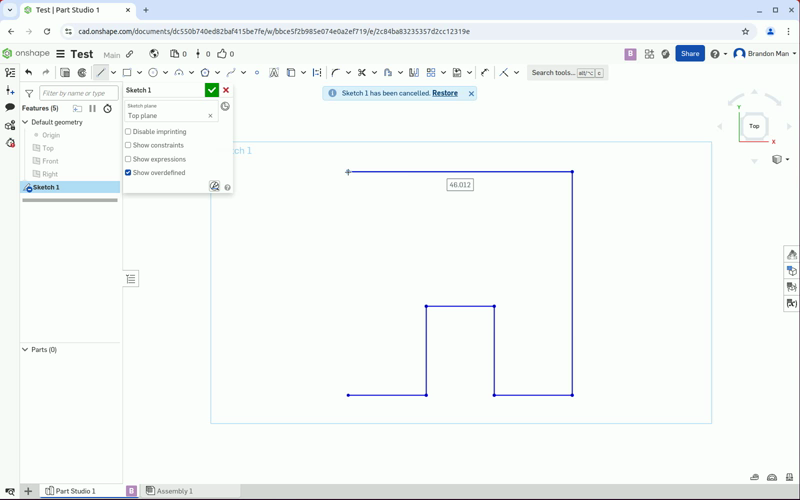
key_down(shift)
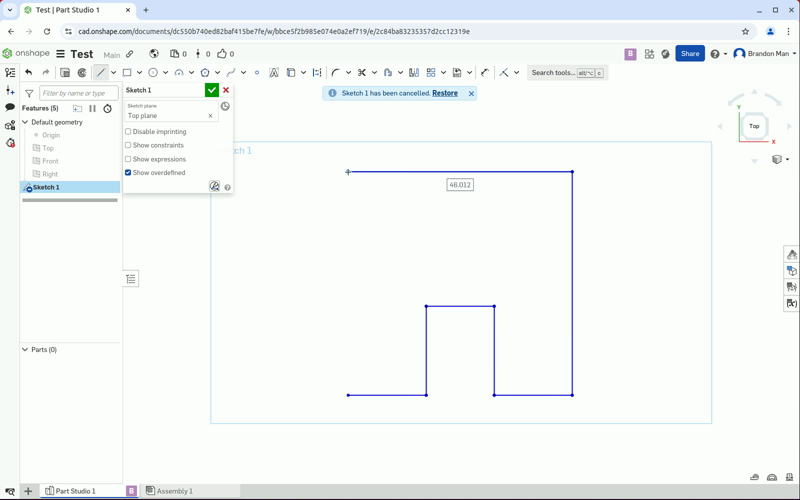
mouse_move(348, 395)
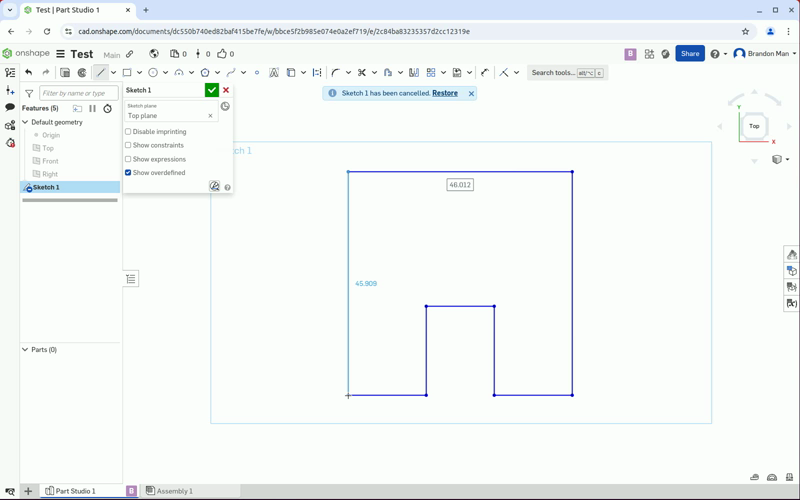
key_up(shift)
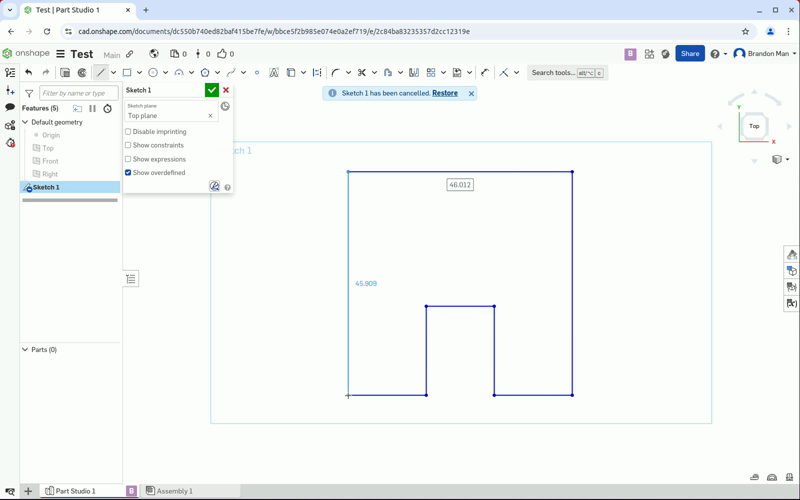
click(348, 395)
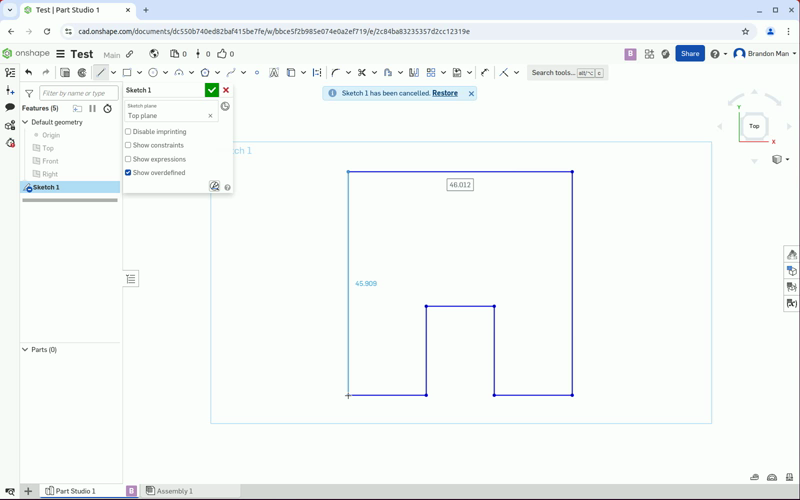
key(esc)
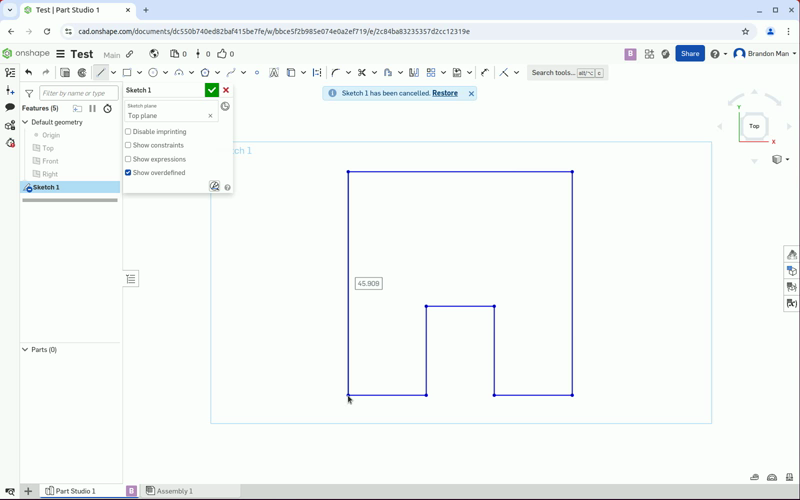
key(c)
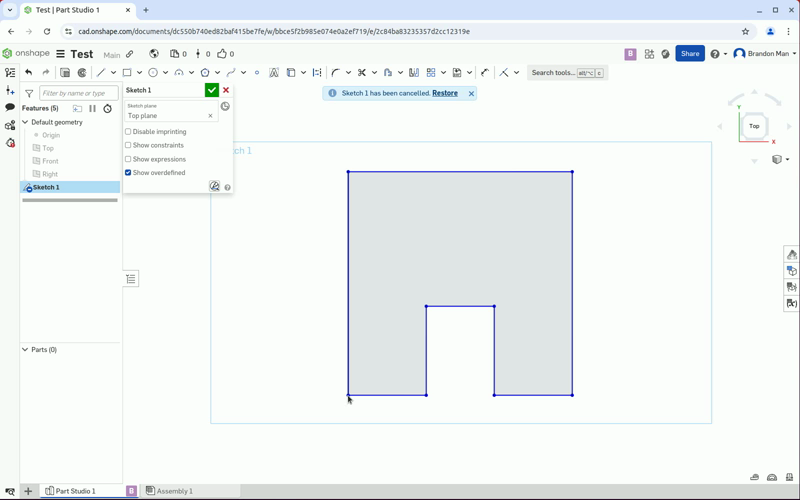
key_down(shift)
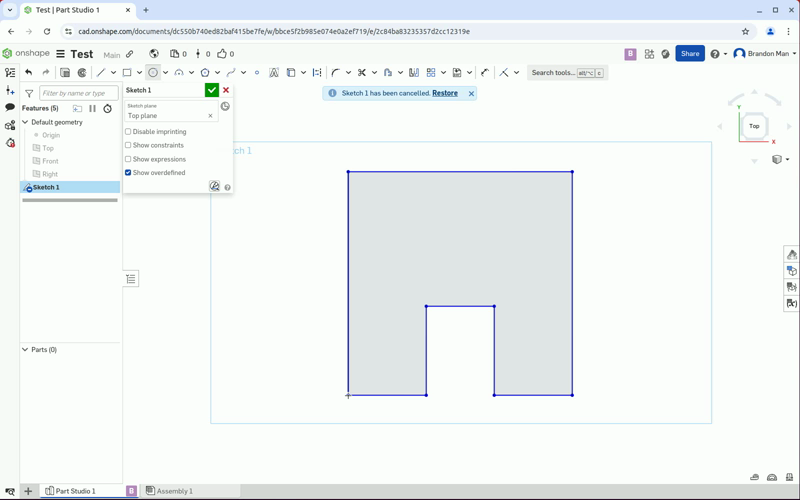
mouse_move(461, 240)
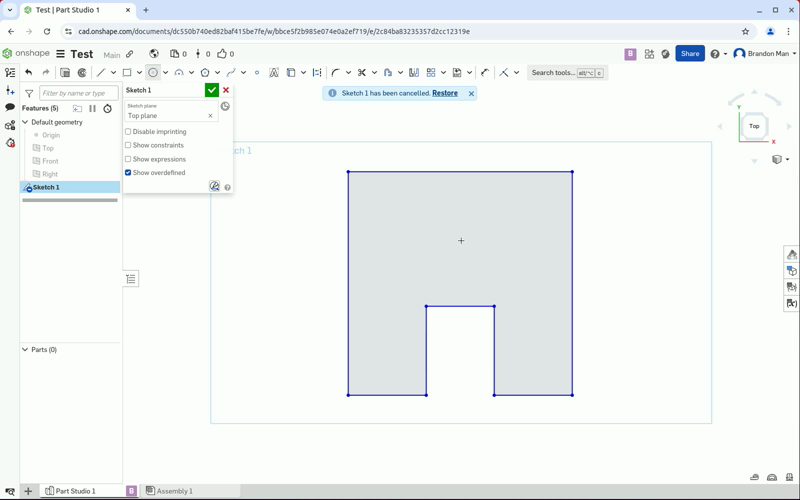
click(461, 240)
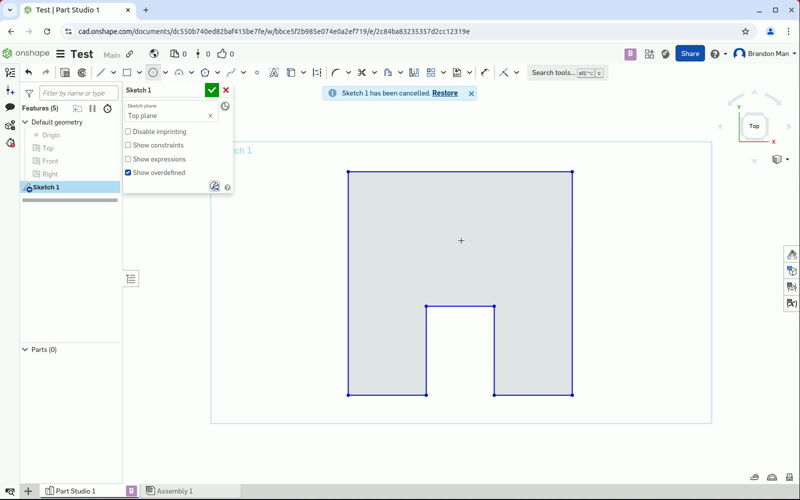
key_up(shift)
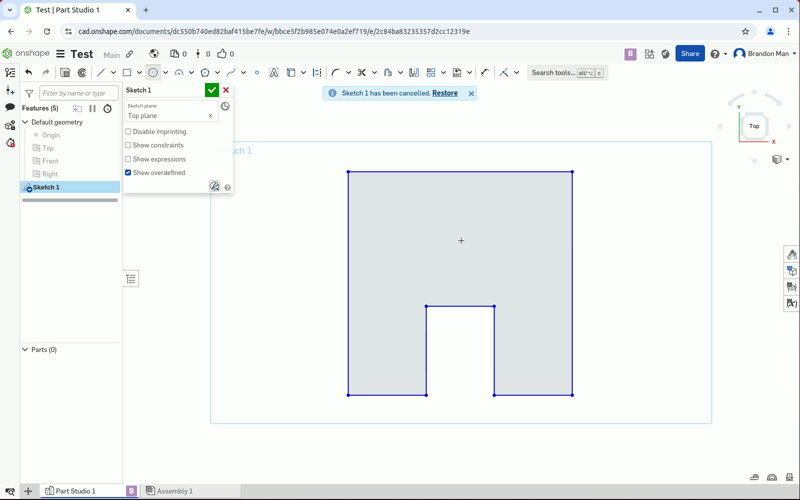
mouse_move(517, 240)
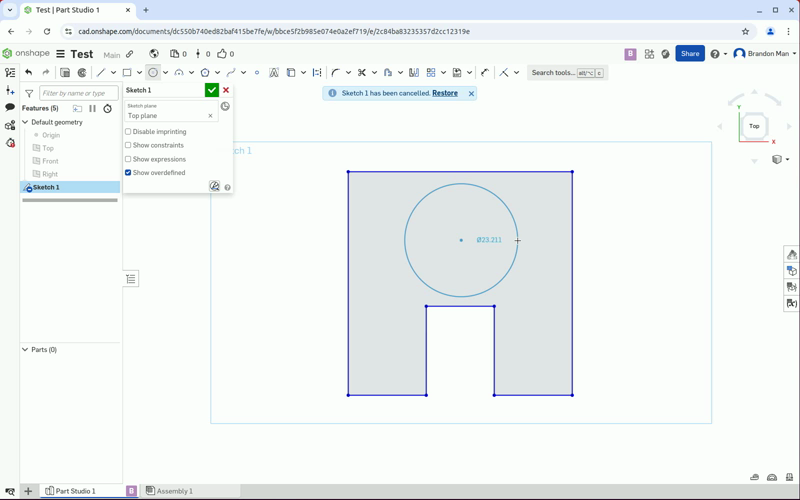
click(517, 240)
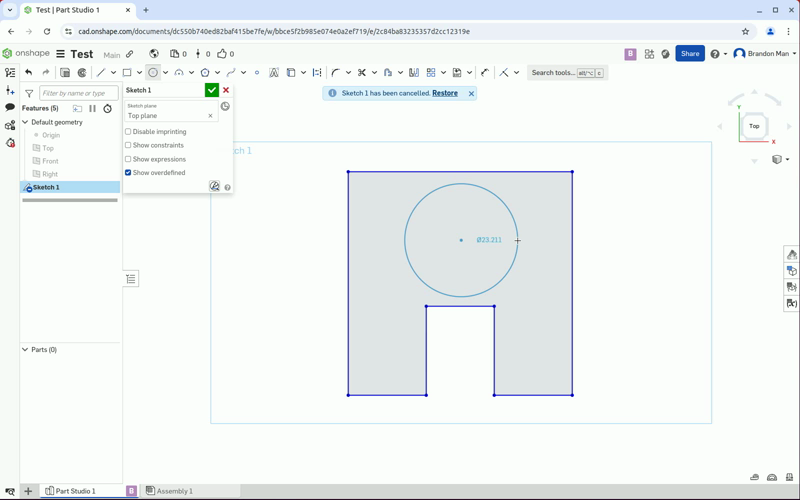
key(esc)
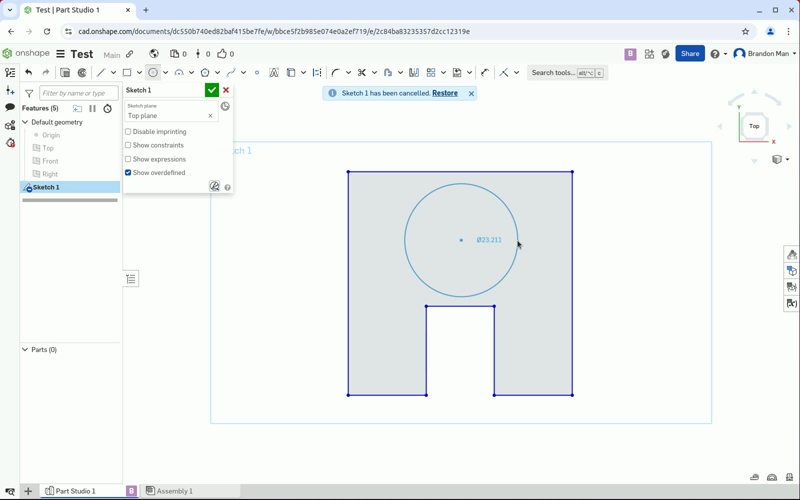
key(c)
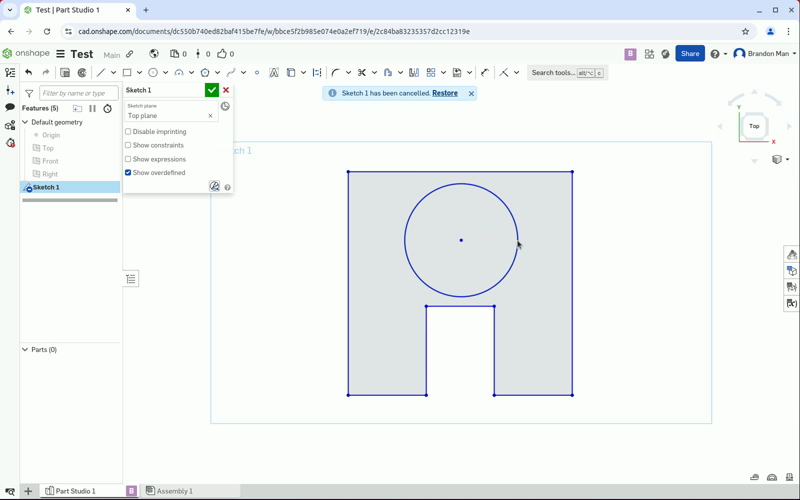
key_down(shift)
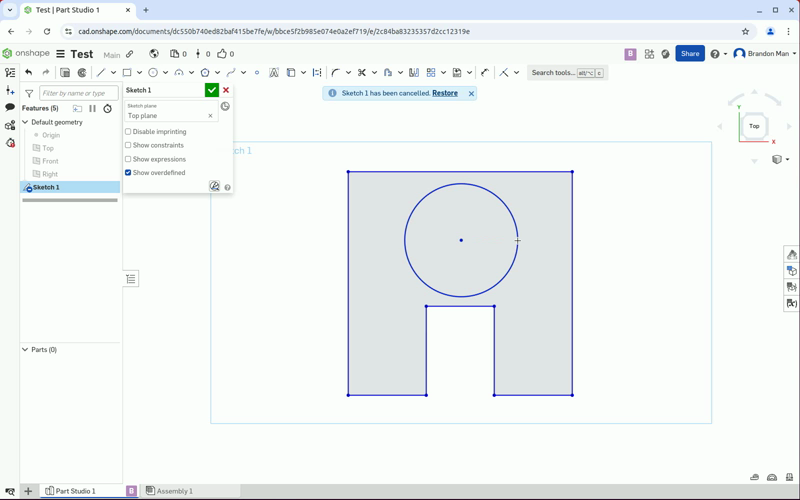
mouse_move(532, 350)
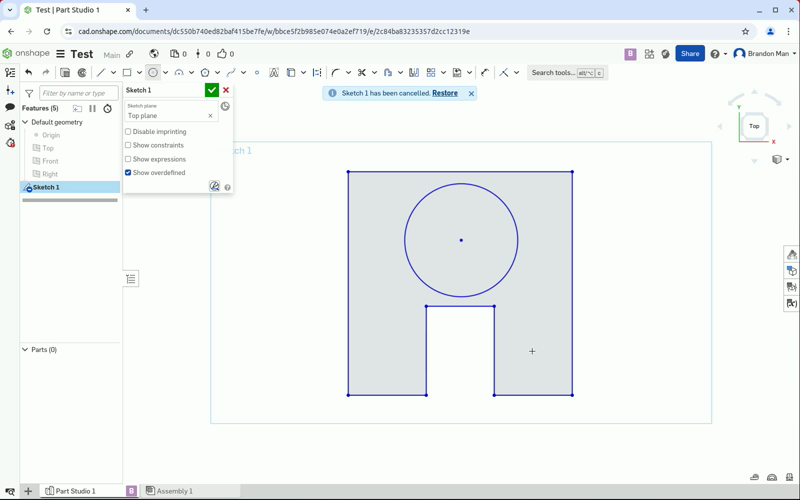
click(532, 350)
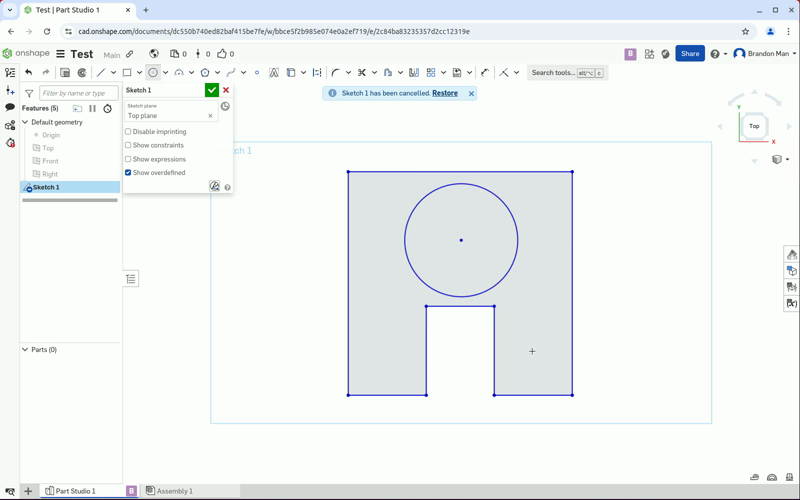
key_up(shift)
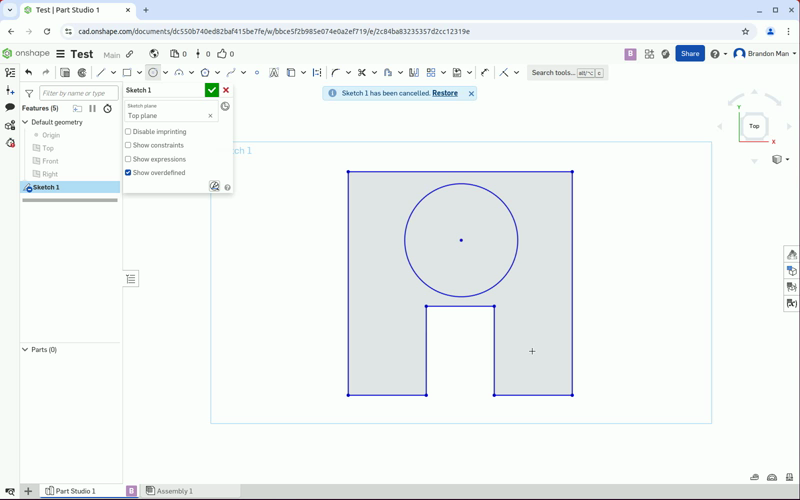
mouse_move(548, 350)
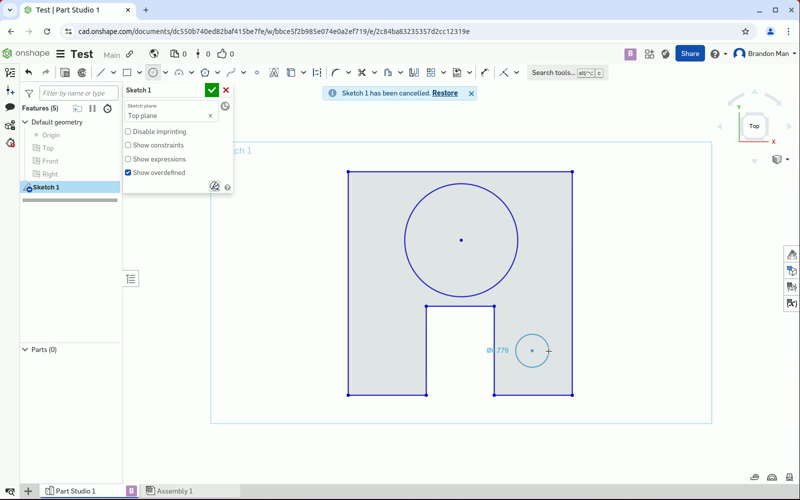
click(548, 350)
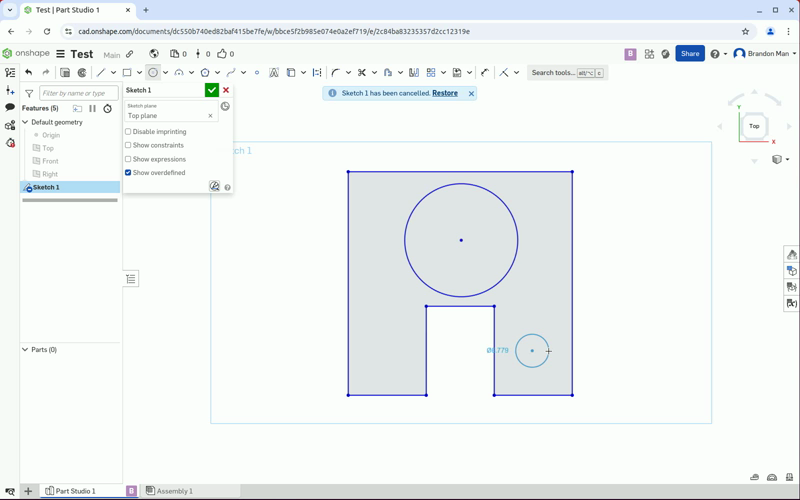
key(esc)
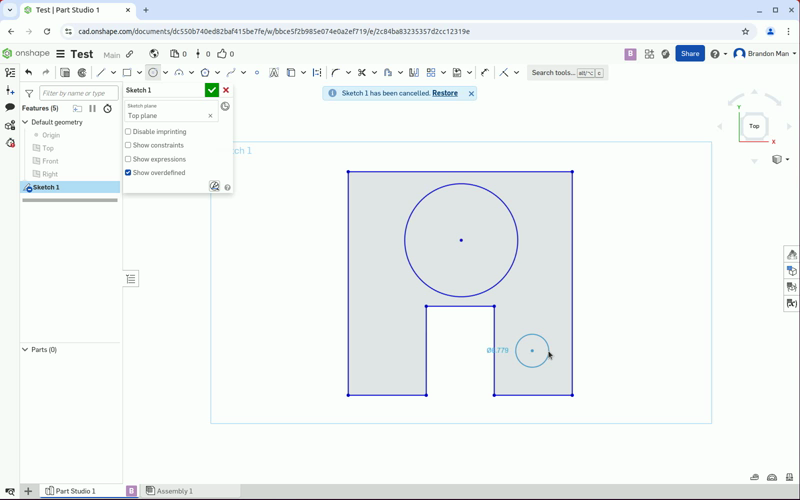
mouse_move(396, 342)
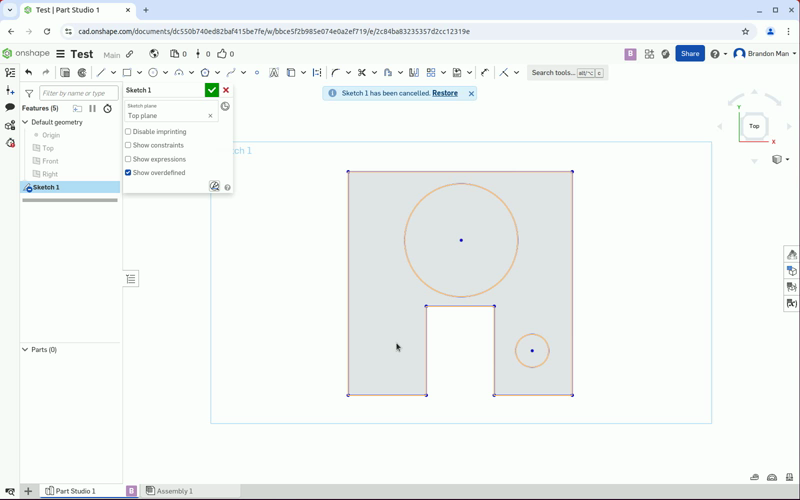
click(396, 342)
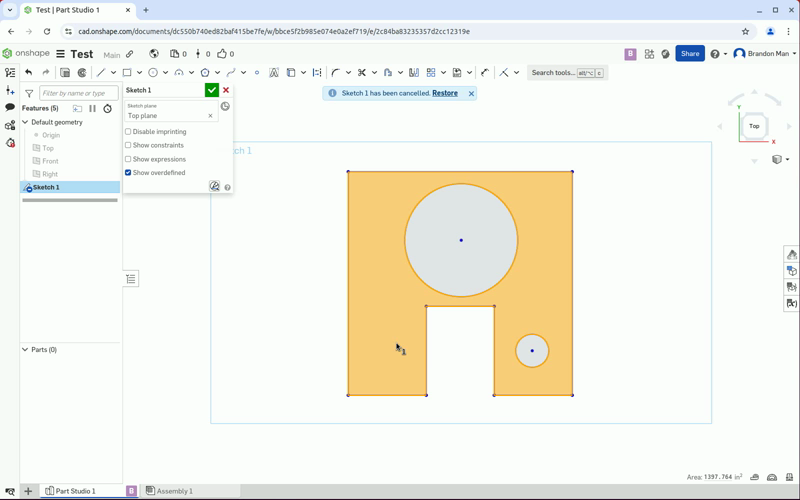
mouse_move(73, 352)
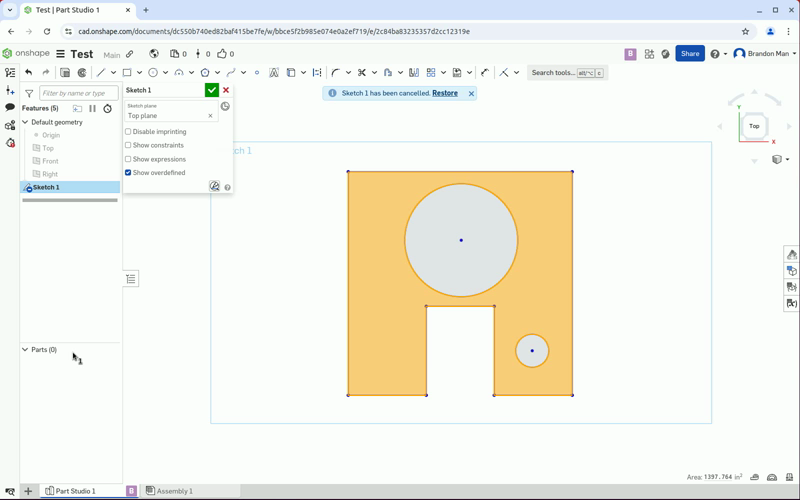
key(shift+y)
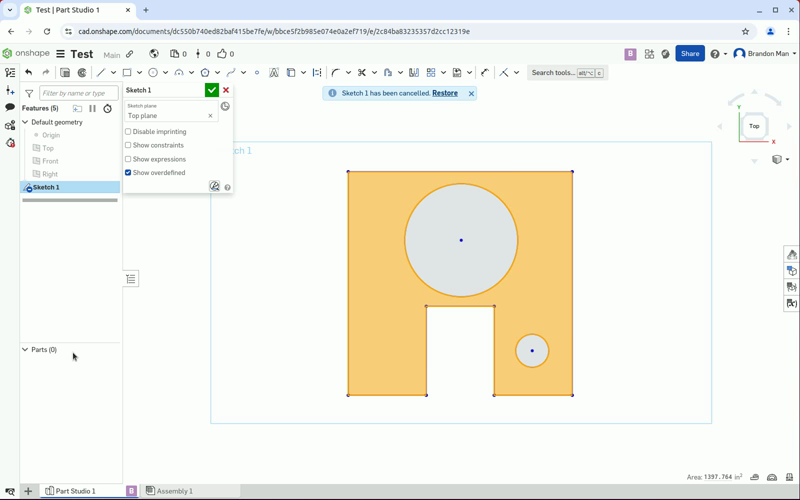
key(shift+e)
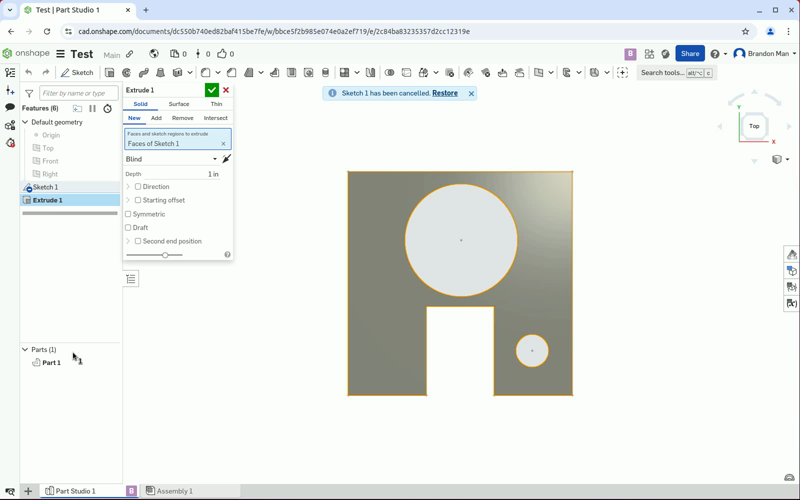
mouse_move(143, 106)
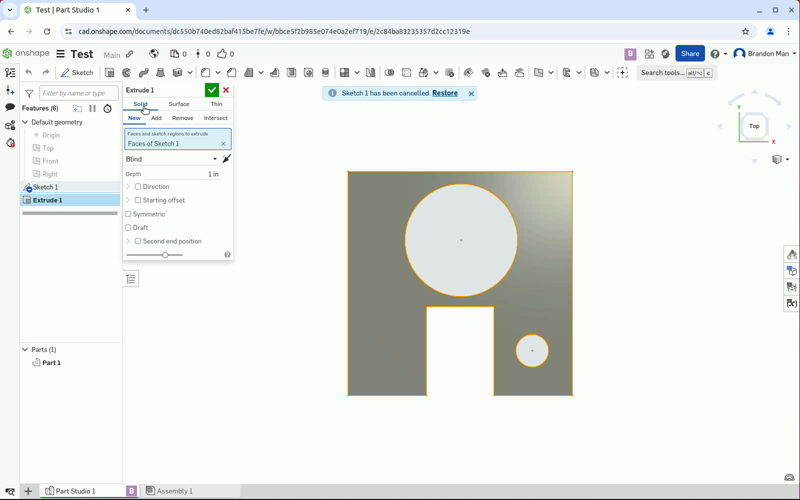
click(143, 106)
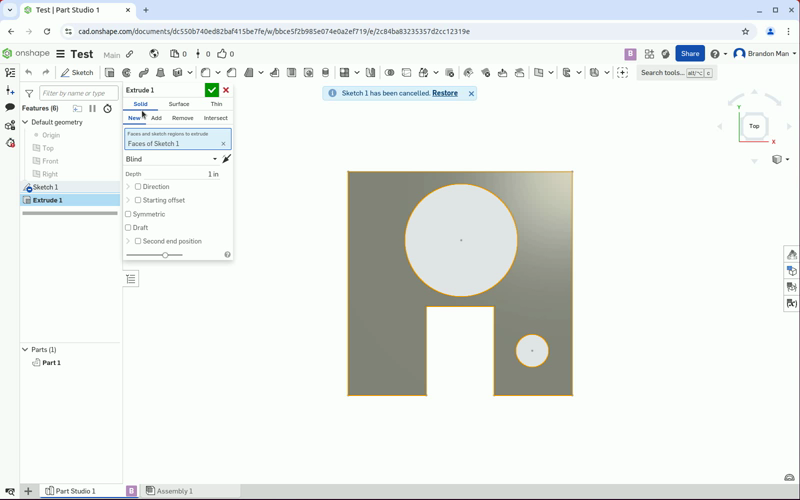
mouse_move(137, 120)
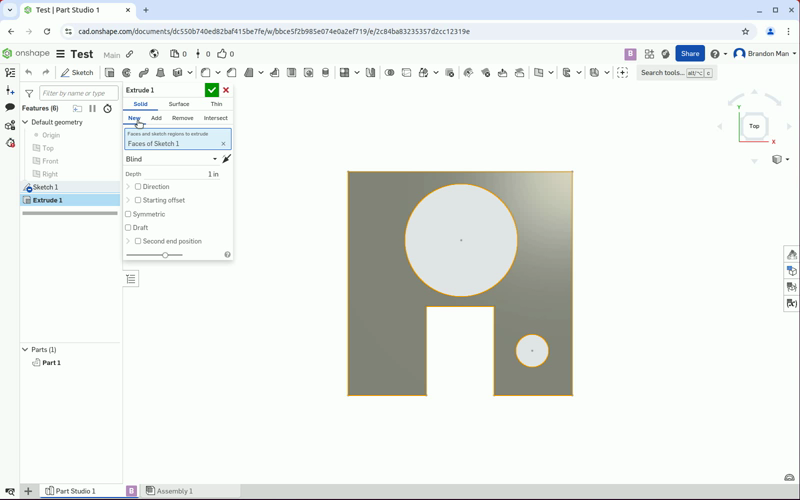
click(137, 120)
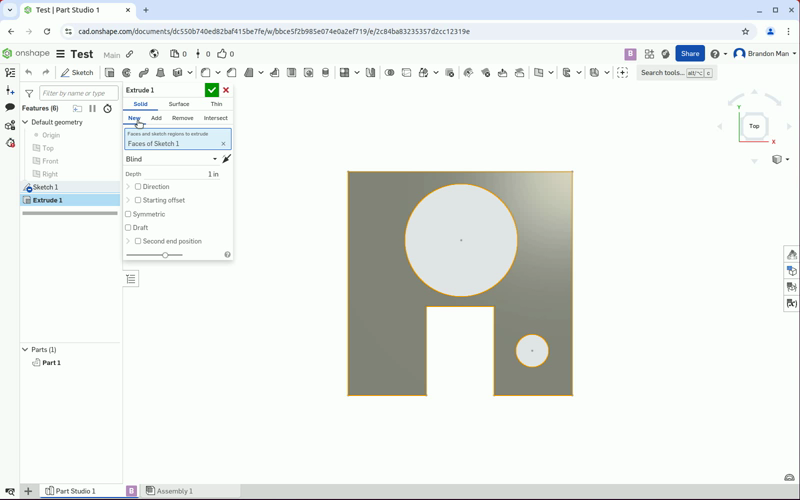
key(tab, 4)
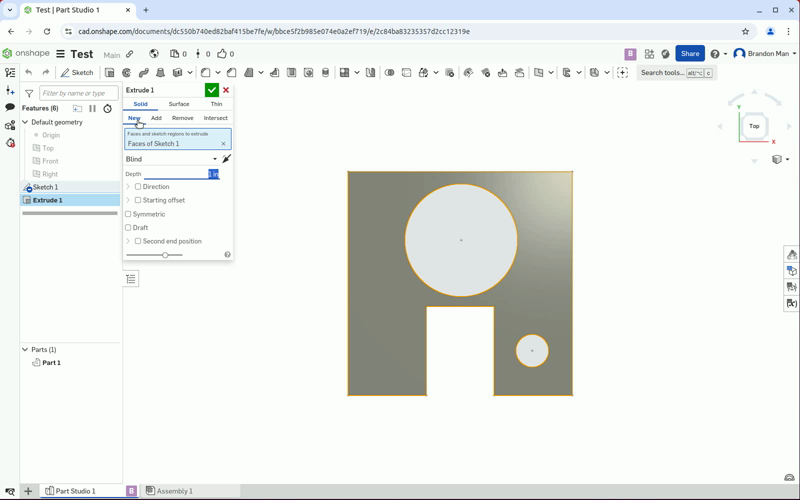
text(13.961)
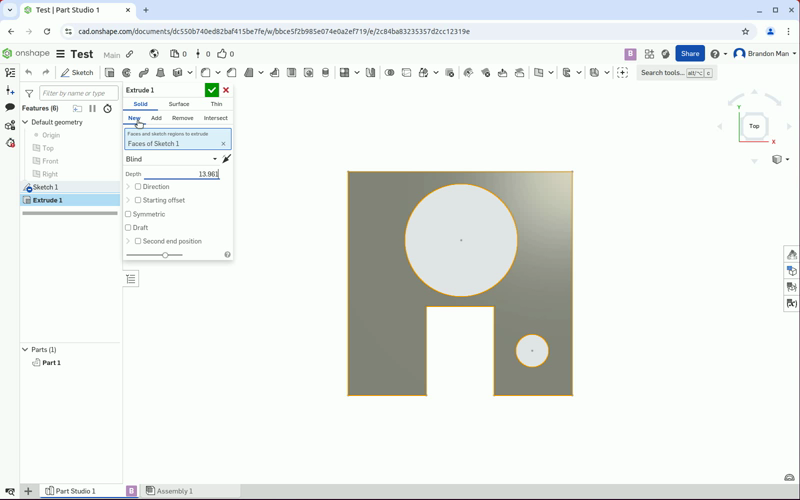
key(enter)
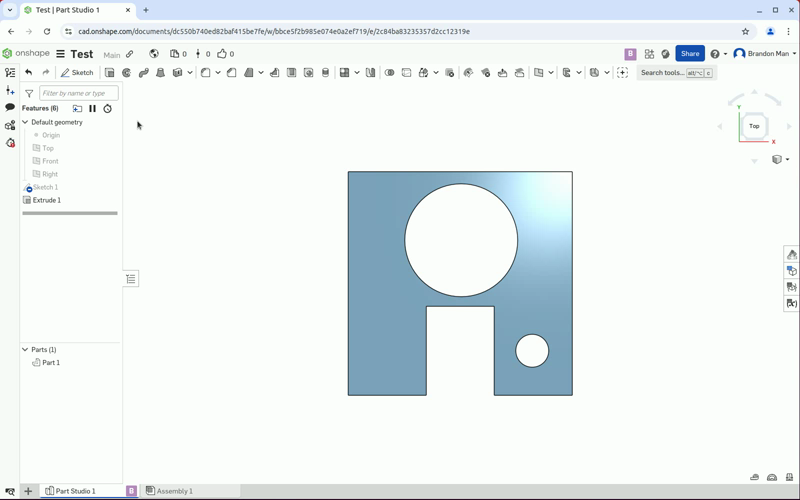
key(shift+h)
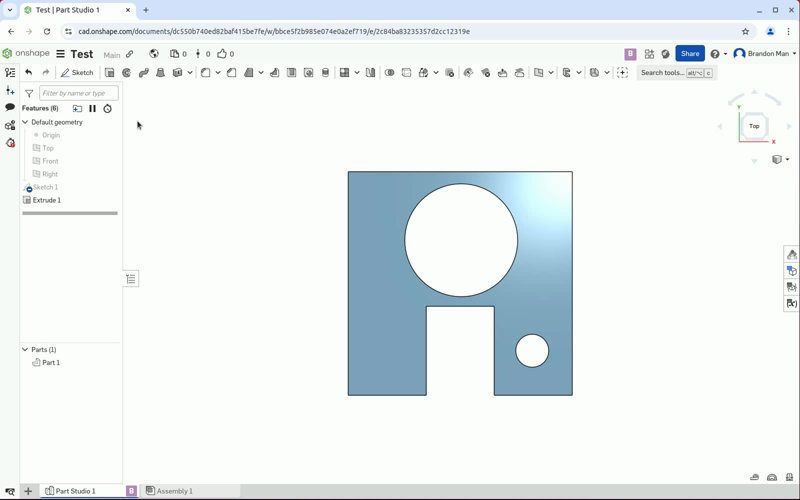
key(shift+h)
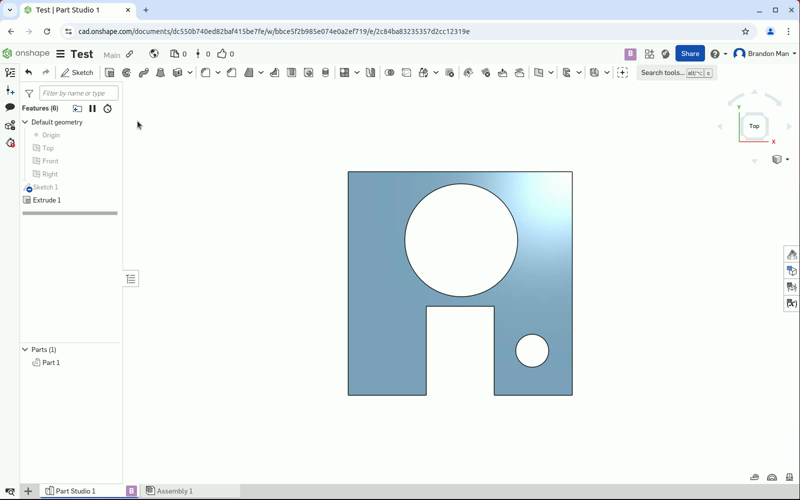
mouse_move(73, 189)
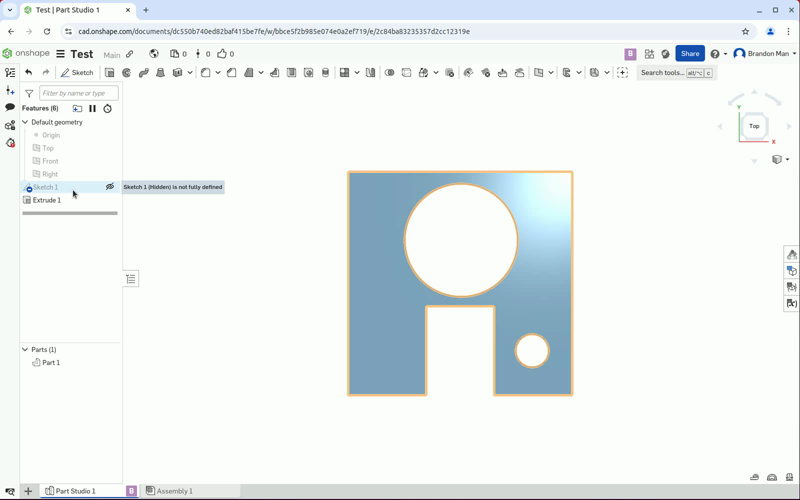
click(73, 189)
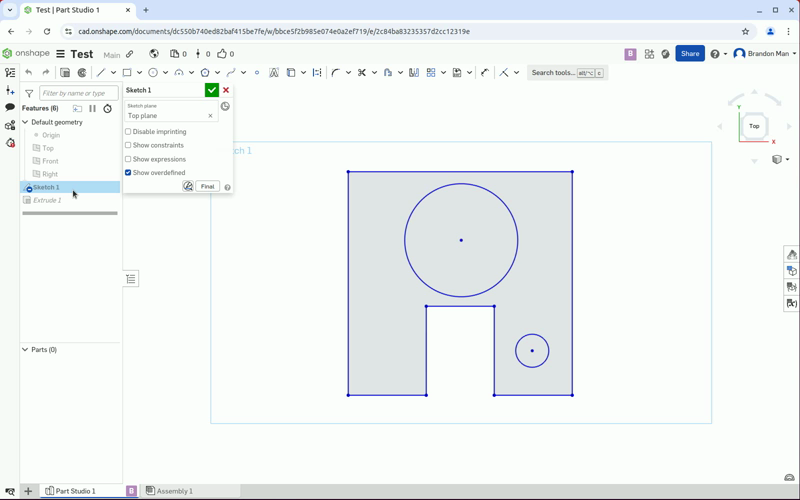
mouse_move(229, 92)
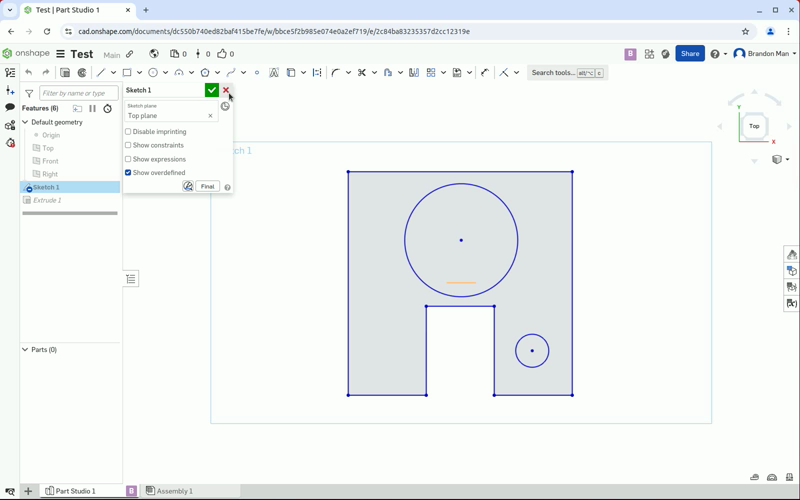
click(229, 92)
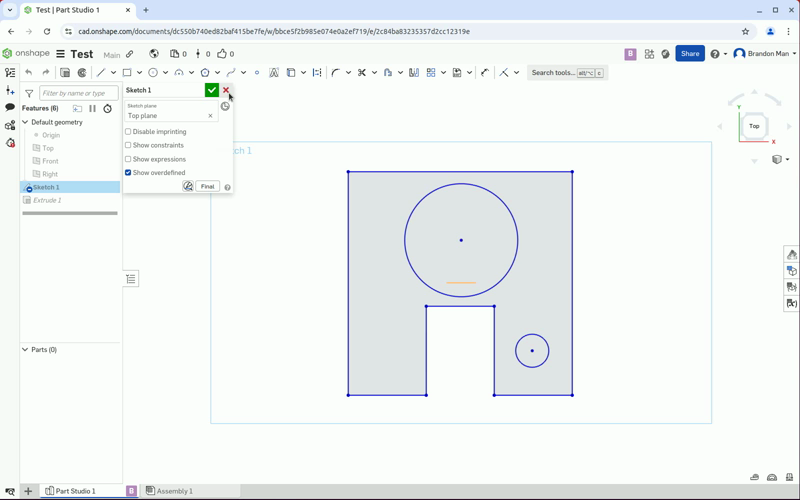
key(shift+s)
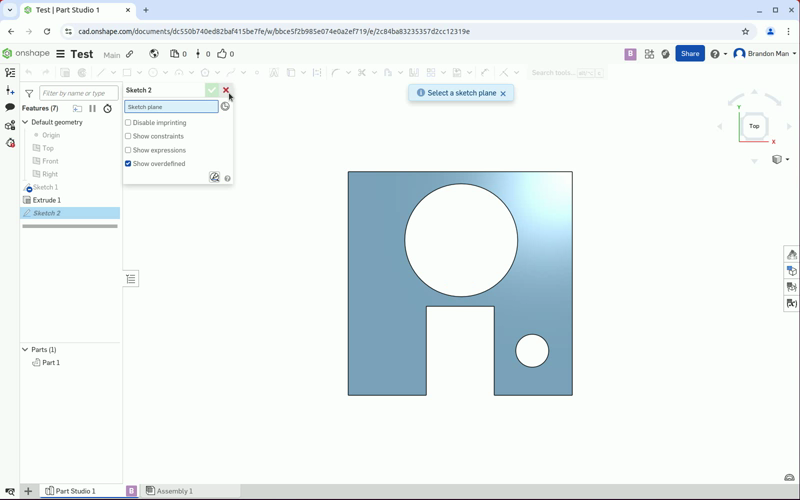
mouse_move(73, 150)
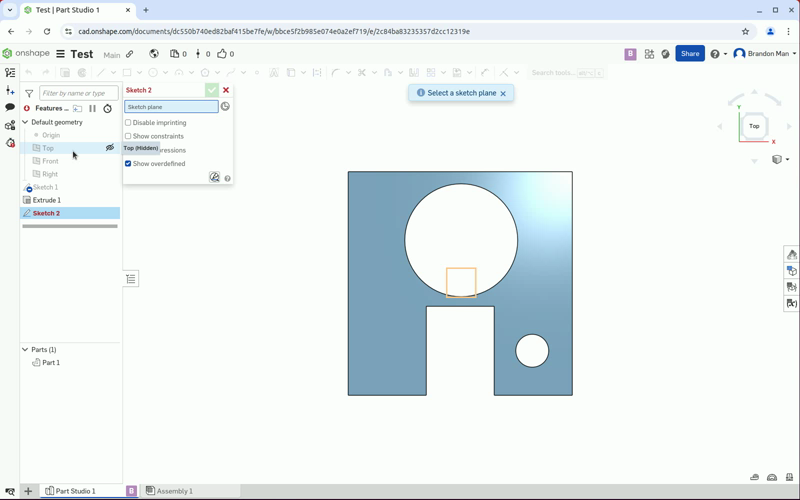
click(73, 150)
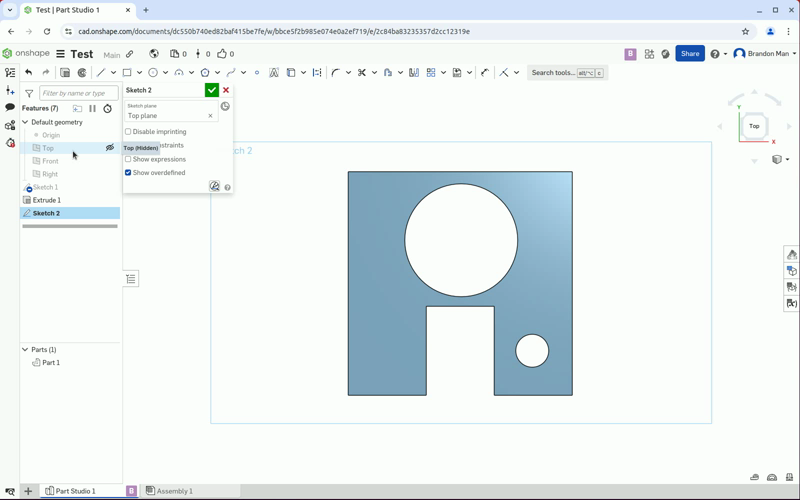
mouse_move(73, 352)
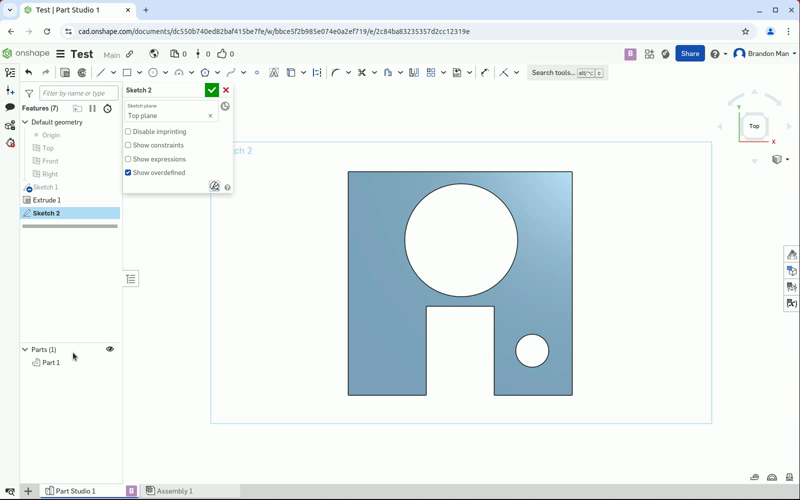
key(y)
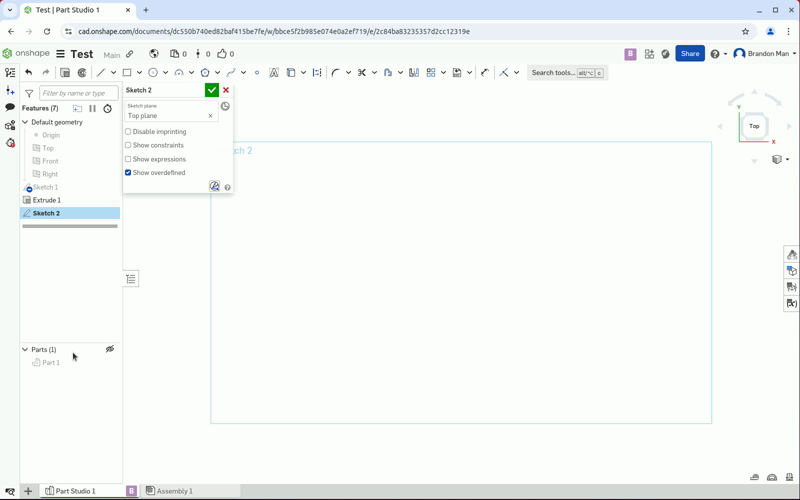
key(l)
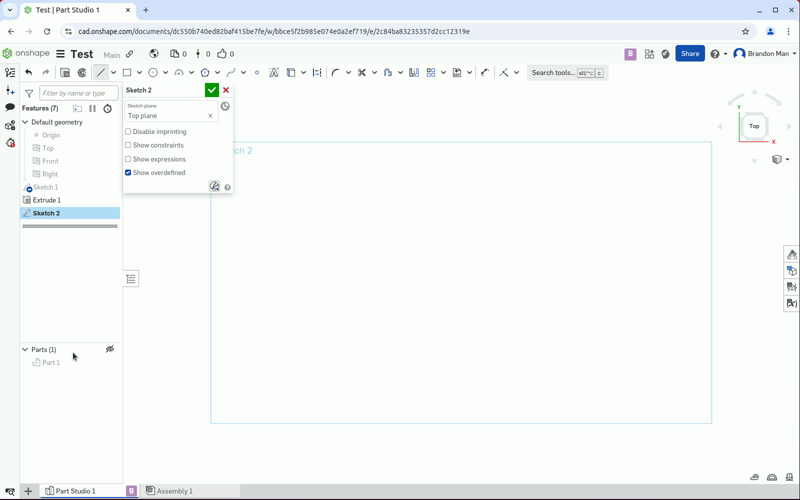
key_down(shift)
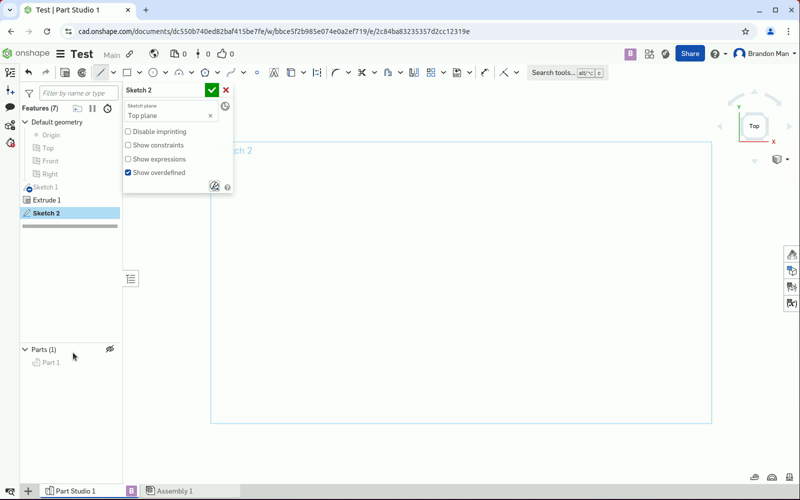
mouse_move(426, 395)
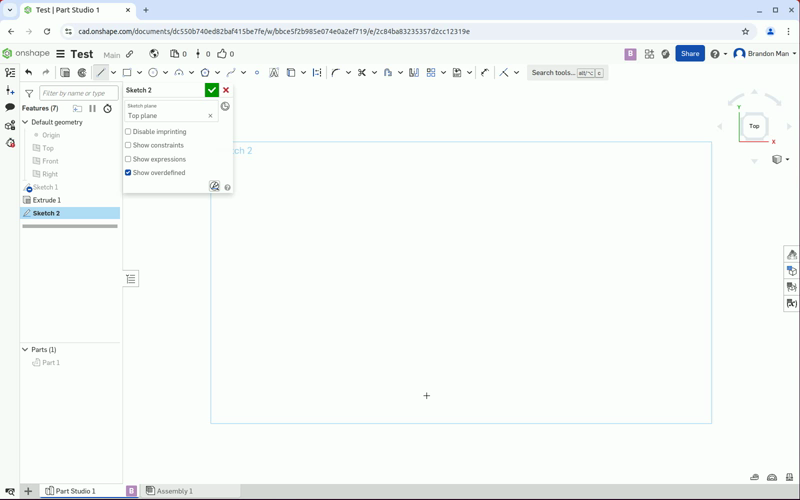
click(426, 395)
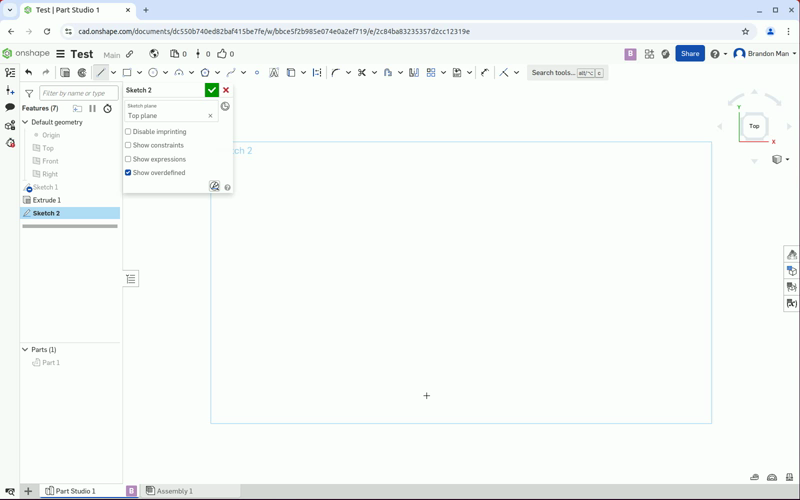
key_up(shift)
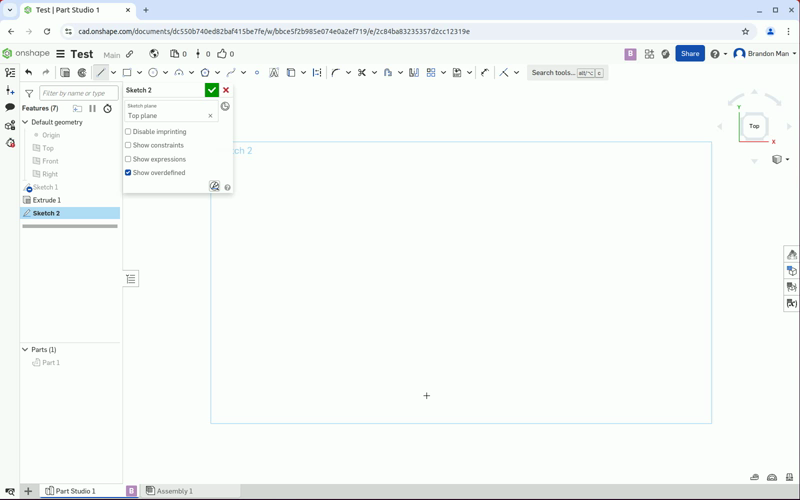
key_down(shift)
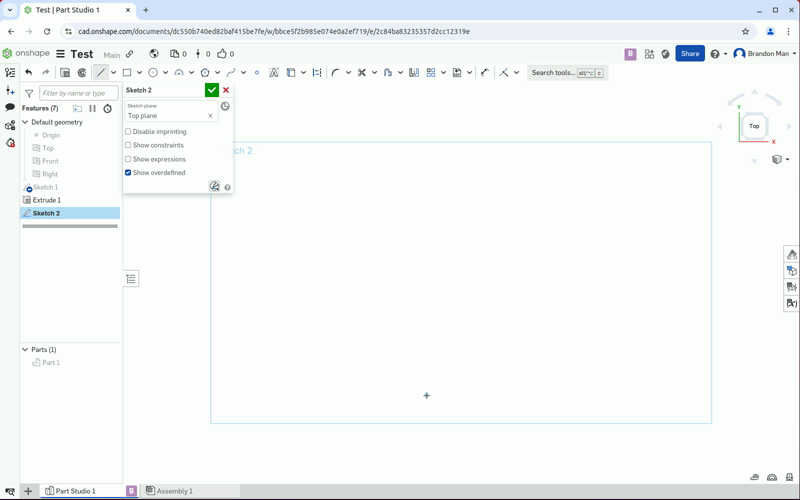
mouse_move(494, 395)
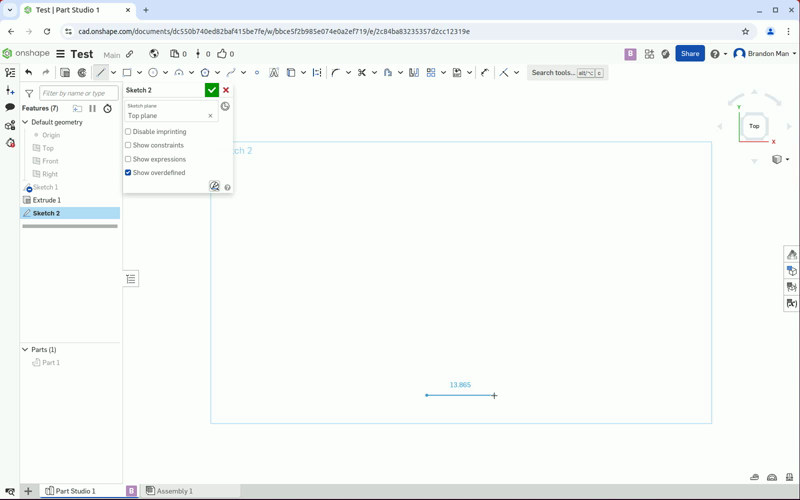
click(494, 395)
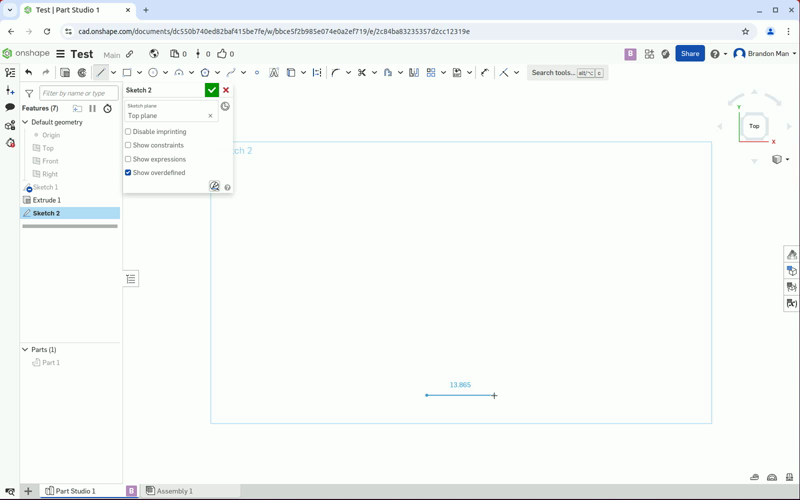
key_up(shift)
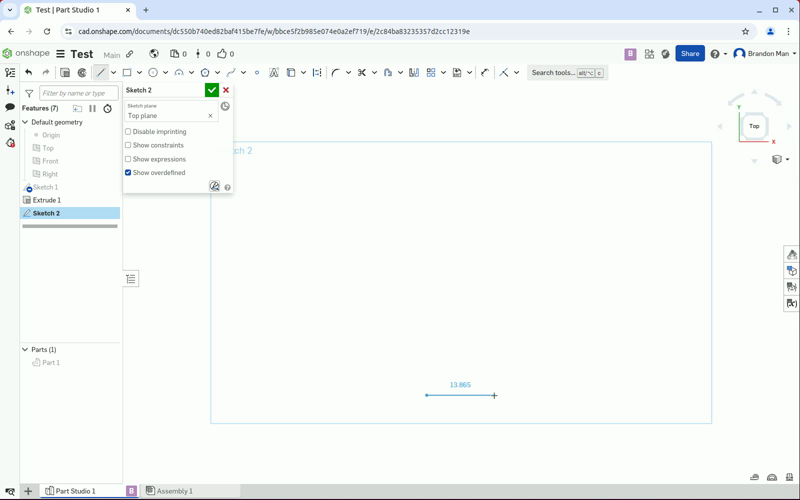
key_down(shift)
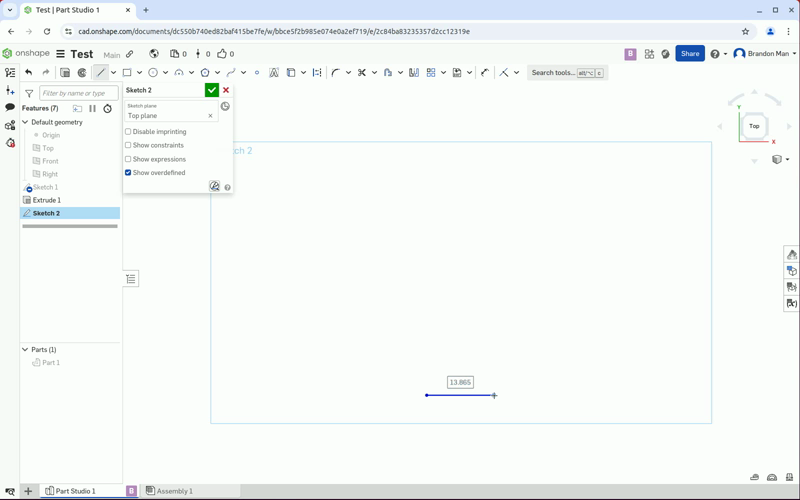
mouse_move(494, 304)
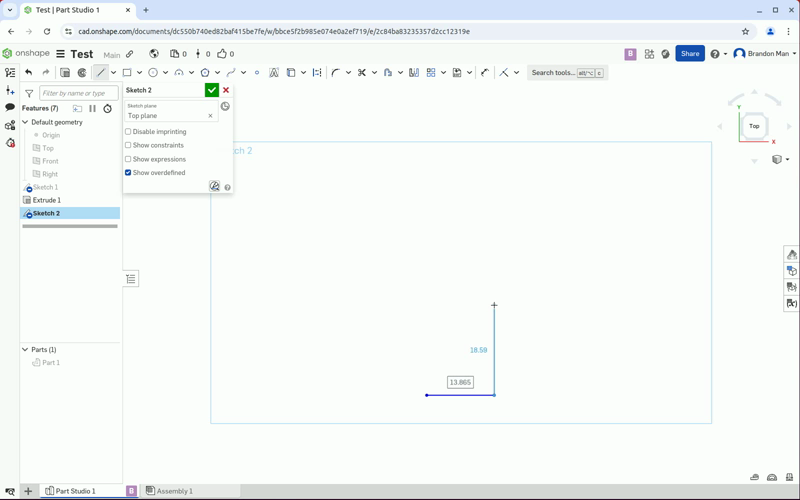
click(494, 304)
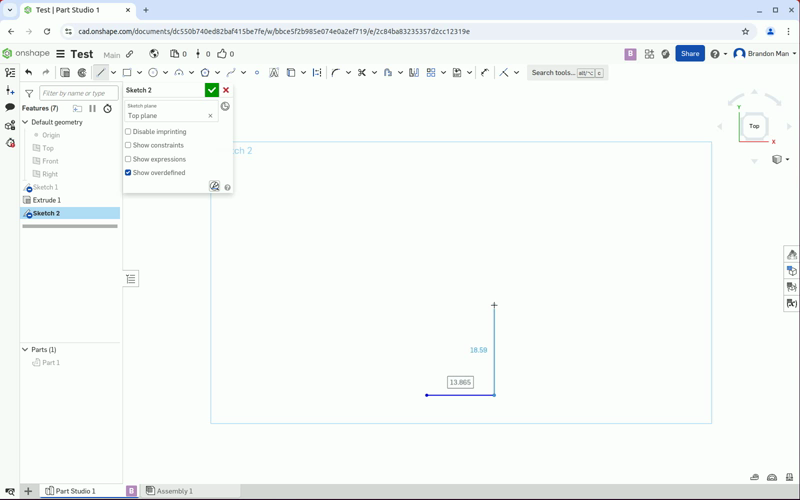
key_up(shift)
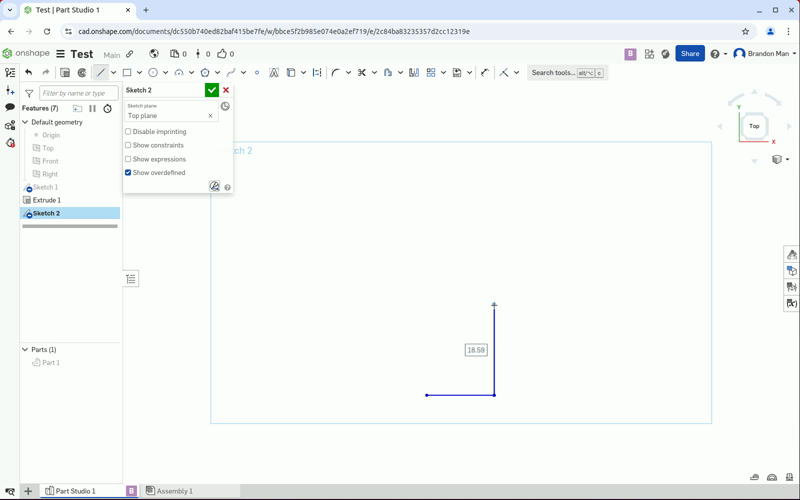
key_down(shift)
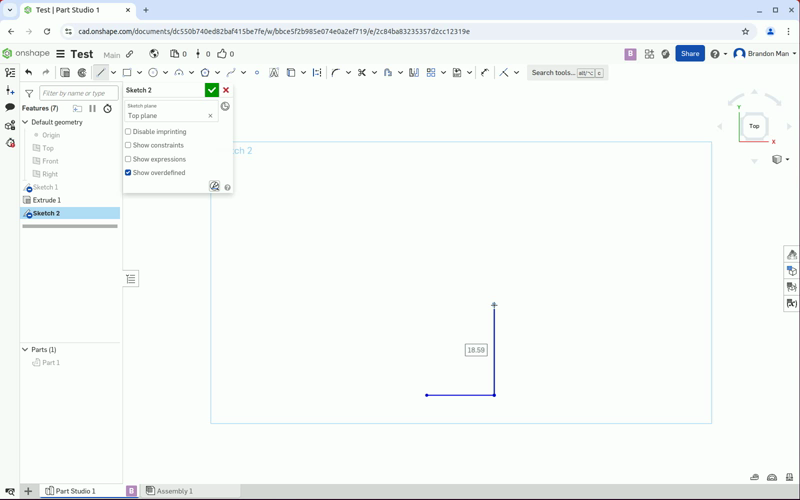
mouse_move(426, 304)
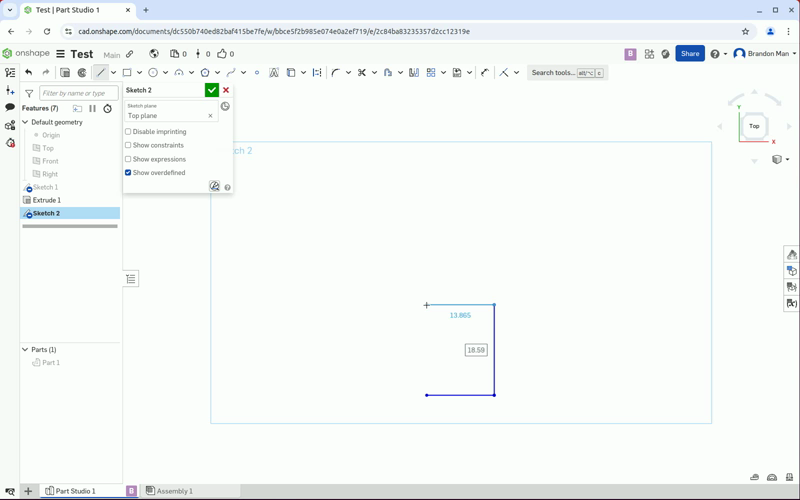
click(426, 304)
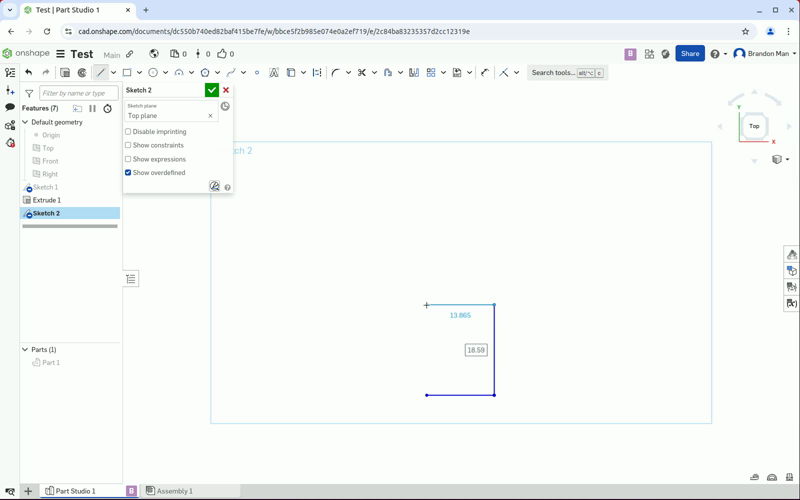
key_up(shift)
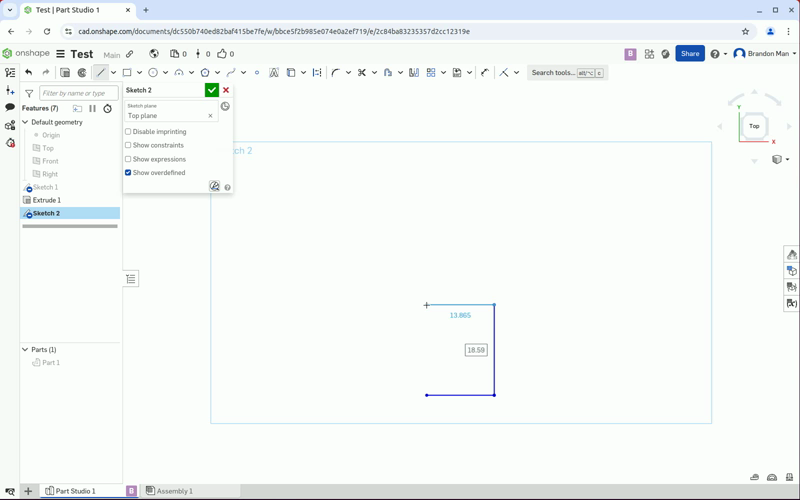
key_down(shift)
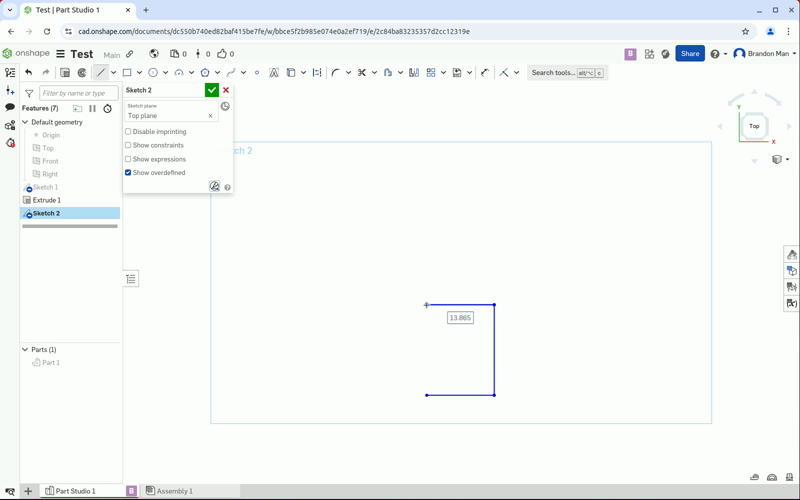
mouse_move(426, 395)
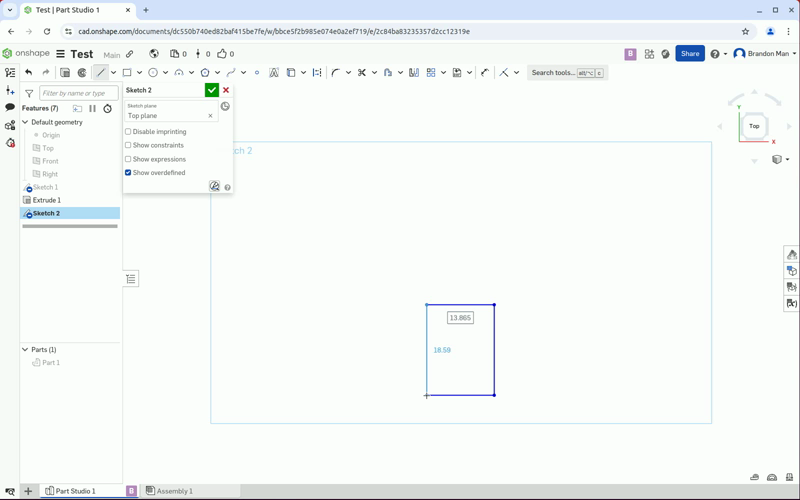
key_up(shift)
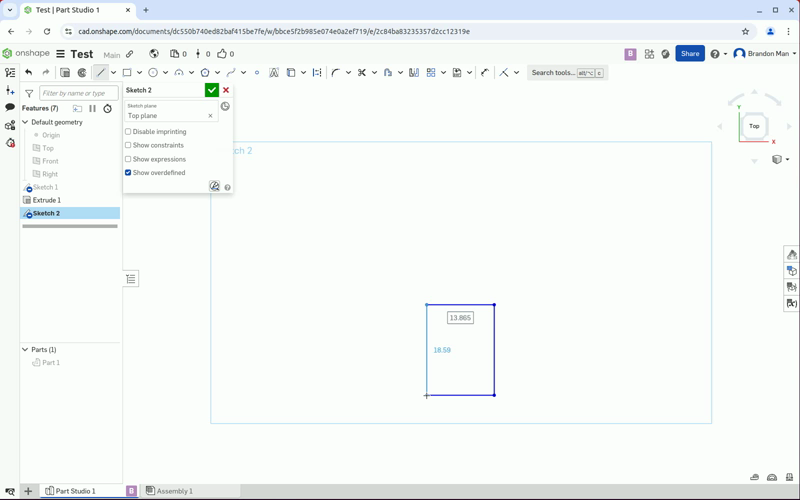
click(426, 395)
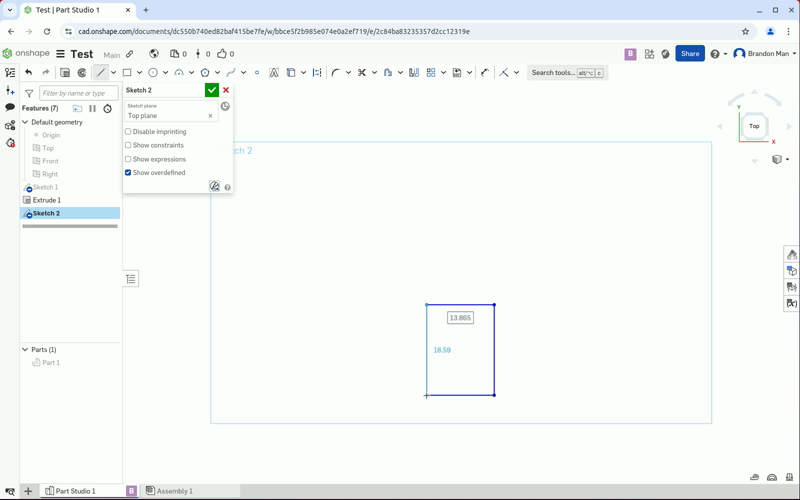
key(esc)
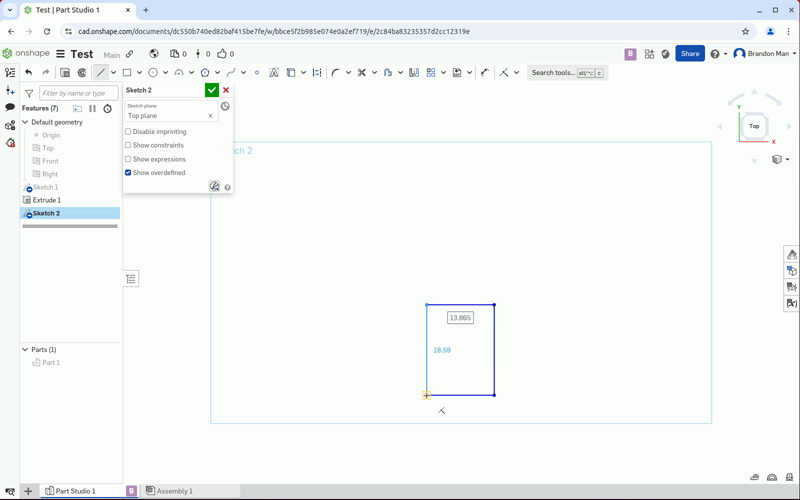
mouse_move(484, 319)
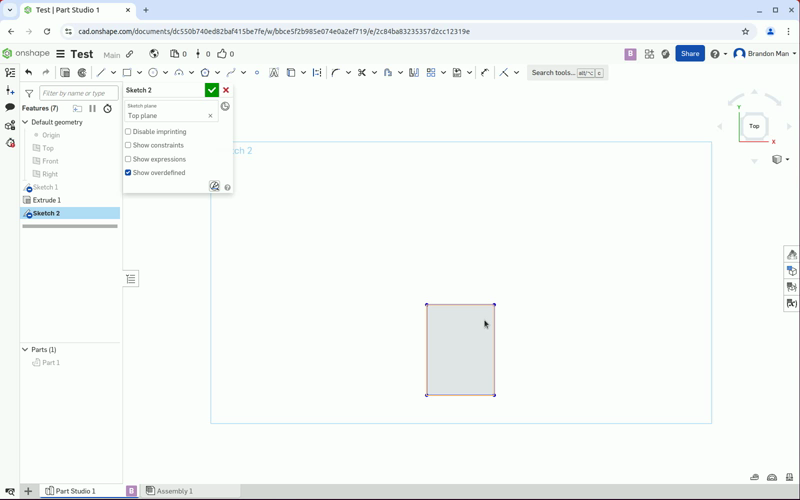
click(484, 319)
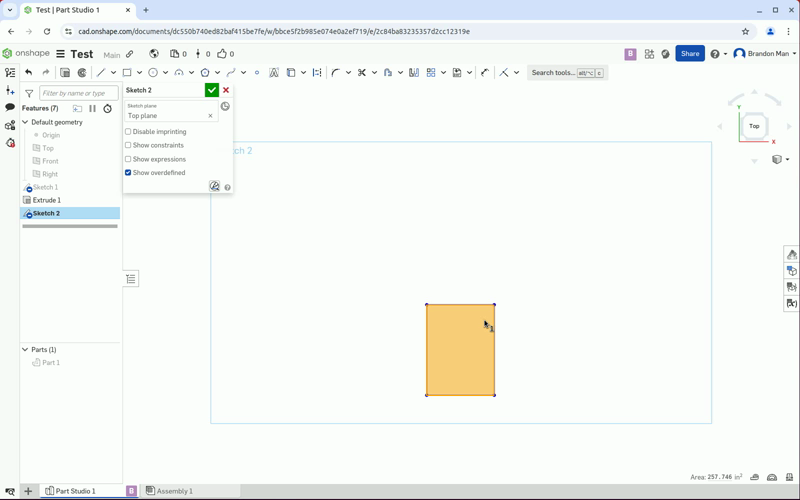
mouse_move(73, 352)
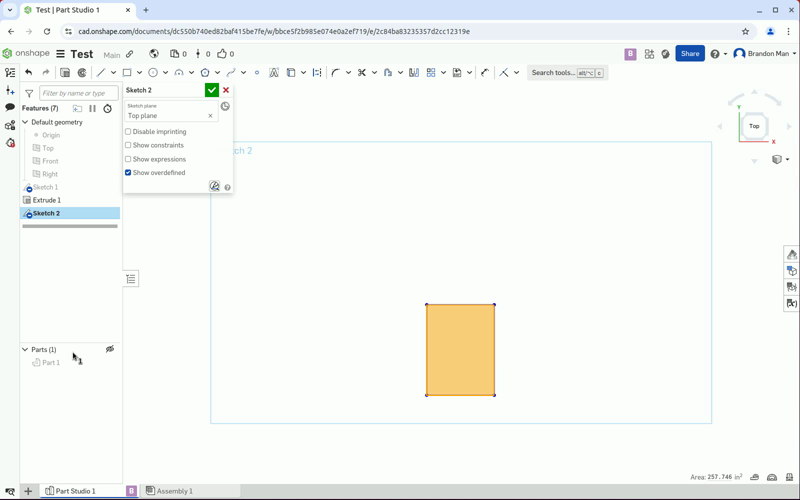
key(shift+y)
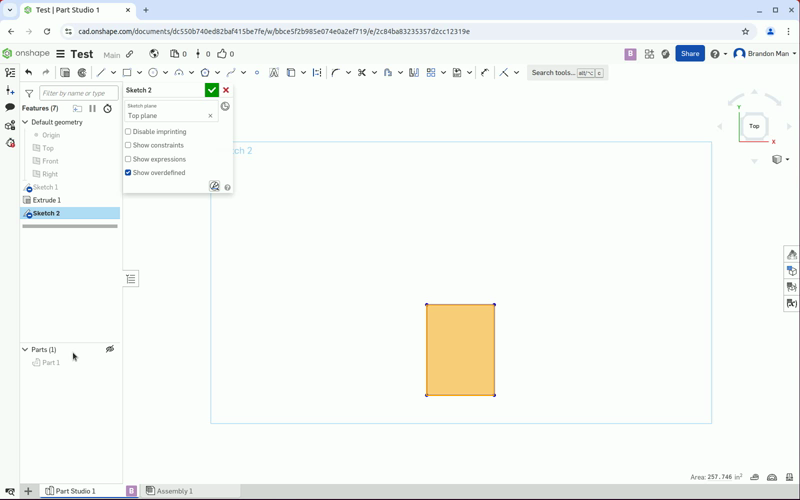
key(shift+e)
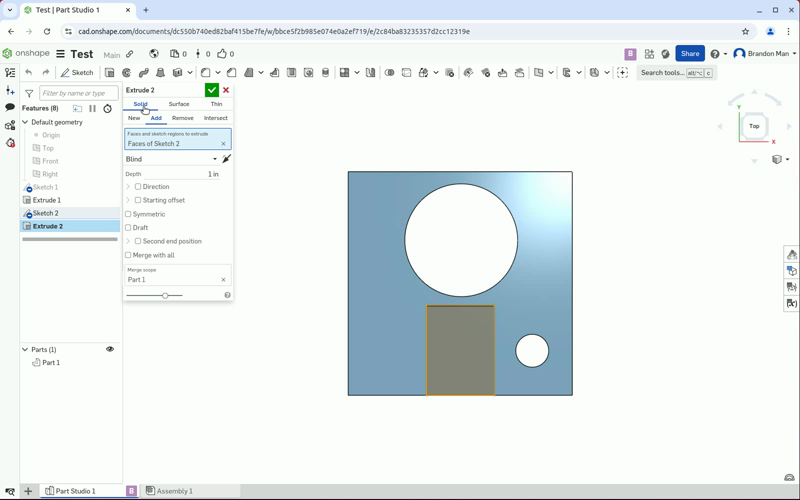
mouse_move(143, 106)
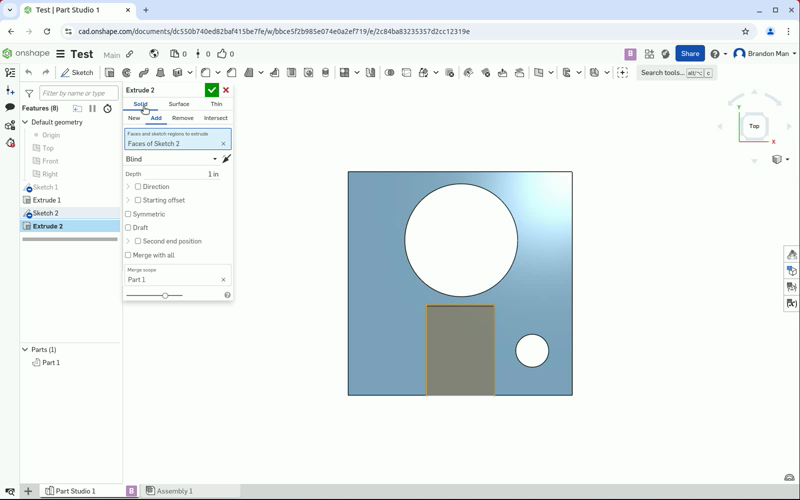
click(143, 106)
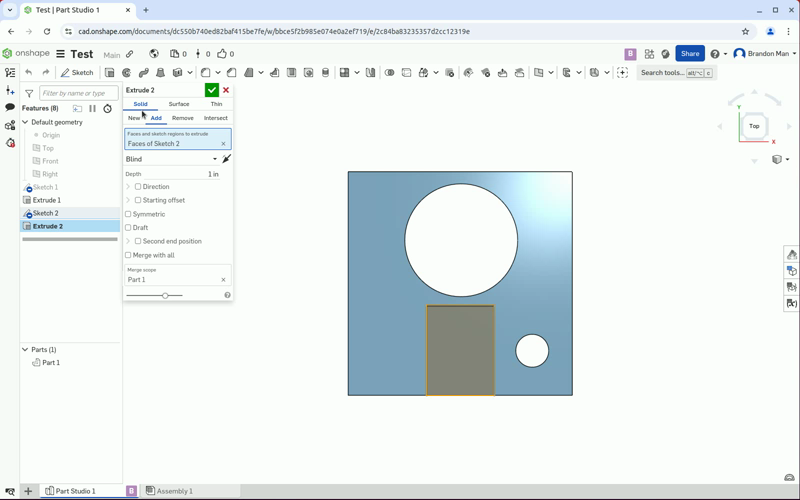
mouse_move(137, 120)
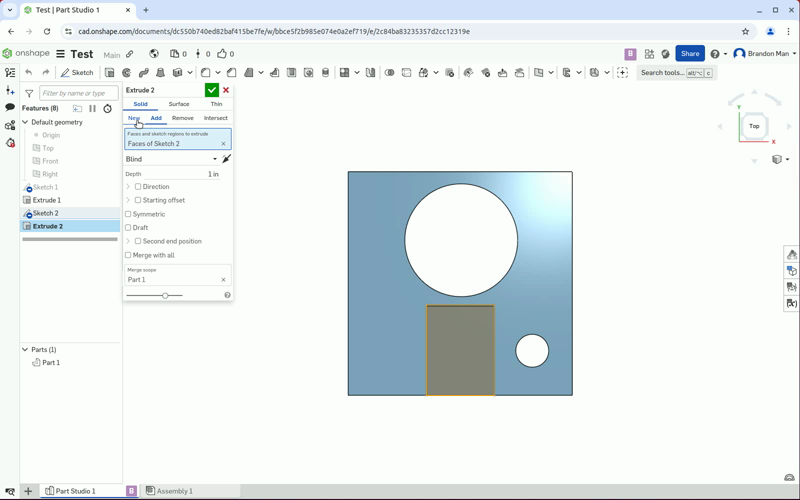
click(137, 120)
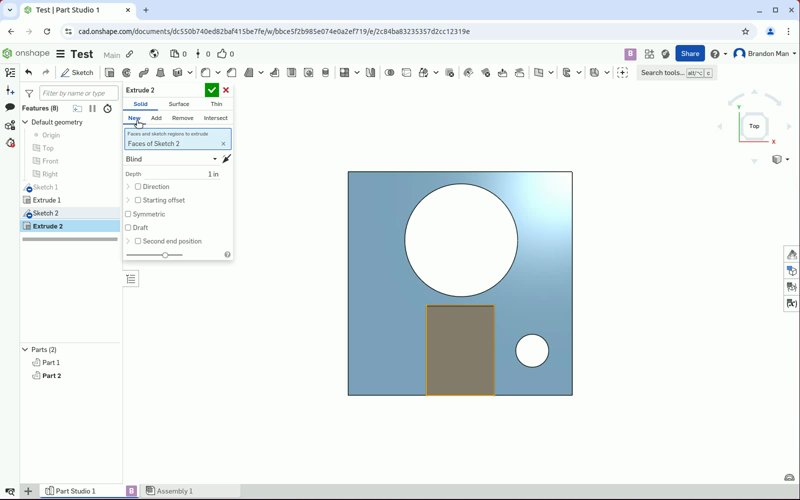
key(tab, 4)
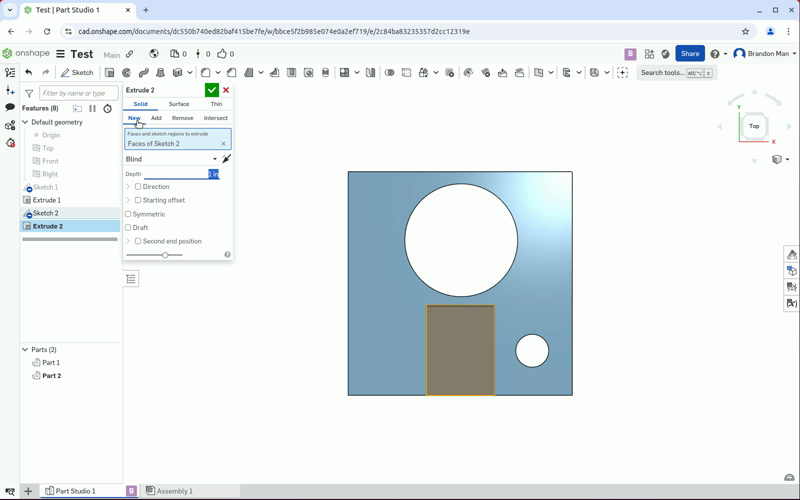
text(13.961)
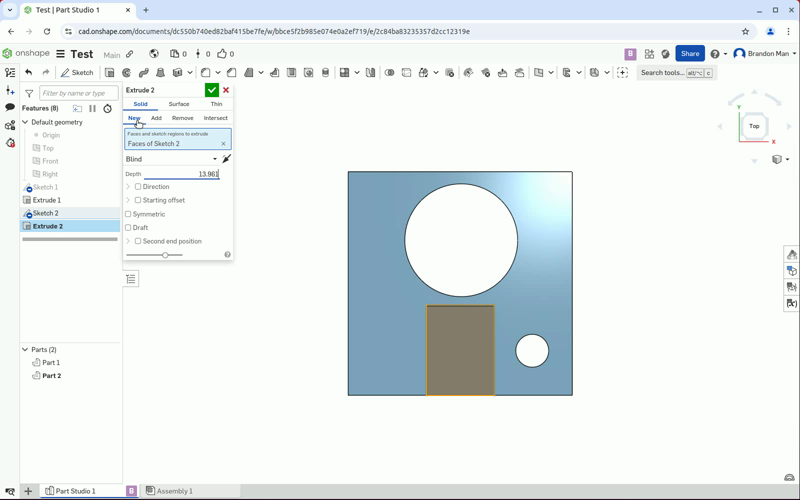
key(enter)
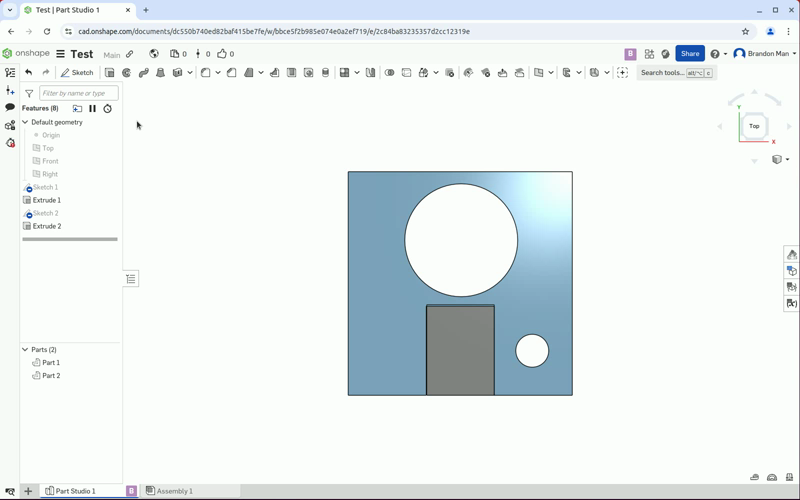
key(shift+h)
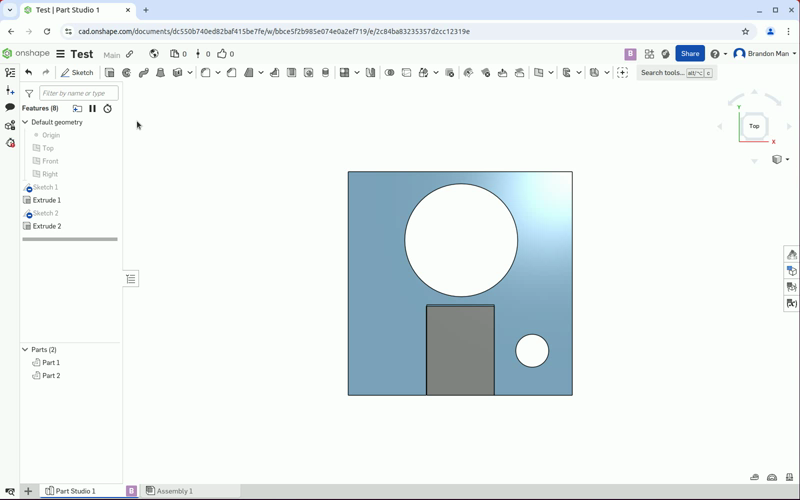
key(shift+h)
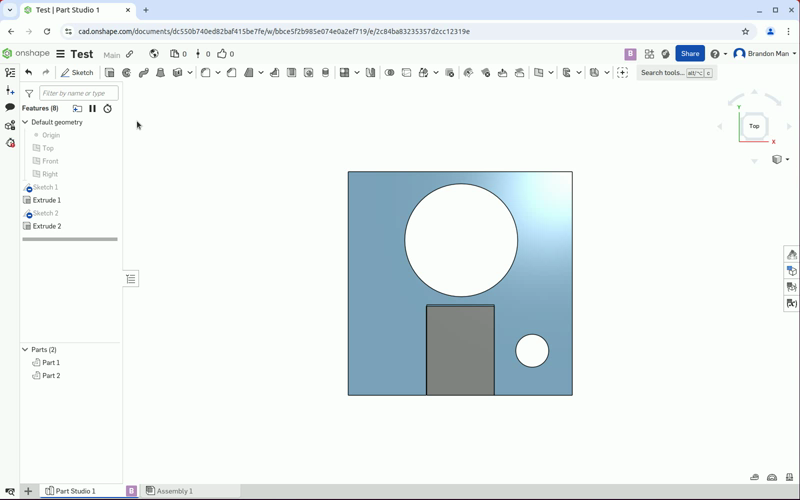
mouse_move(73, 189)
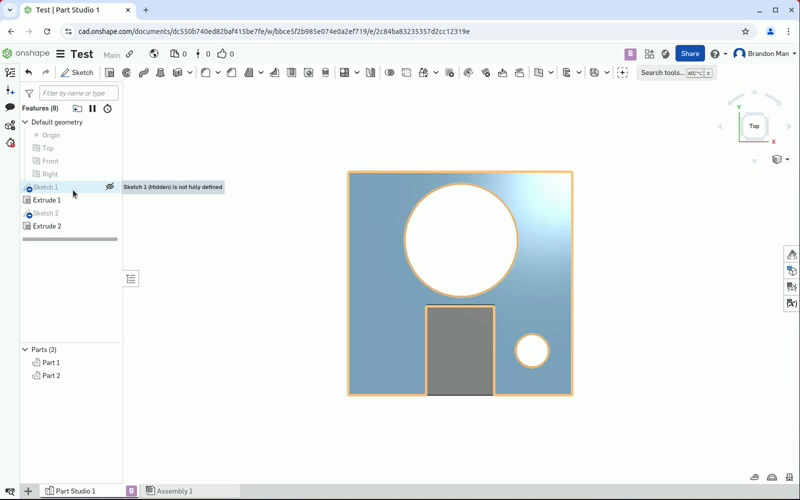
click(73, 189)
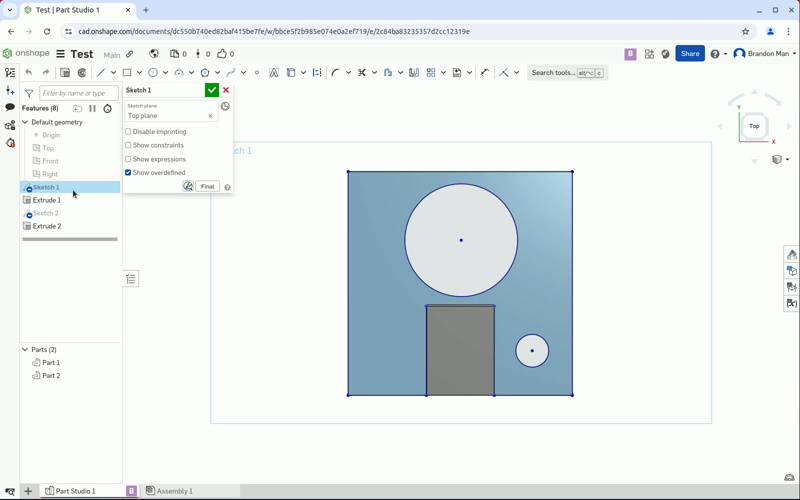
mouse_move(229, 92)
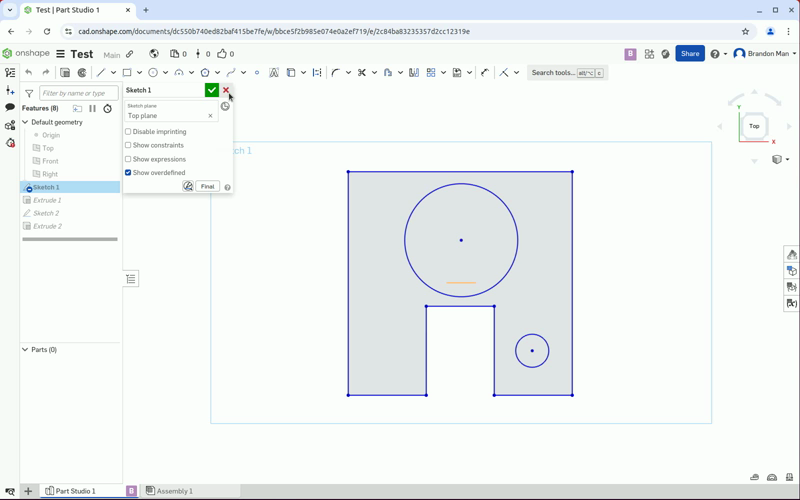
click(229, 92)
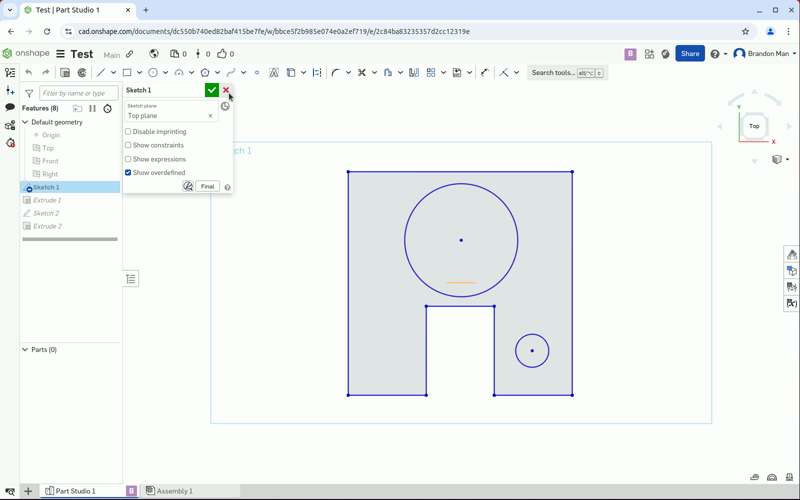
key(shift+s)
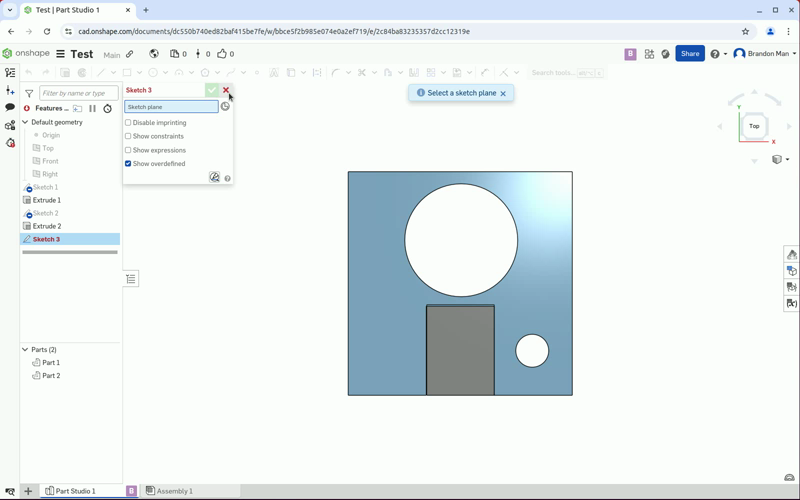
mouse_move(73, 150)
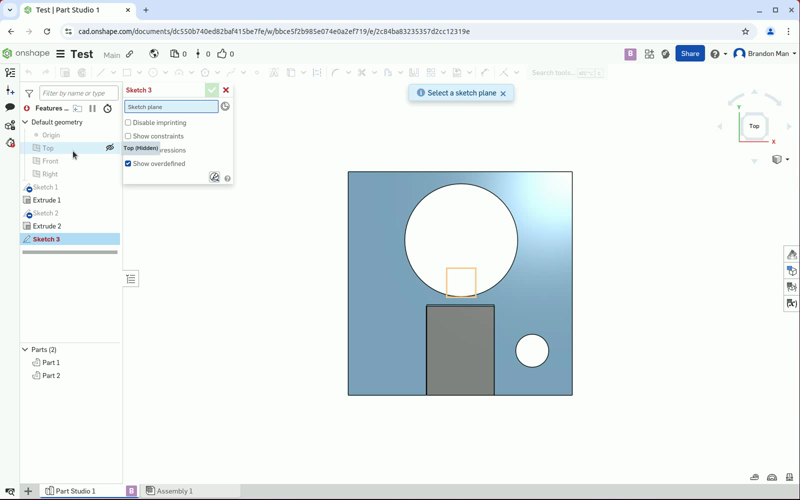
click(73, 150)
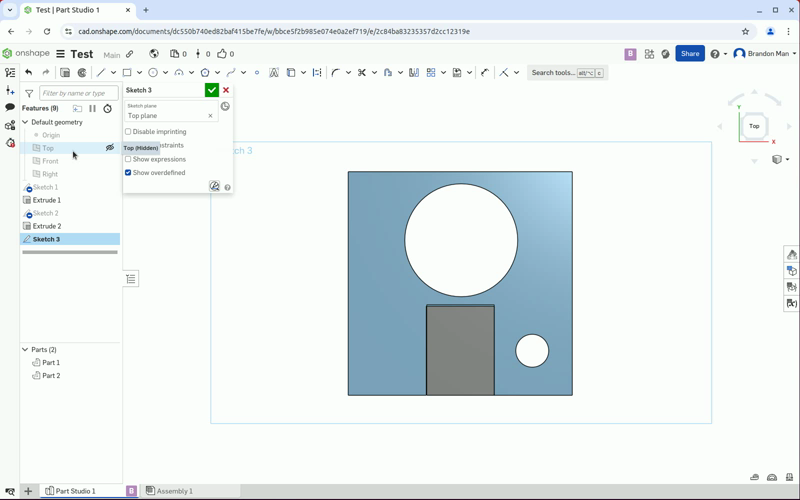
mouse_move(73, 352)
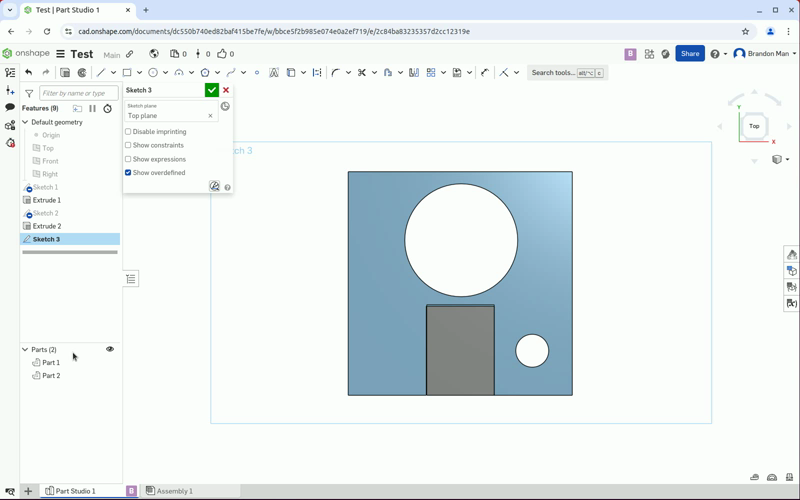
key(y)
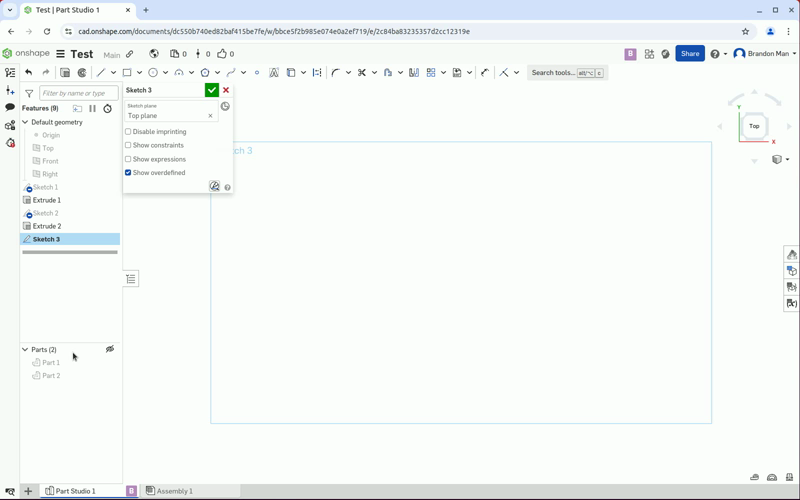
key(l)
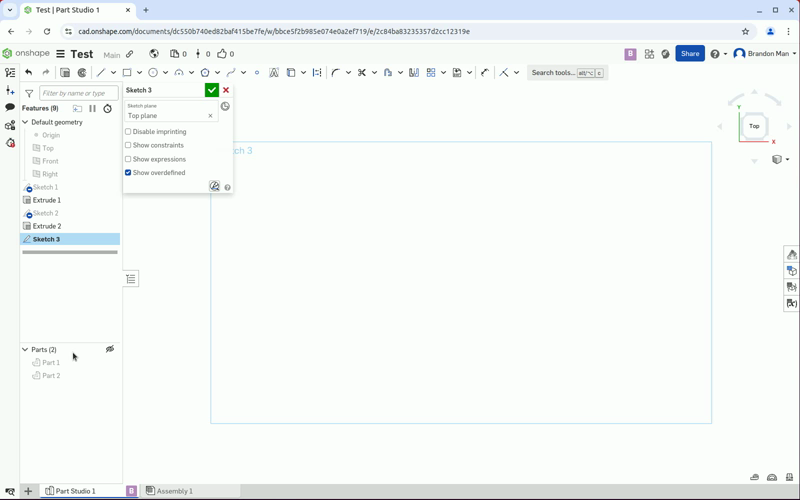
key_down(shift)
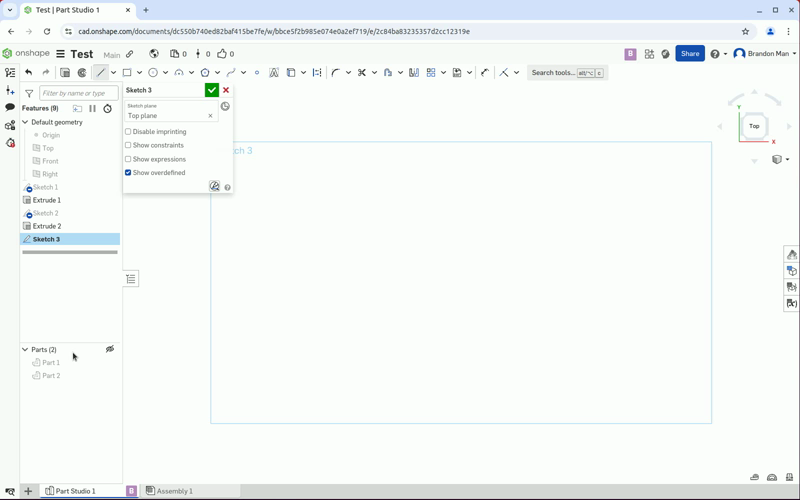
mouse_move(426, 395)
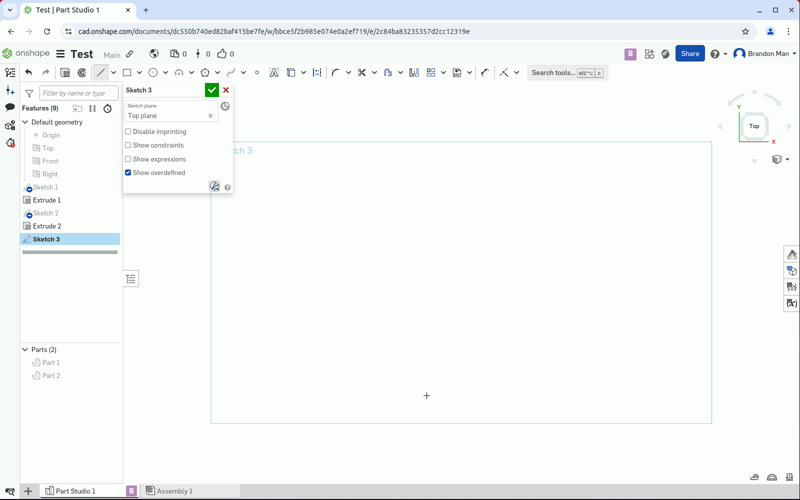
click(426, 395)
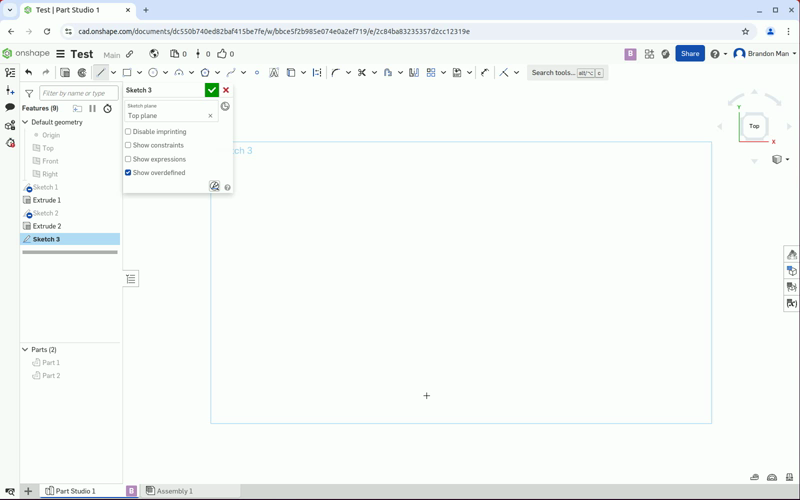
key_up(shift)
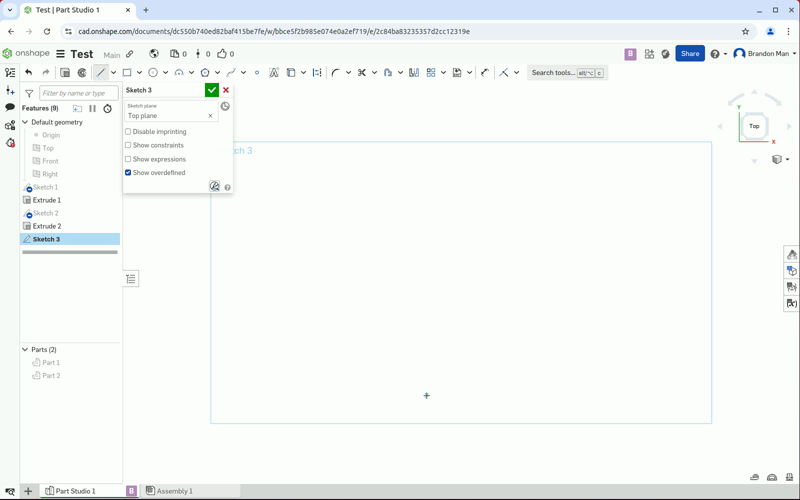
key_down(shift)
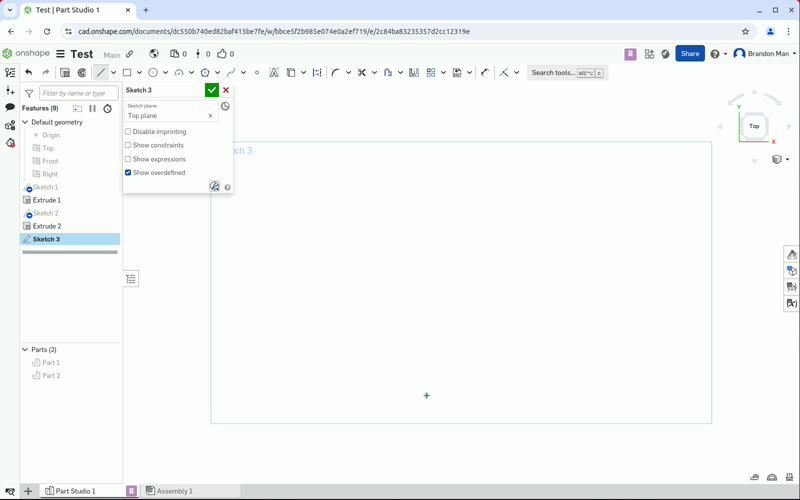
mouse_move(494, 395)
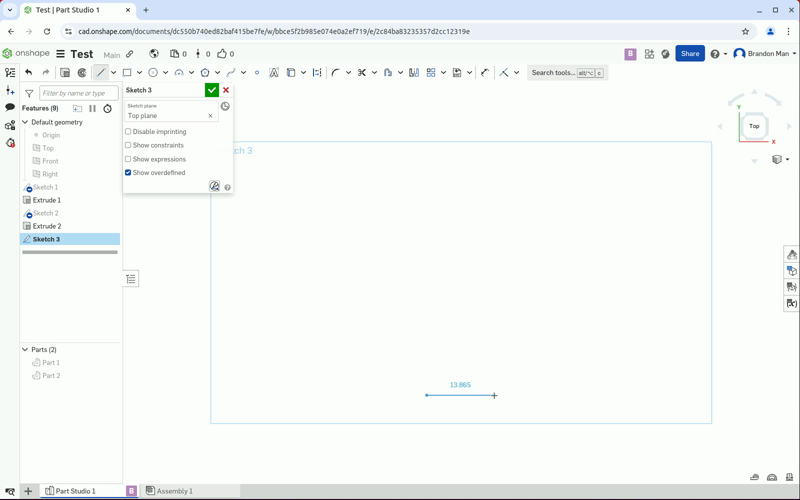
click(494, 395)
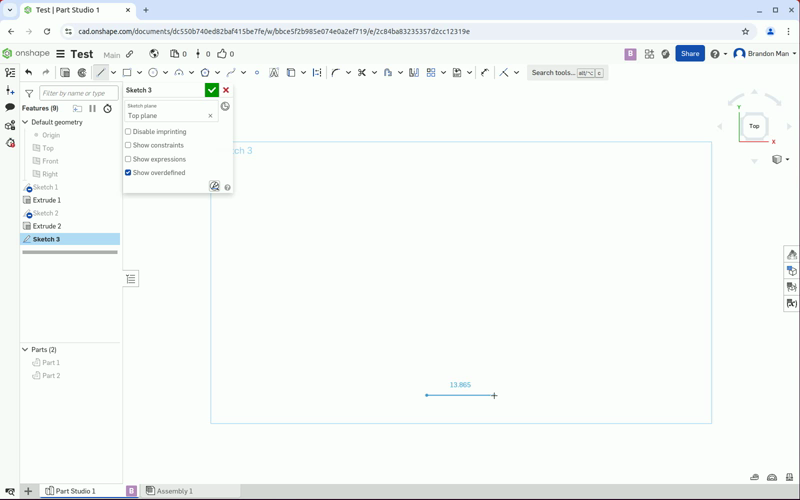
key_up(shift)
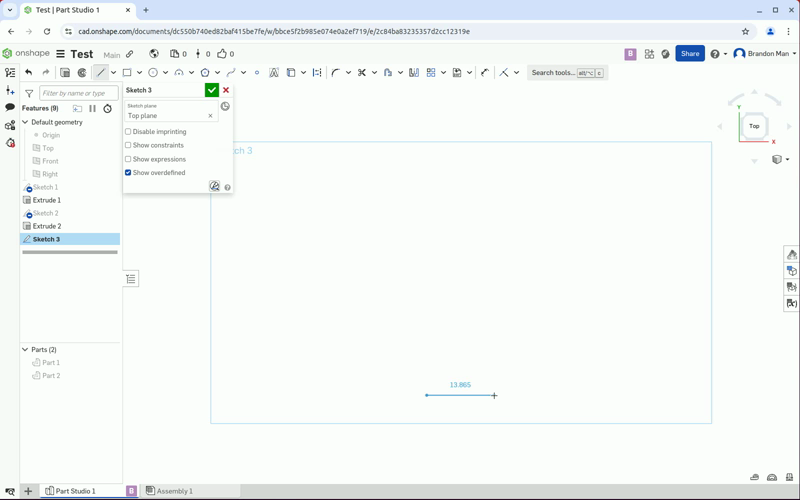
key_down(shift)
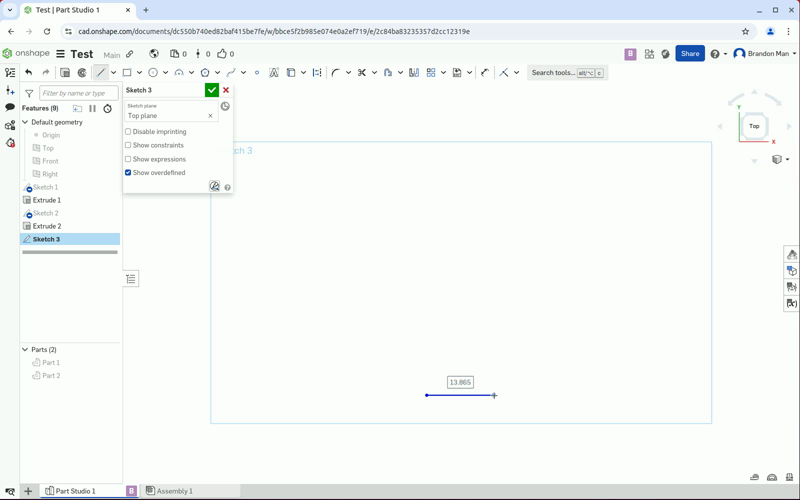
mouse_move(494, 304)
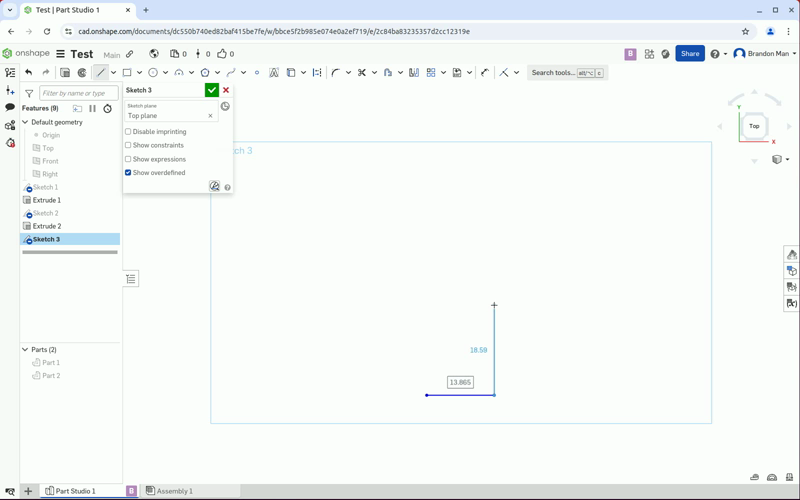
click(494, 304)
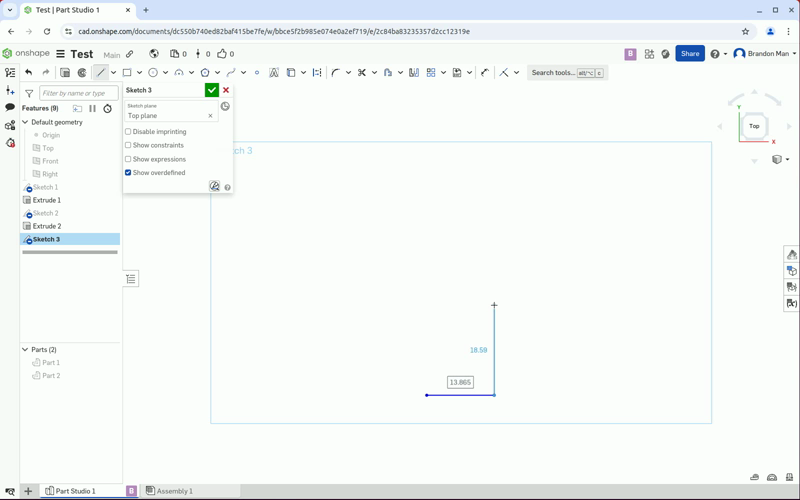
key_up(shift)
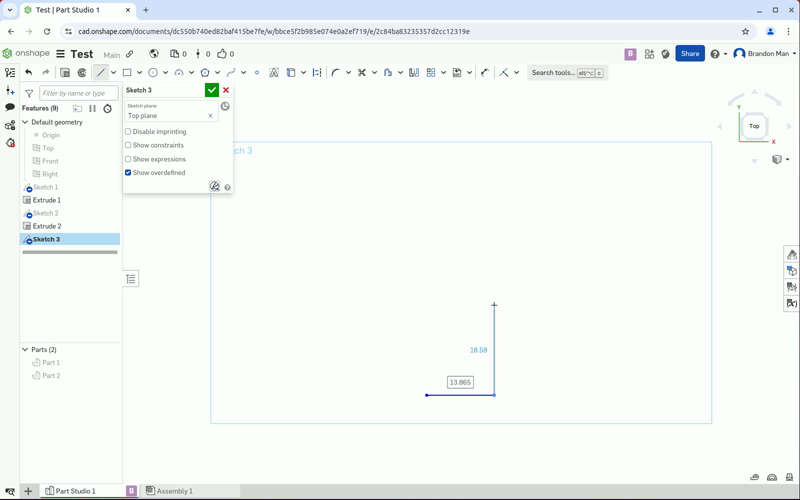
key_down(shift)
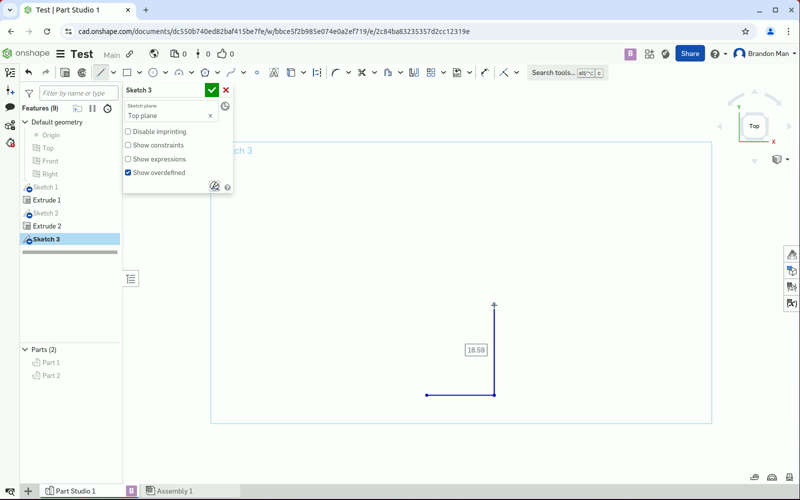
mouse_move(426, 304)
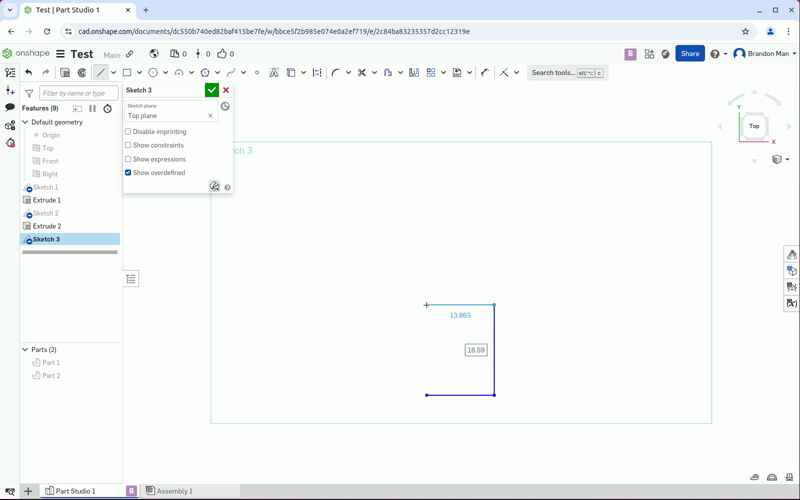
click(426, 304)
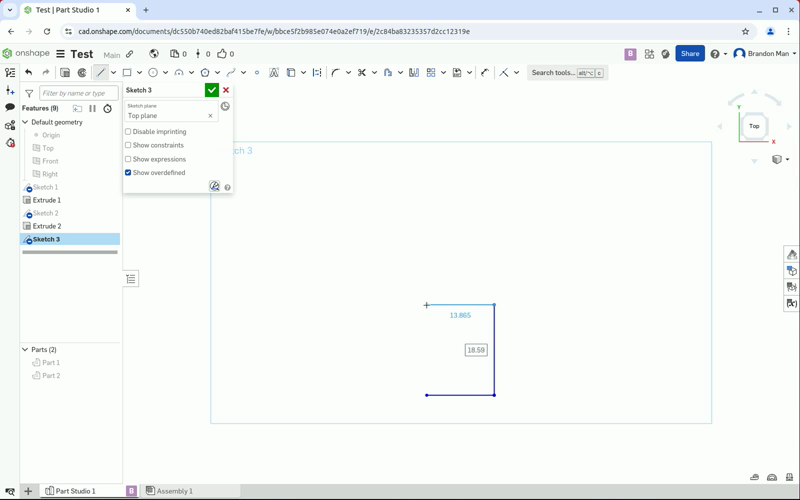
key_up(shift)
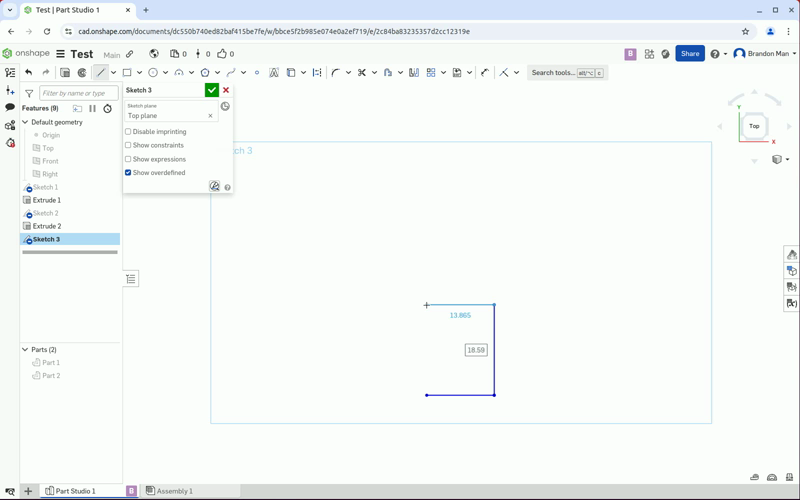
key_down(shift)
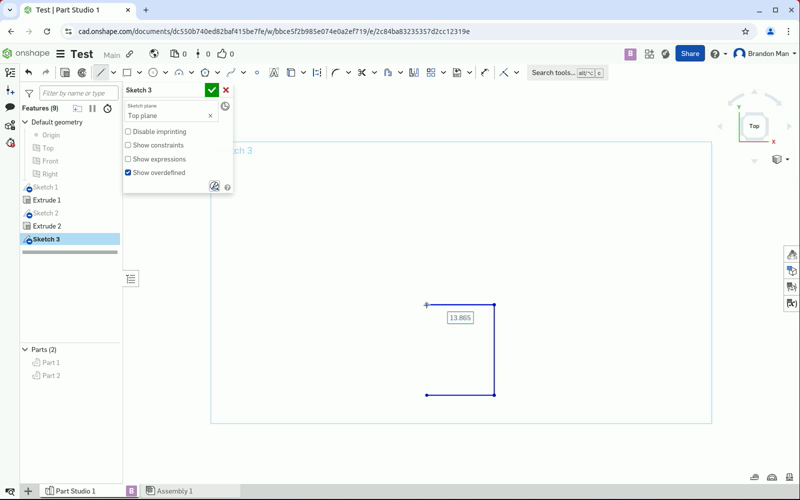
mouse_move(426, 395)
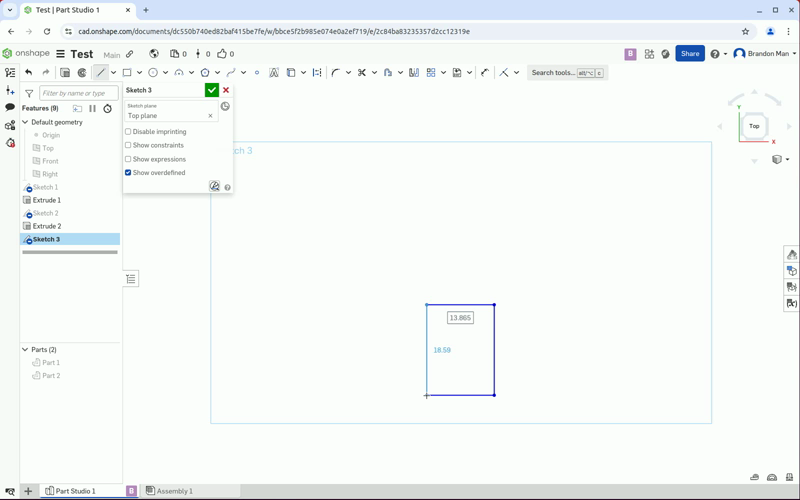
key_up(shift)
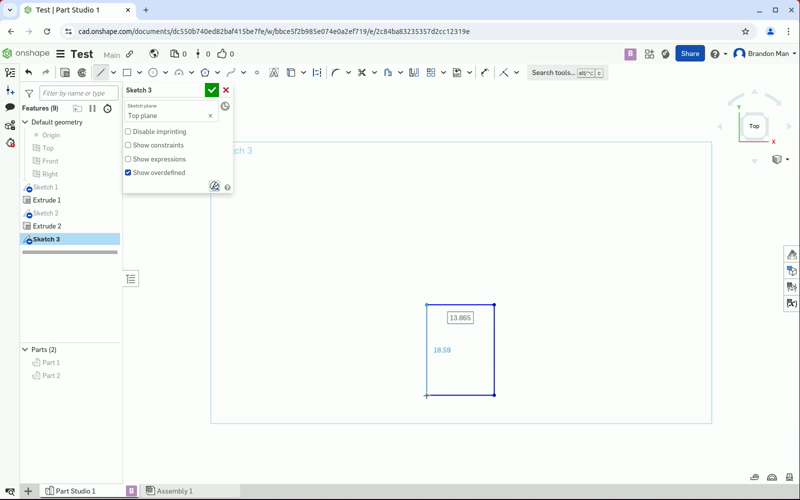
click(426, 395)
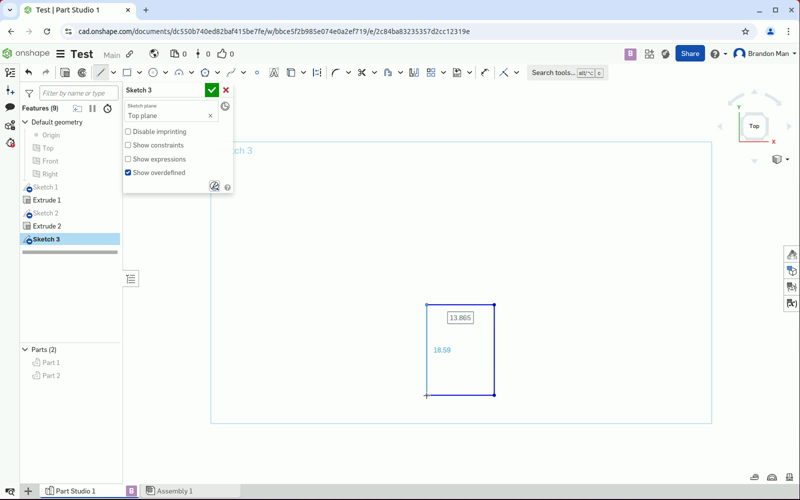
key(esc)
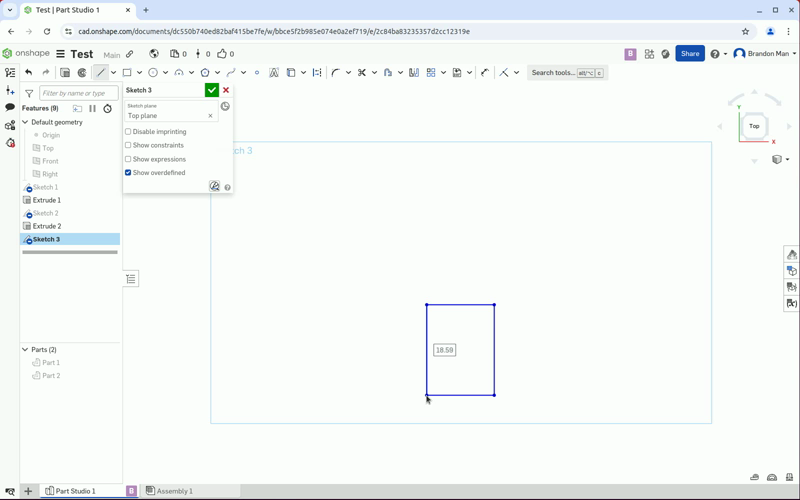
mouse_move(481, 387)
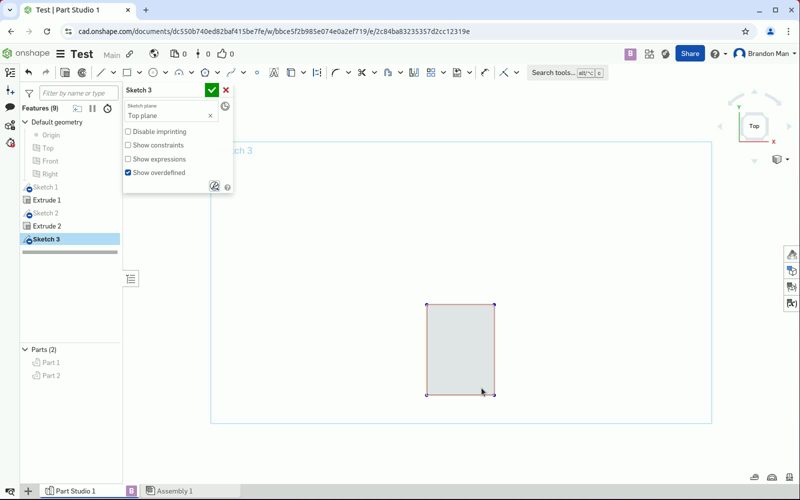
click(481, 387)
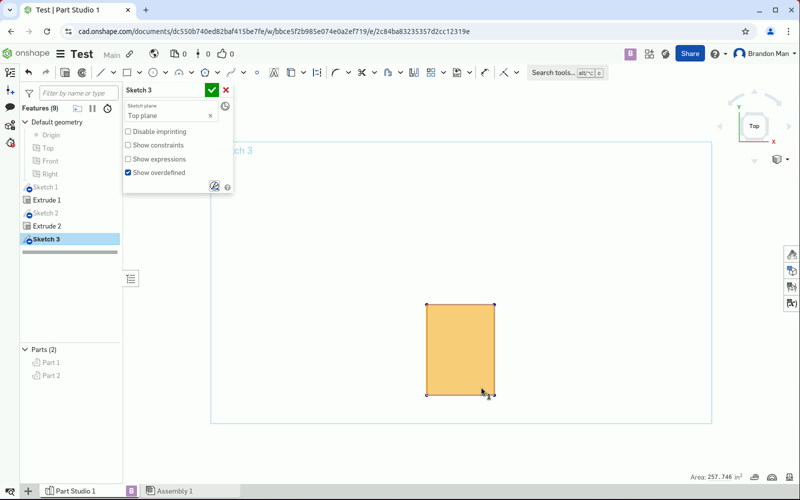
mouse_move(73, 352)
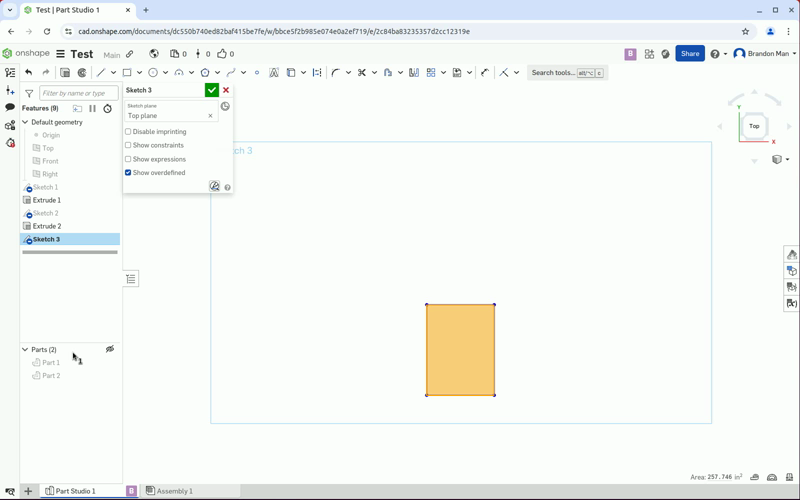
key(shift+y)
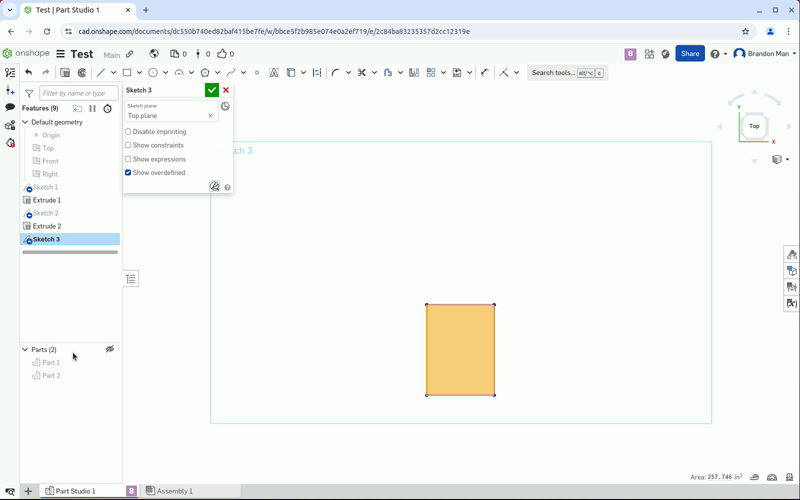
key(shift+e)
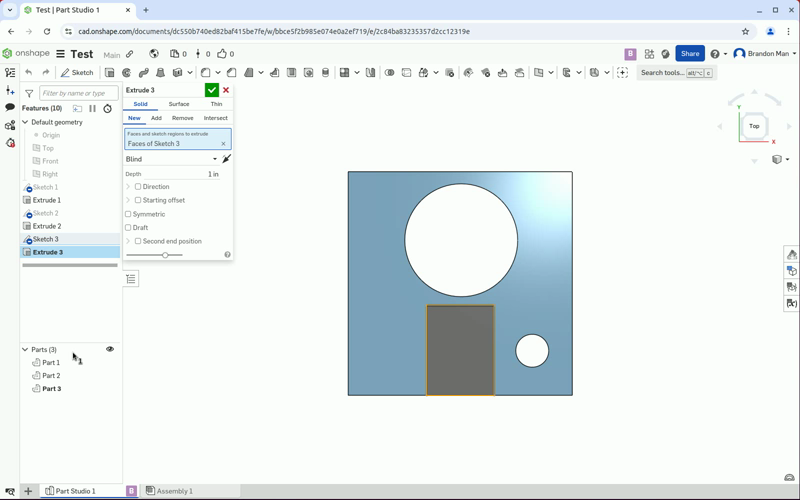
mouse_move(143, 106)
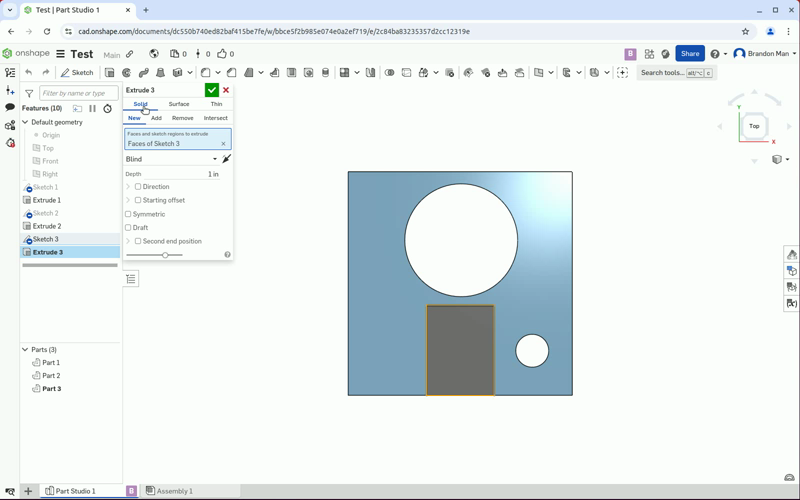
click(143, 106)
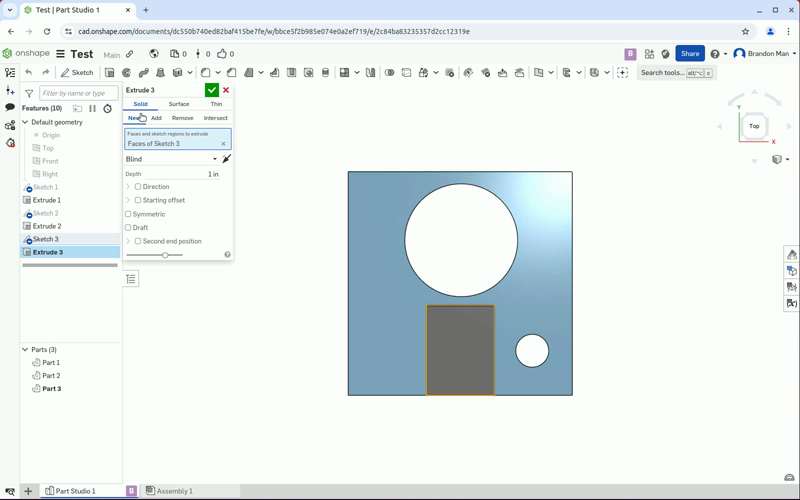
mouse_move(137, 120)
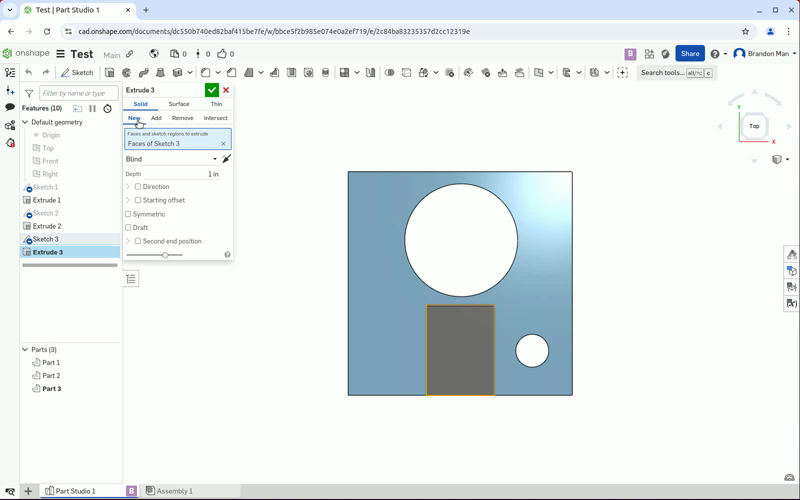
click(137, 120)
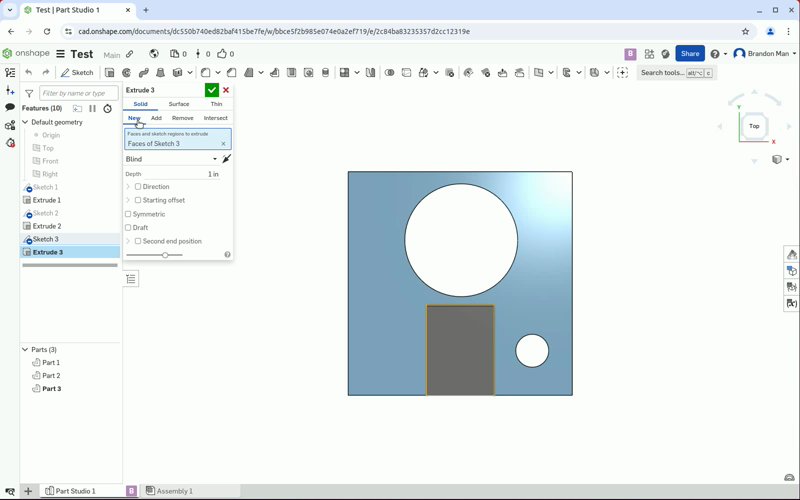
key(tab, 4)
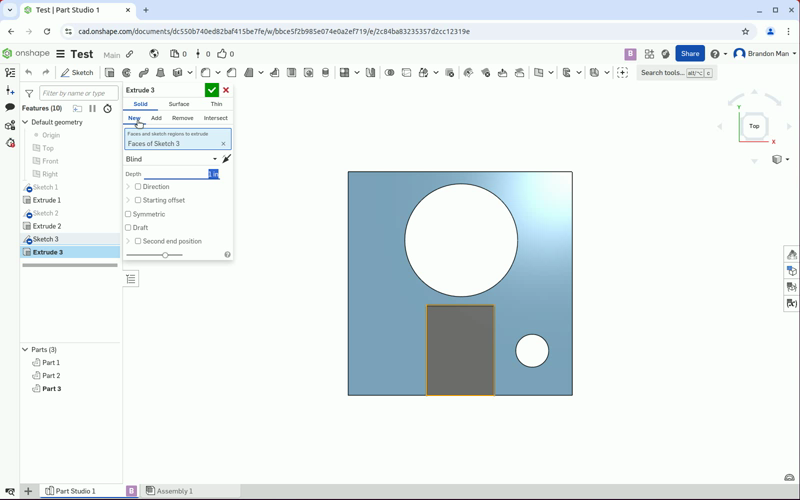
text(-3.37)
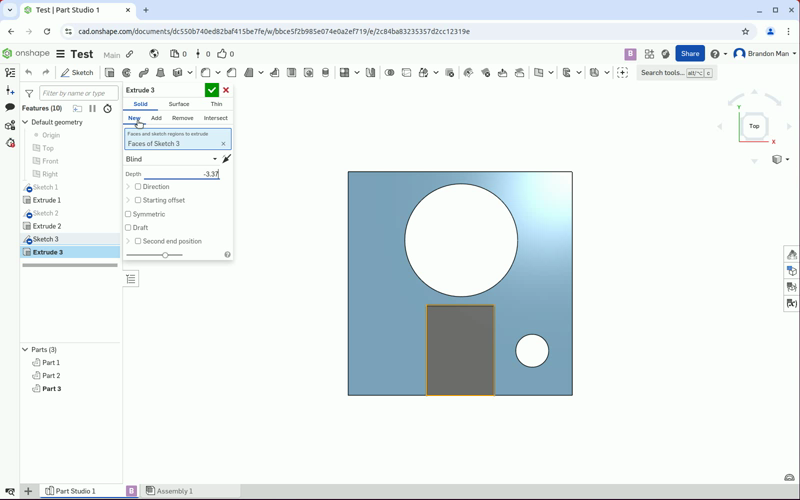
key(enter)
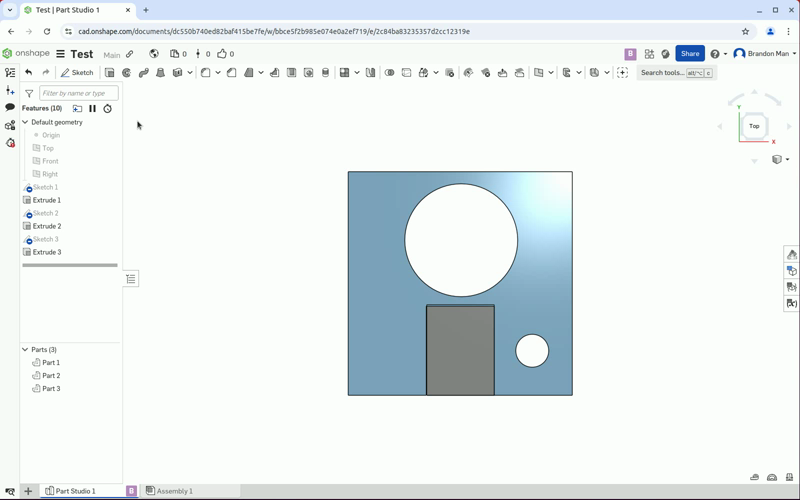
key(shift+h)
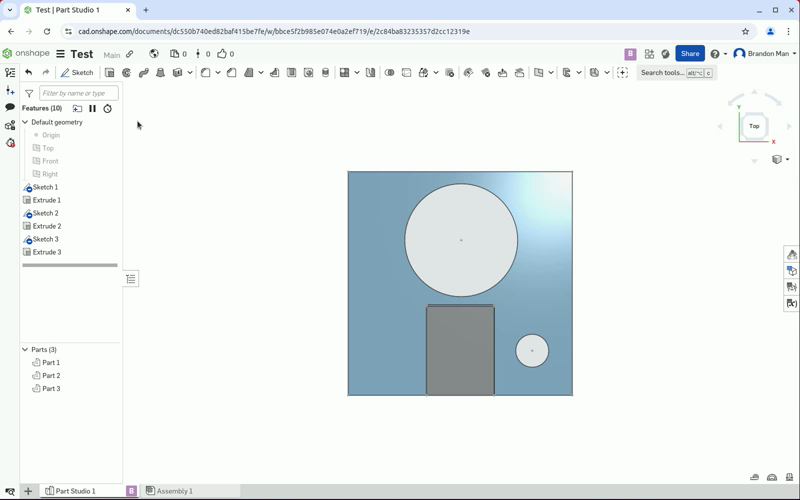
key(shift+h)
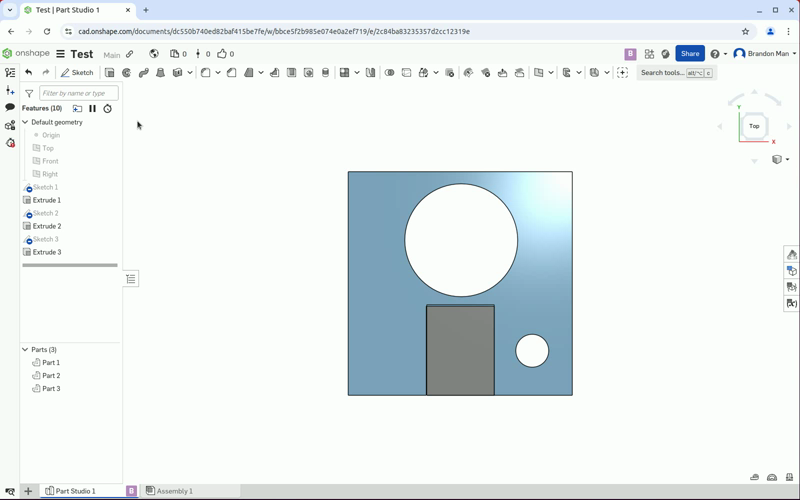
mouse_move(73, 189)
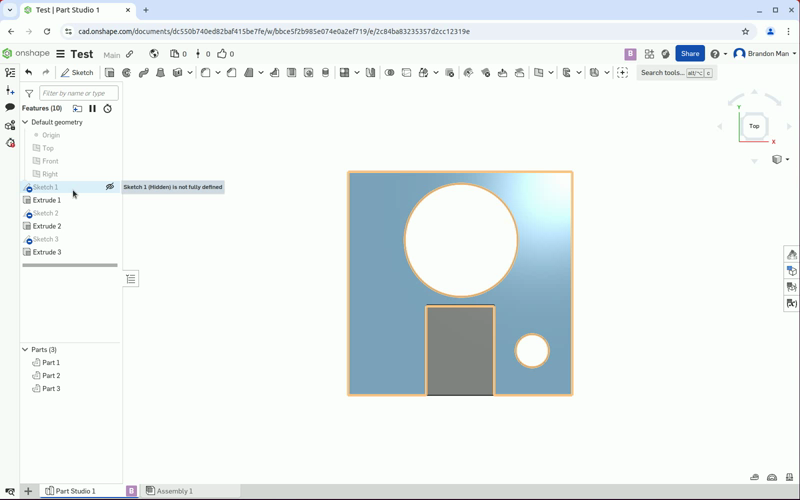
click(73, 189)
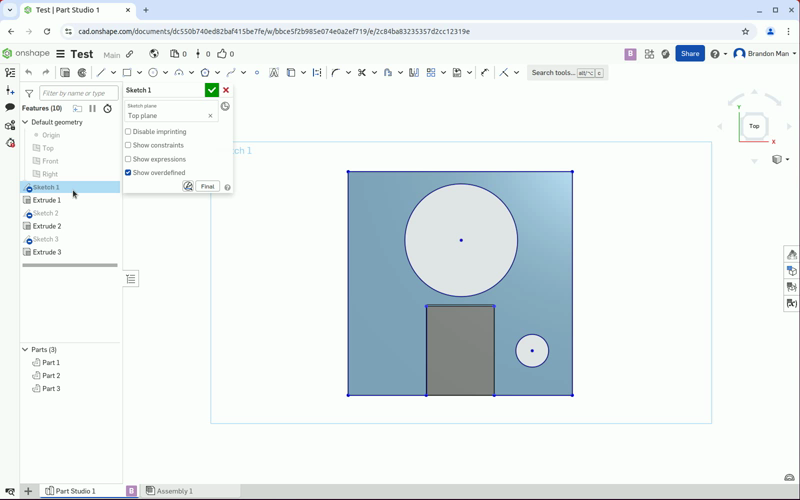
mouse_move(229, 92)
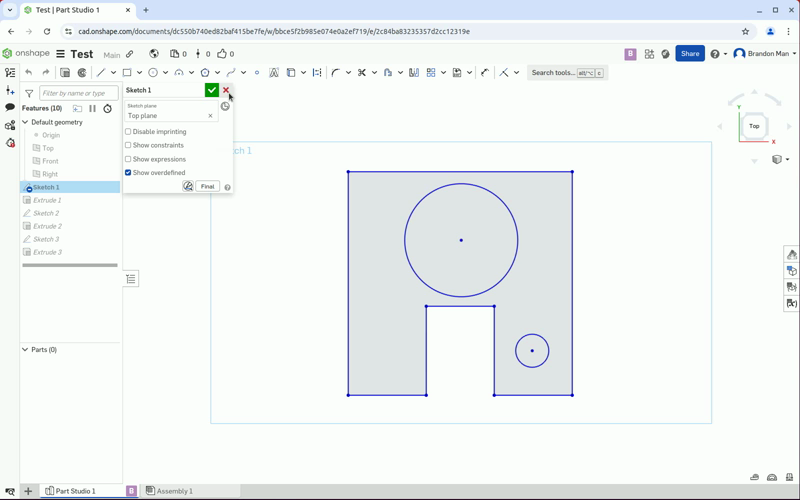
click(229, 92)
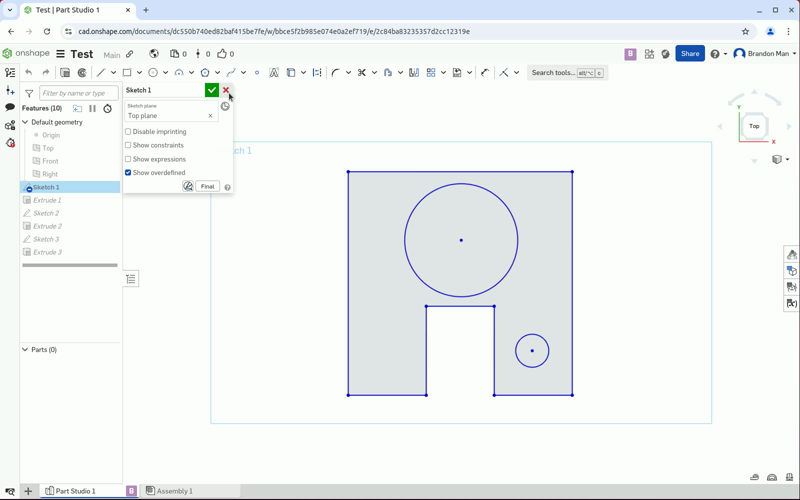
key(shift+s)
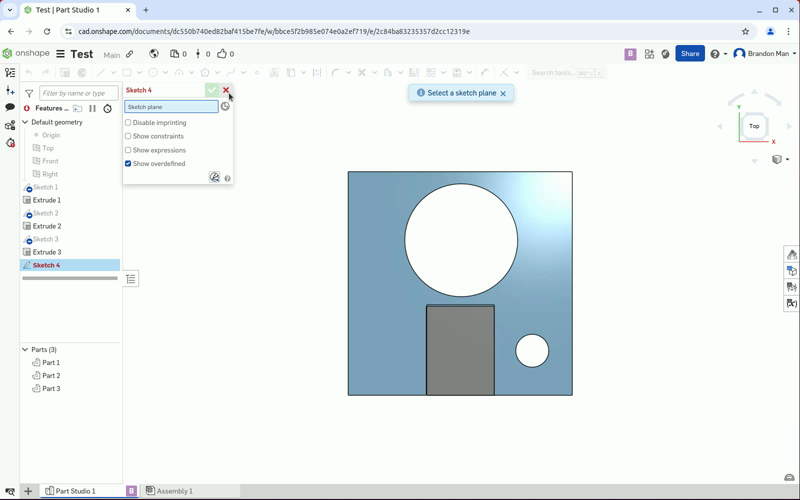
mouse_move(73, 150)
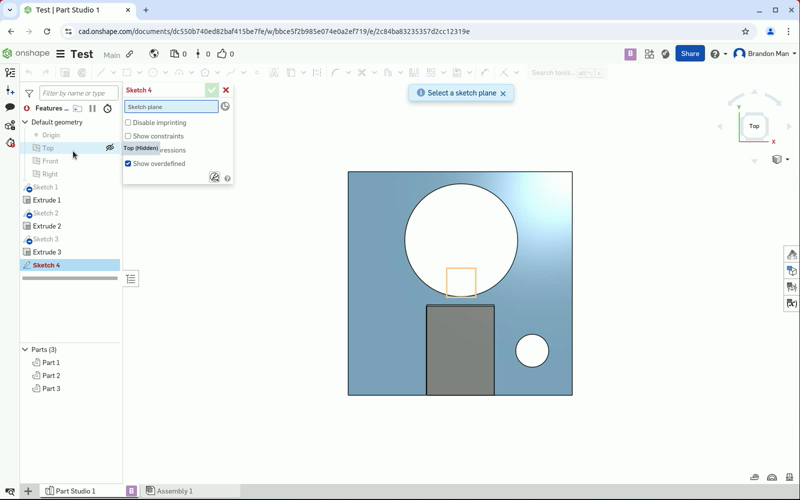
click(73, 150)
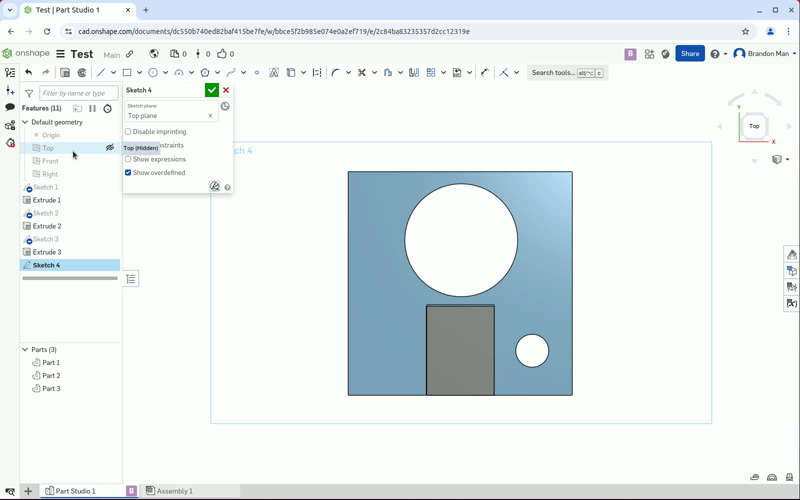
mouse_move(73, 352)
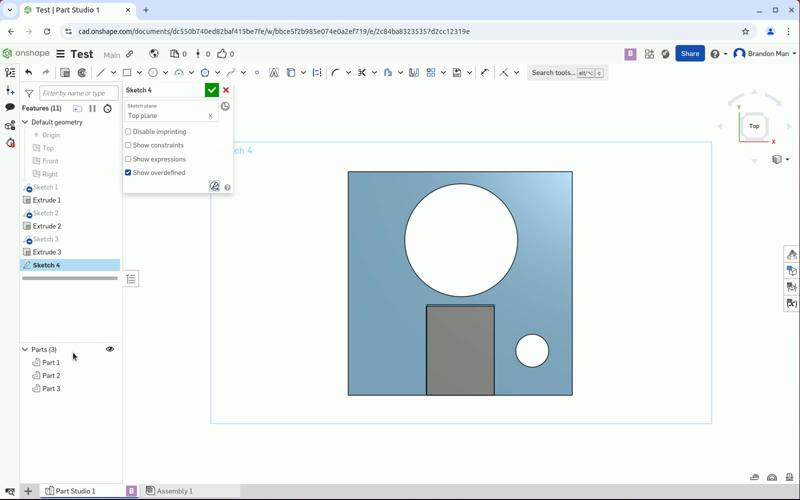
key(y)
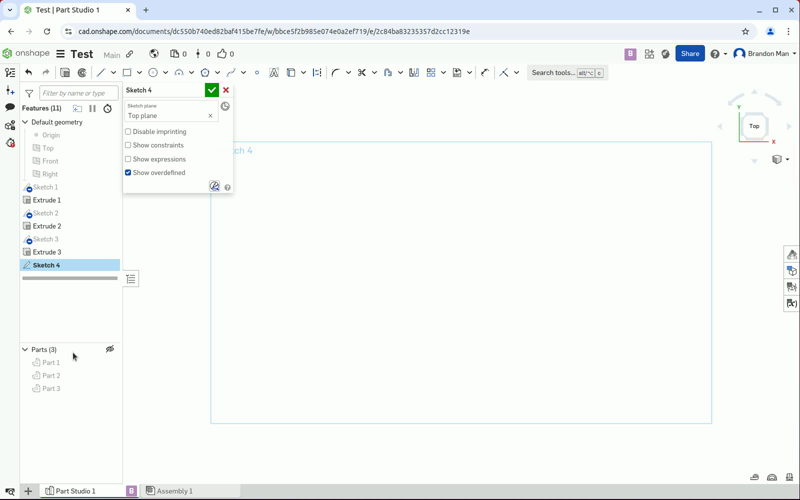
key(c)
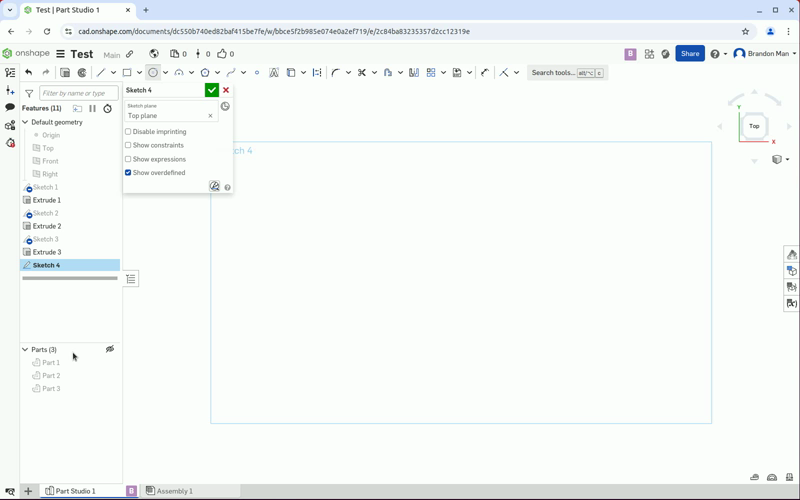
key_down(shift)
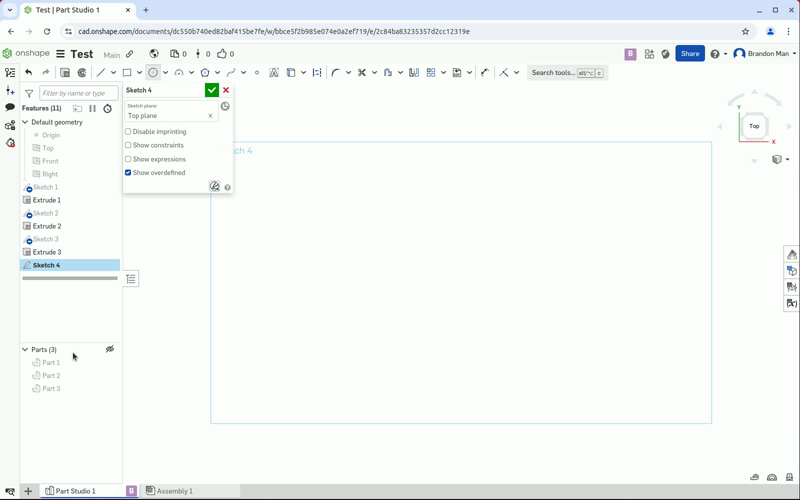
mouse_move(461, 238)
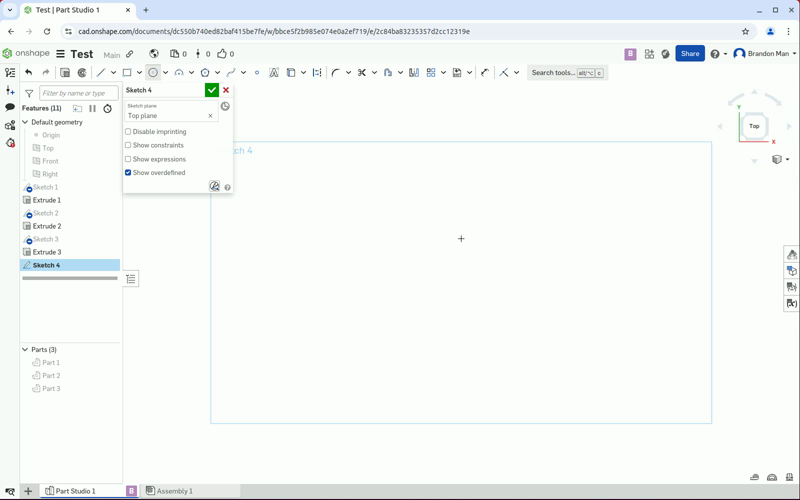
click(461, 238)
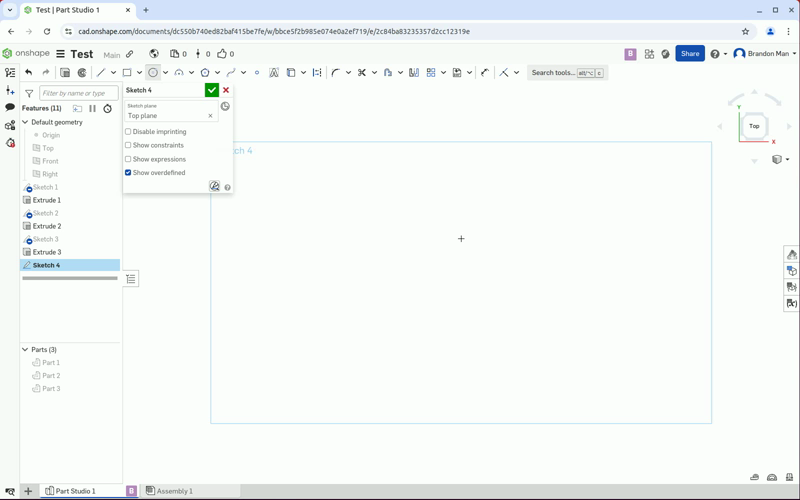
key_up(shift)
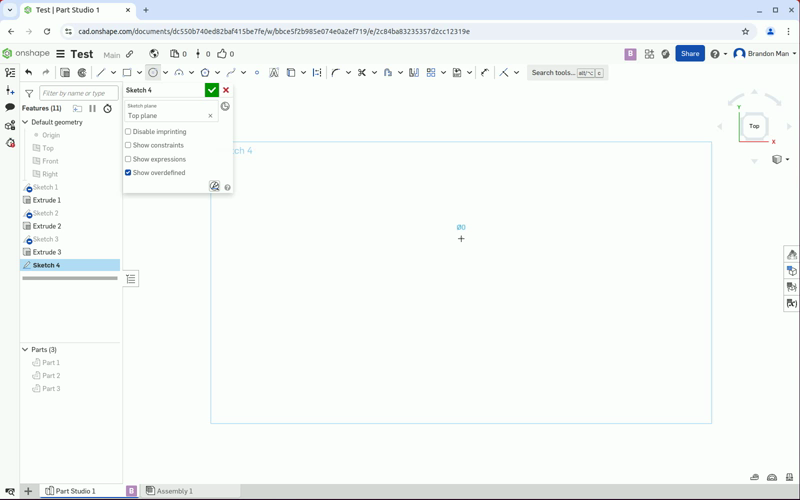
mouse_move(518, 238)
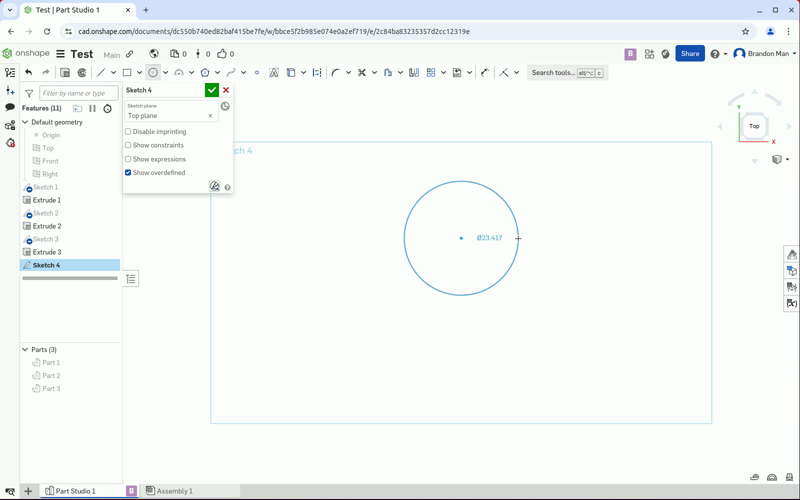
click(518, 238)
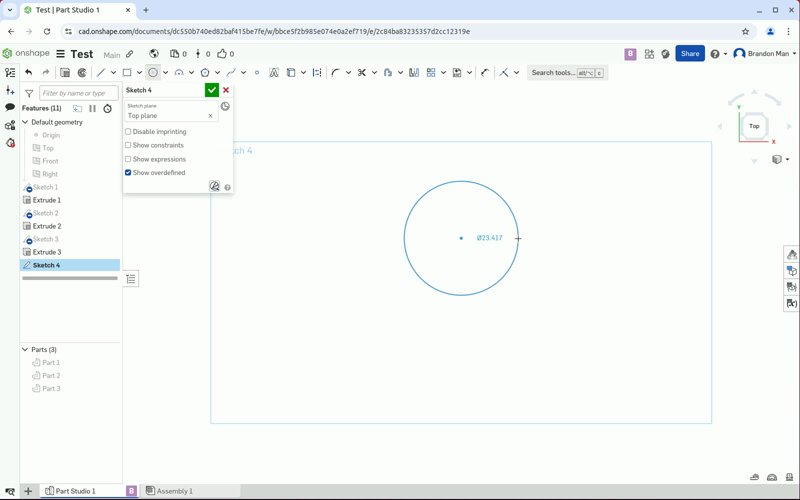
key(esc)
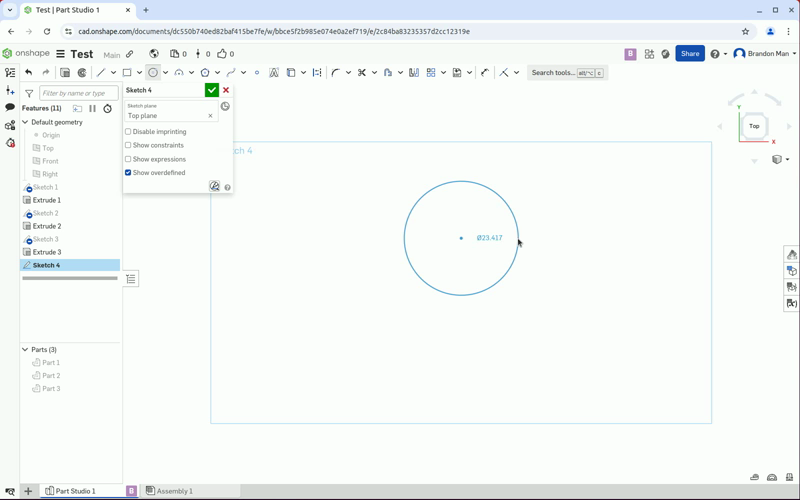
key(c)
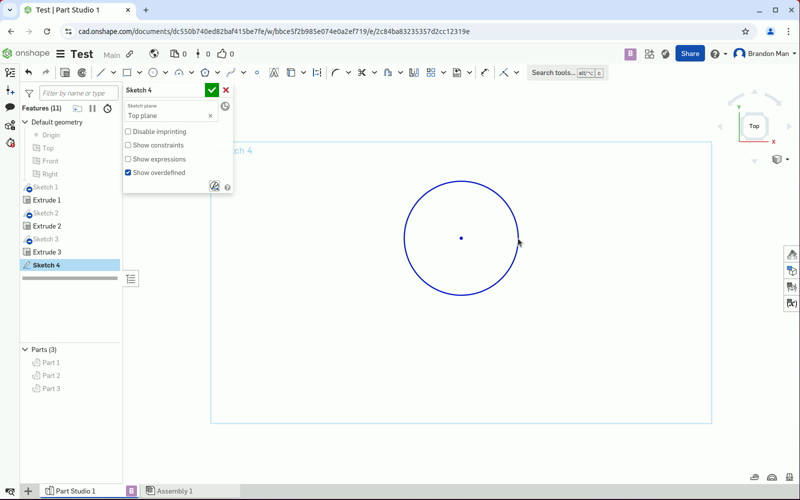
key_down(shift)
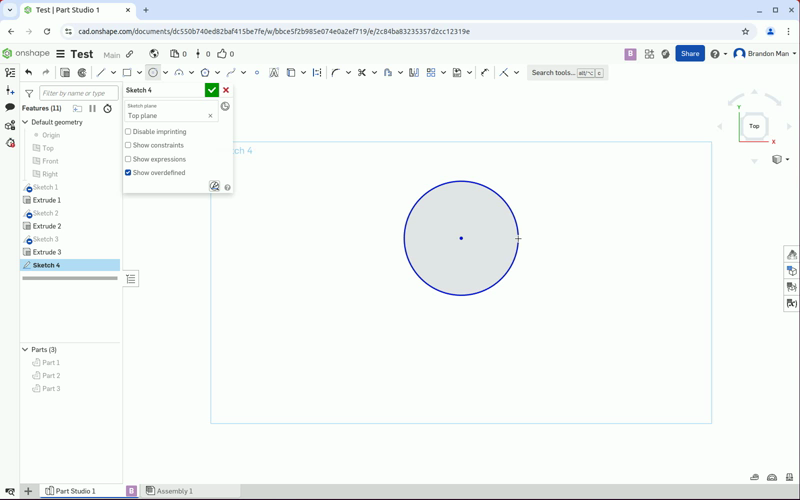
mouse_move(461, 238)
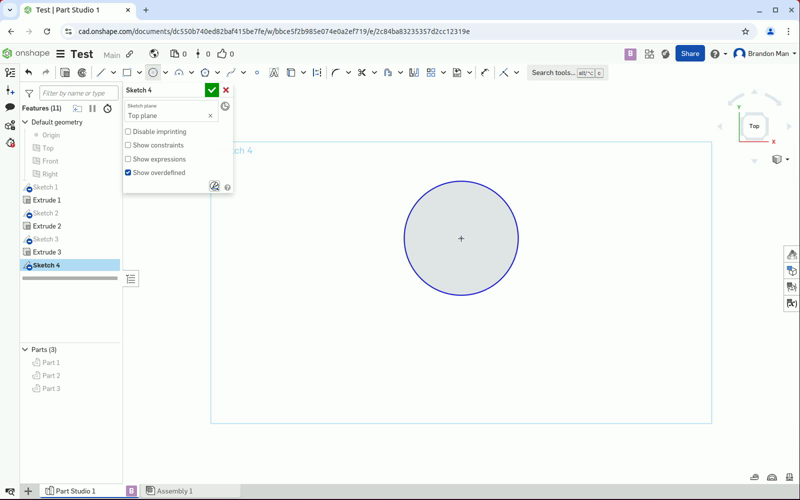
click(461, 238)
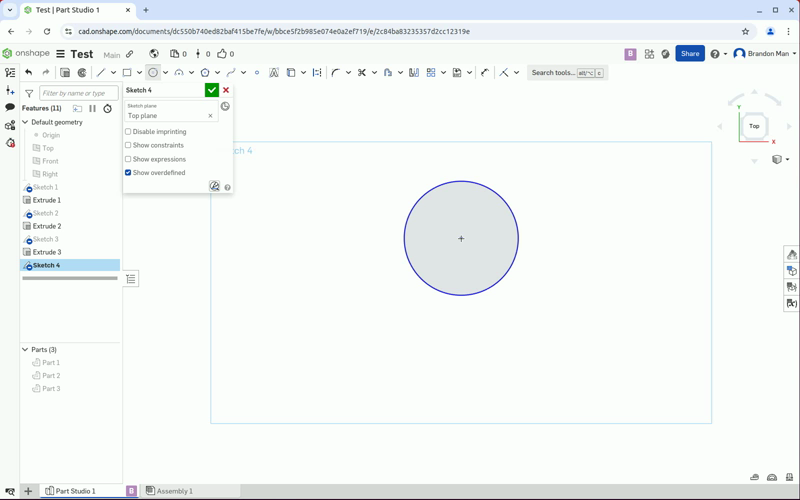
key_up(shift)
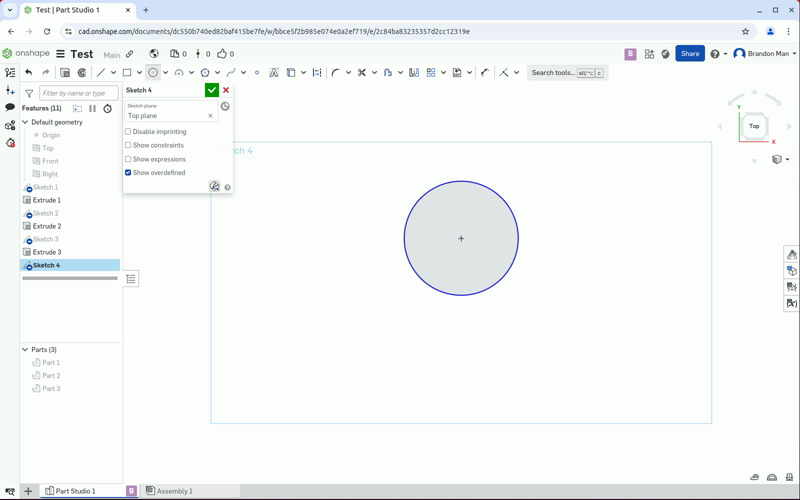
mouse_move(492, 238)
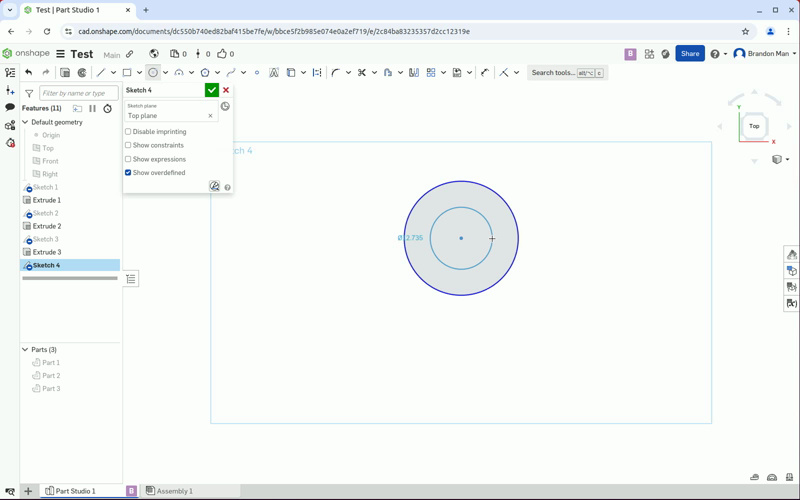
click(492, 238)
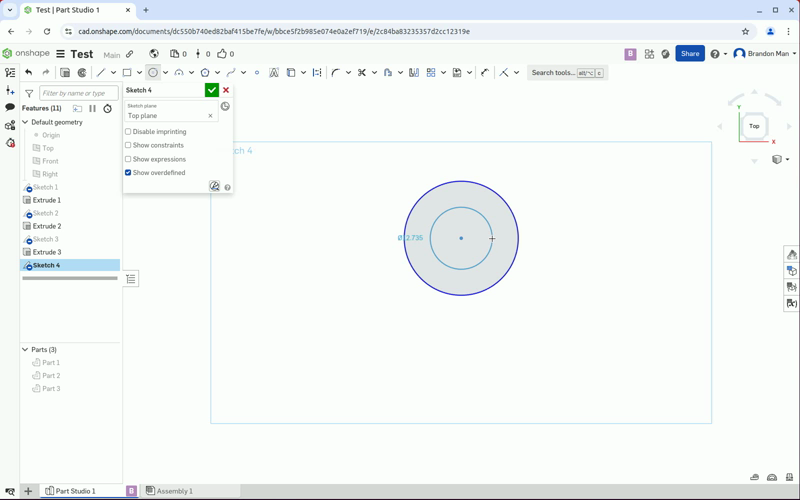
key(esc)
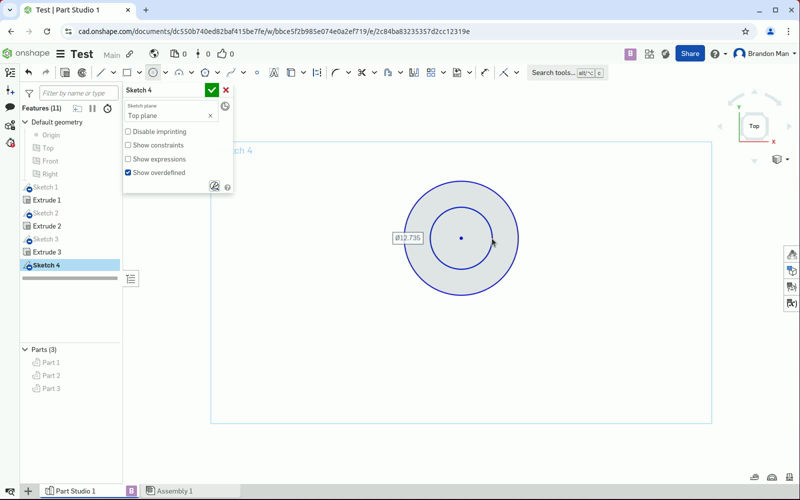
mouse_move(447, 276)
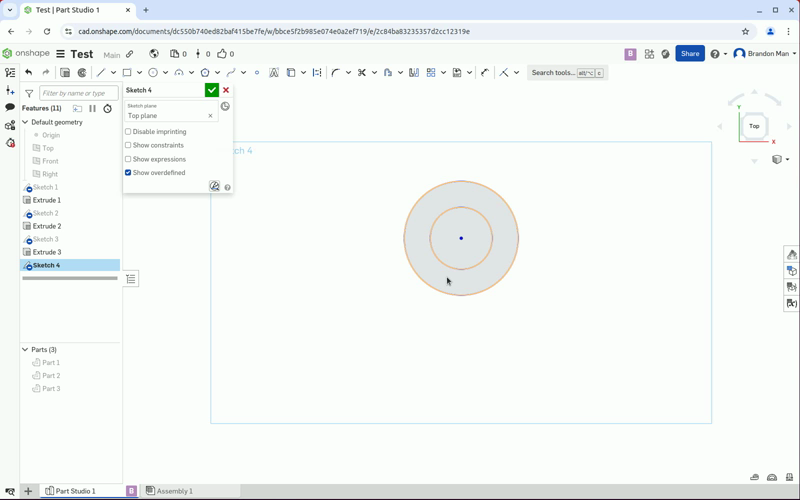
click(447, 276)
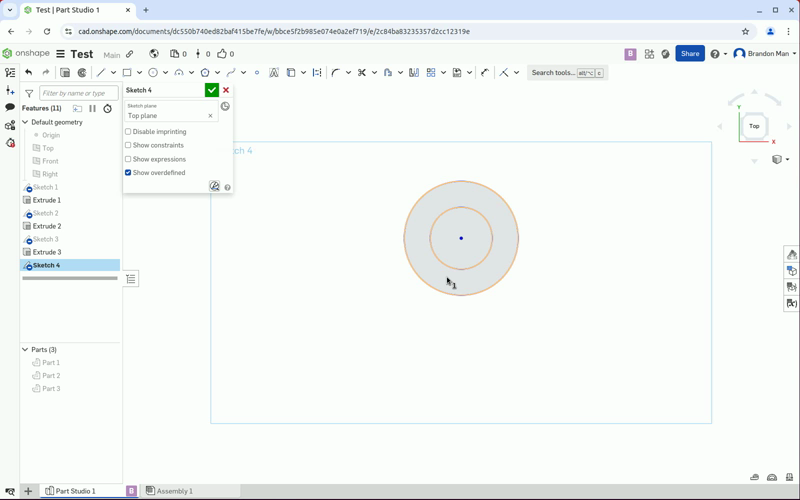
mouse_move(73, 352)
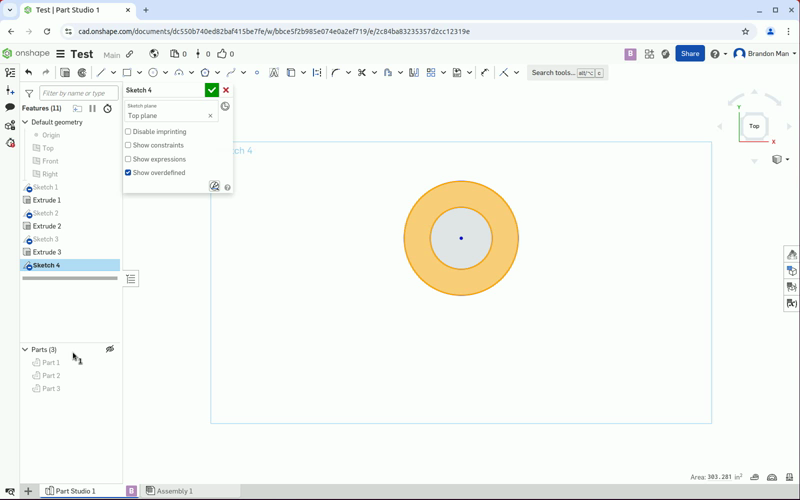
key(shift+y)
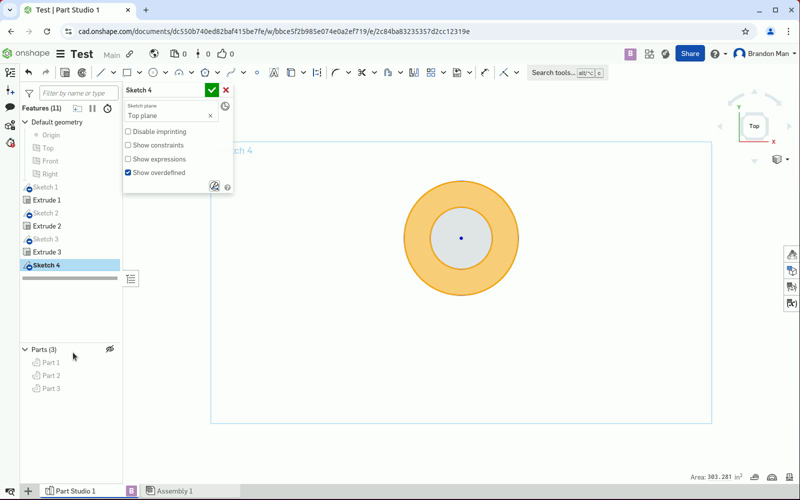
key(shift+e)
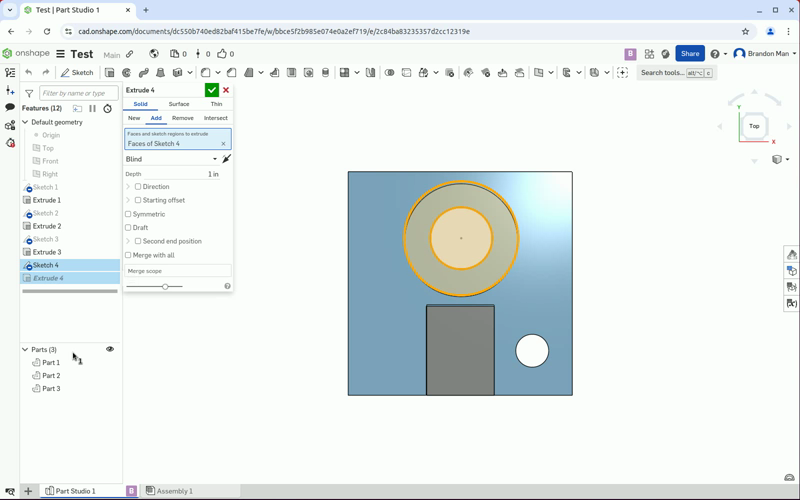
mouse_move(143, 106)
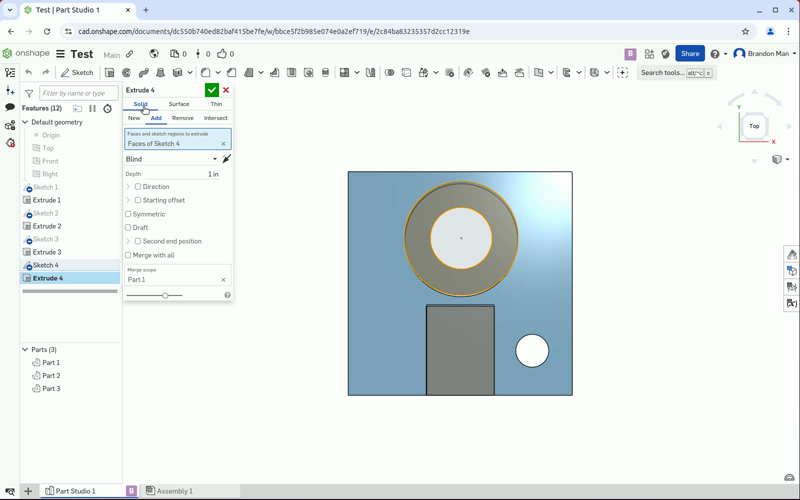
click(143, 106)
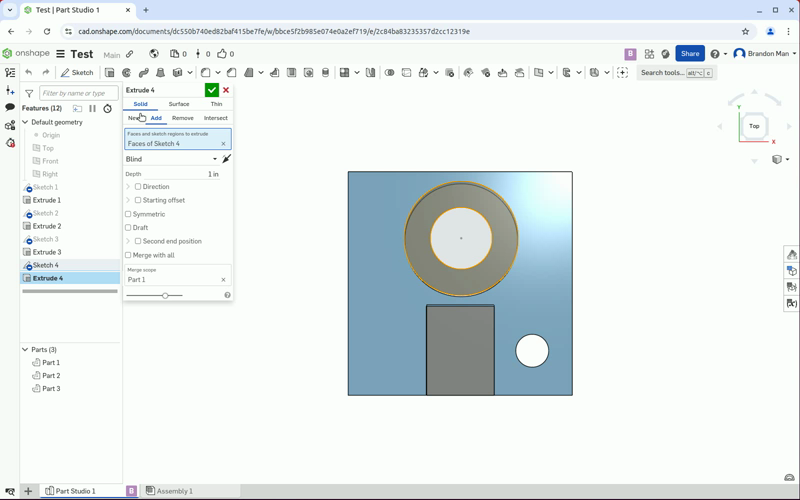
mouse_move(137, 120)
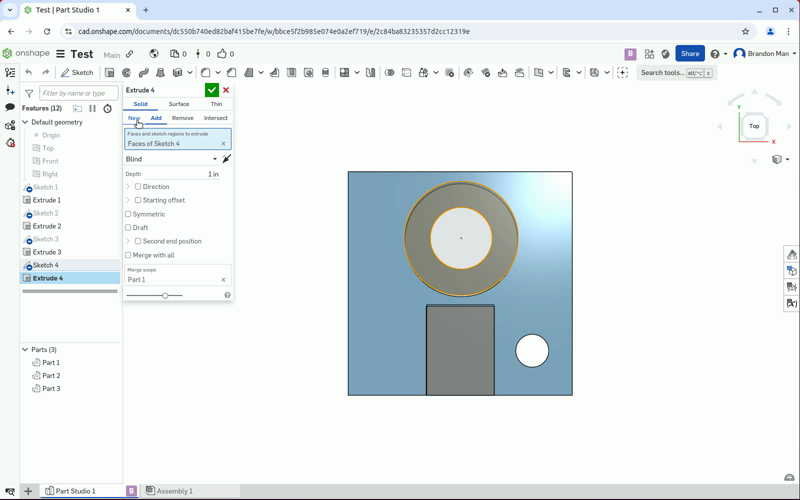
click(137, 120)
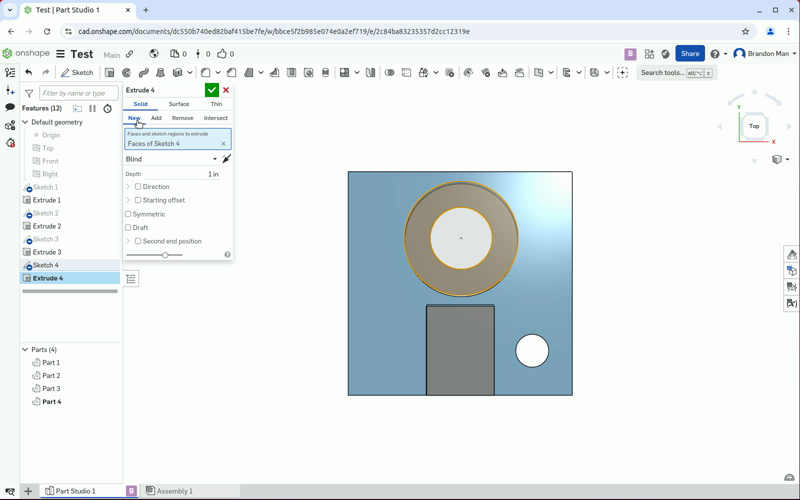
key(tab, 4)
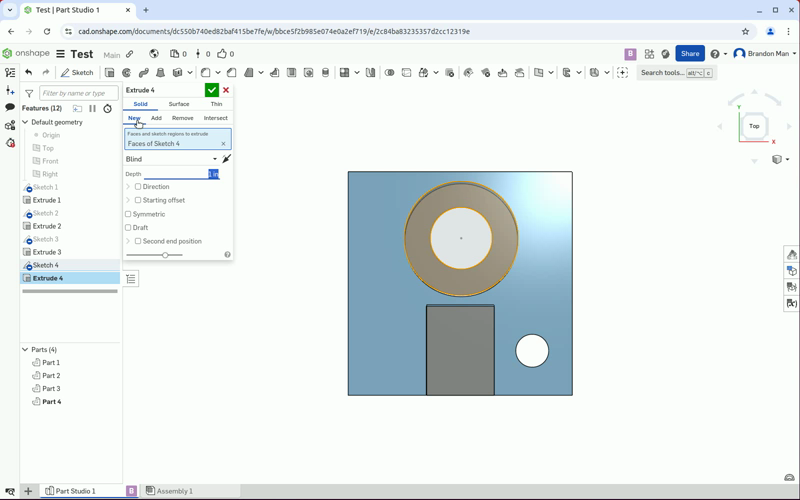
text(11.554)
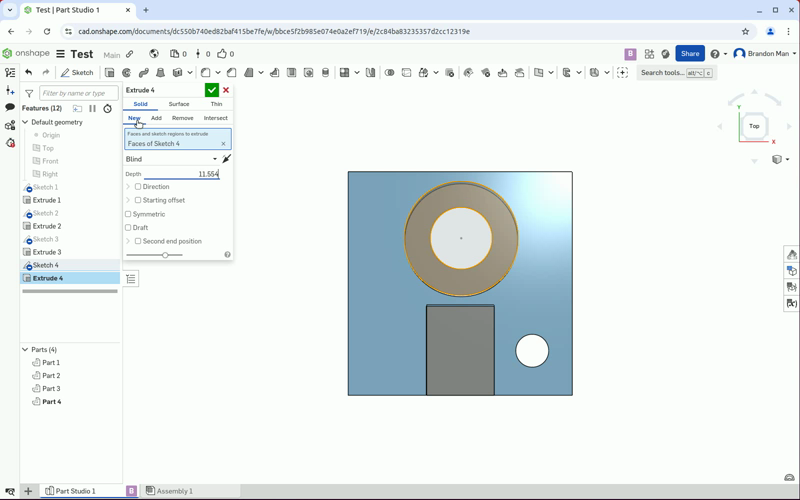
key(enter)
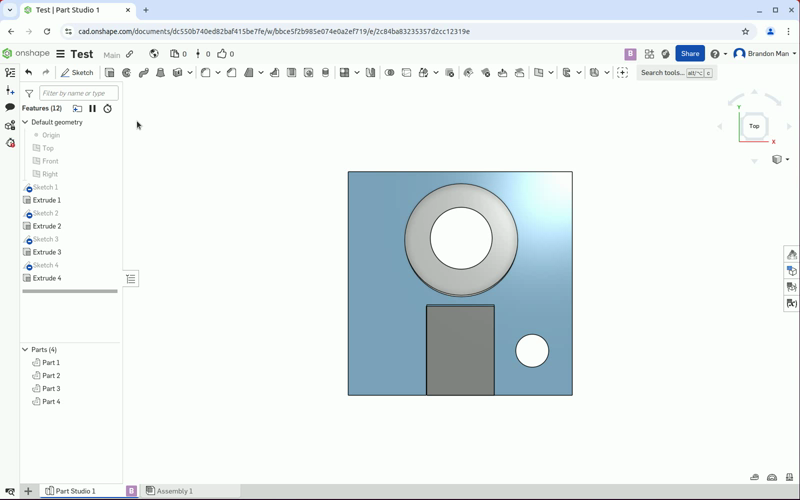
key(shift+h)
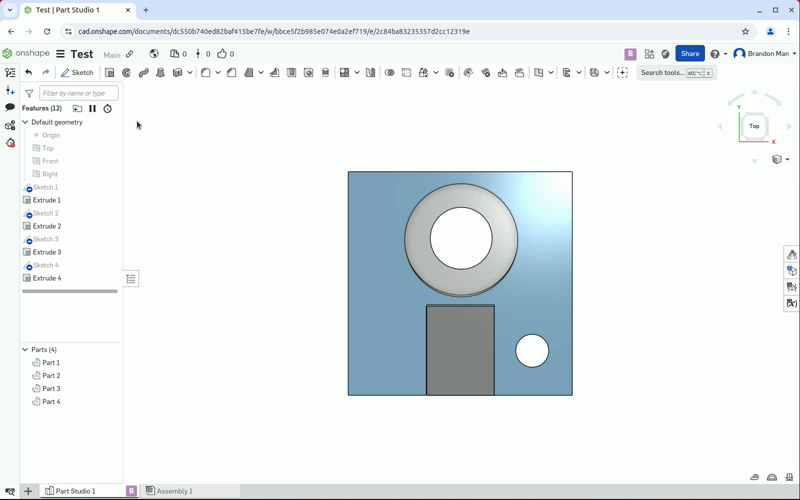
key(shift+h)
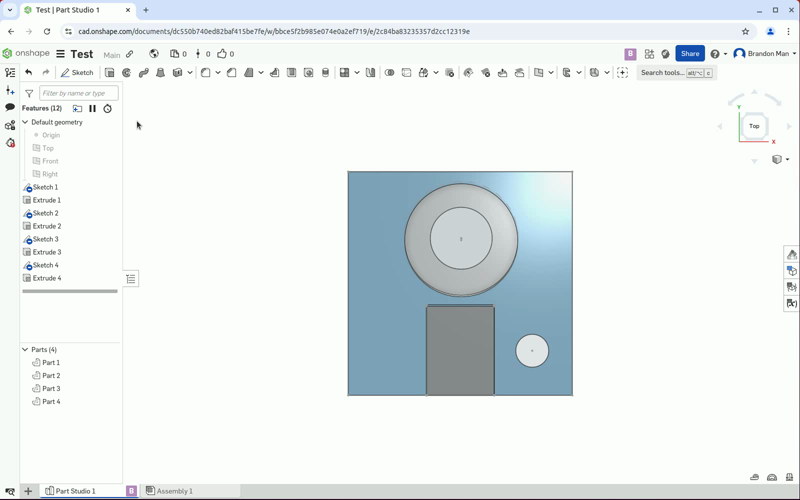
key(shift+7)
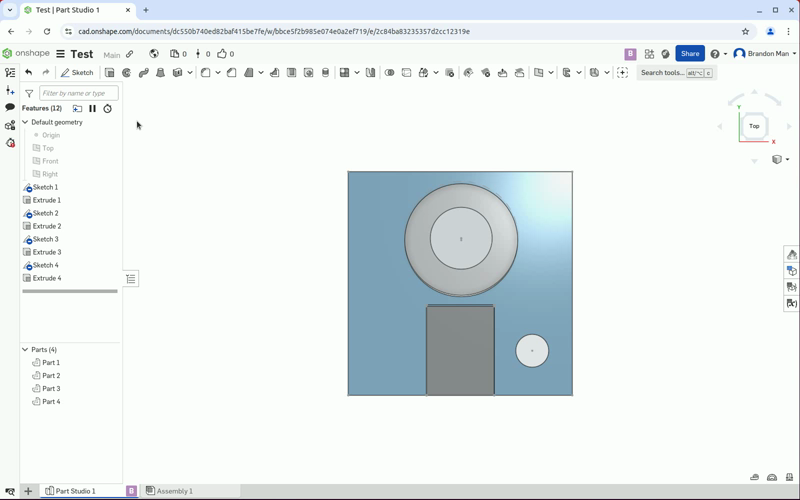
key(up, 3)
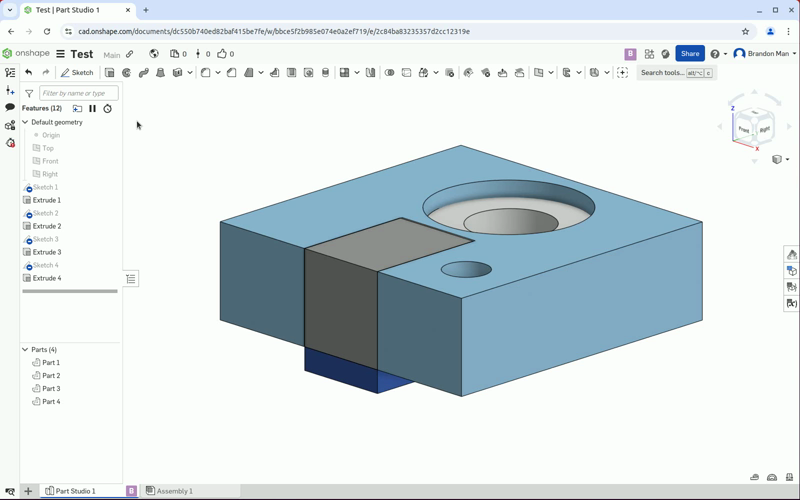
key(left, 3)
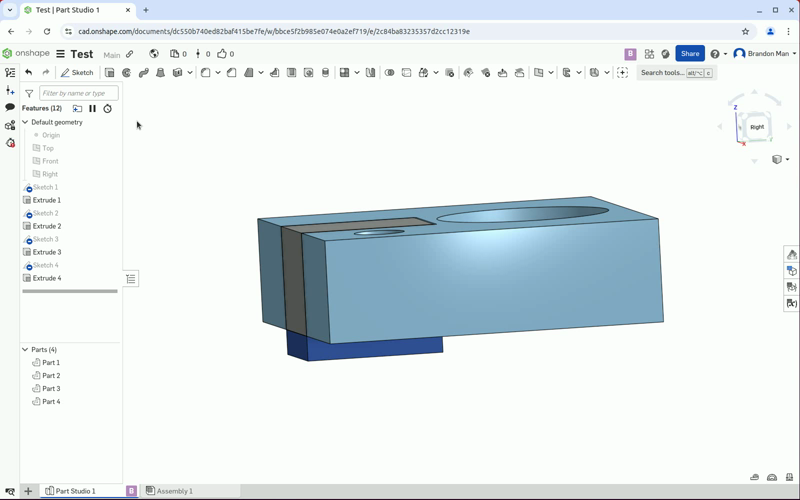
key(right, 3)
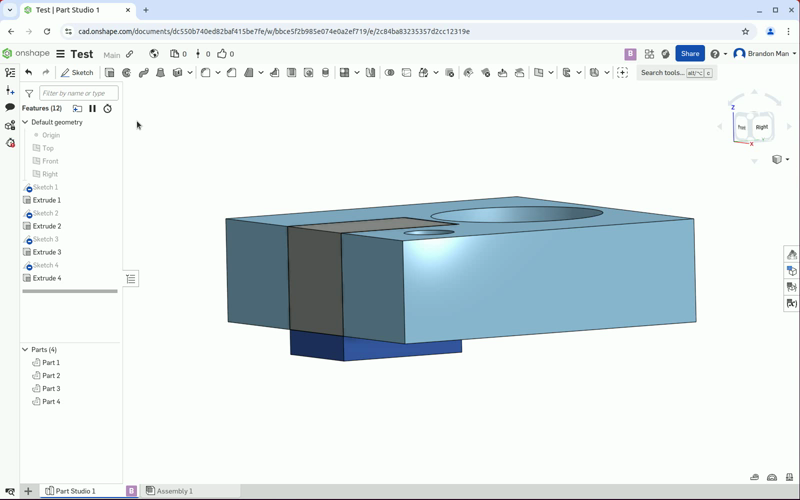
key(down, 3)
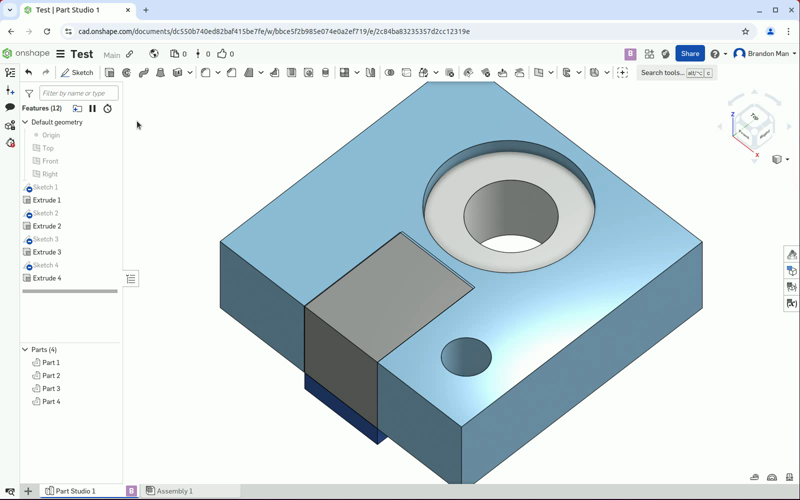
mouse_move(73, 189)
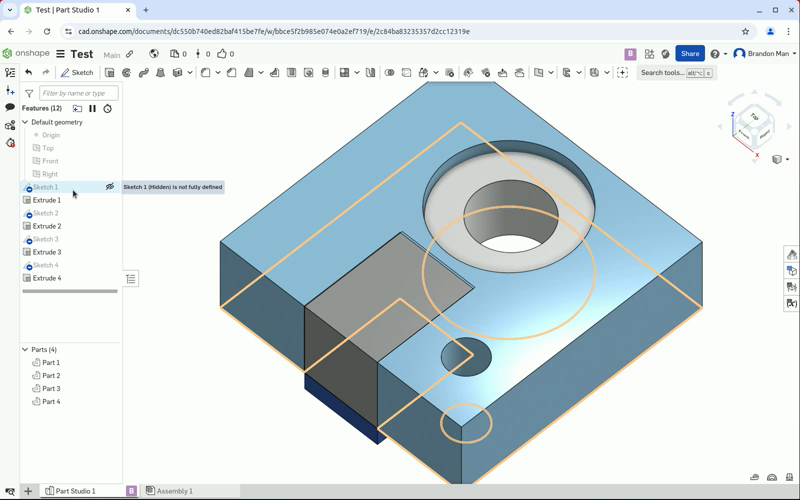
click(73, 189)